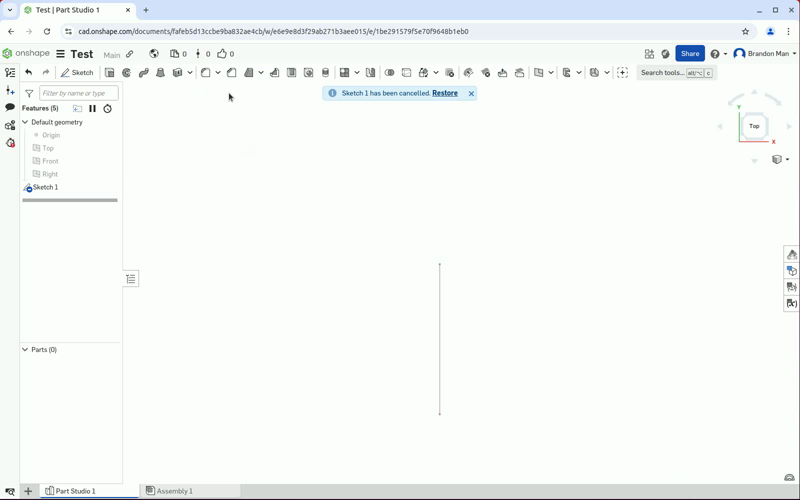
key(shift+h)
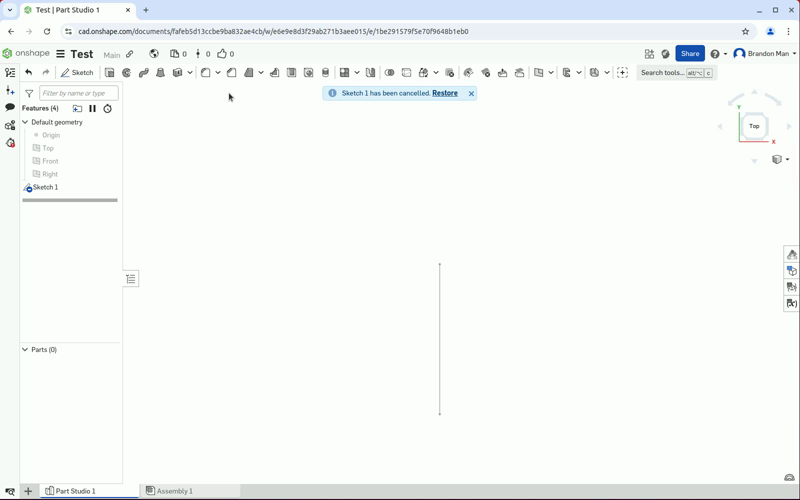
key(shift+s)
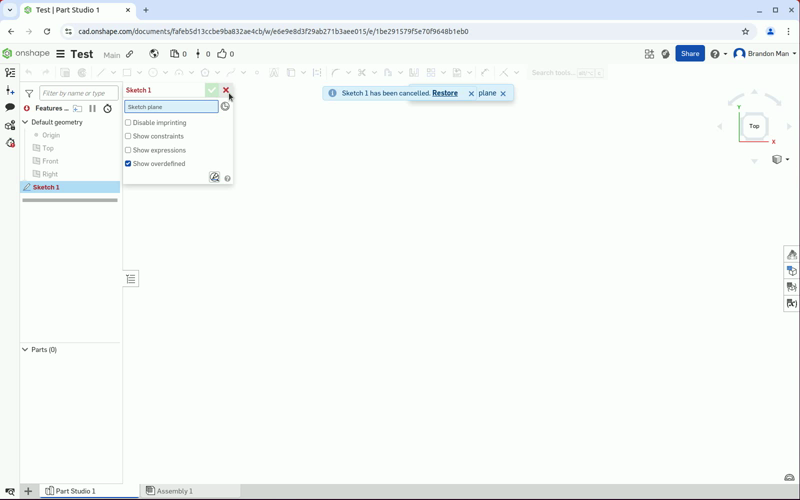
mouse_move(73, 150)
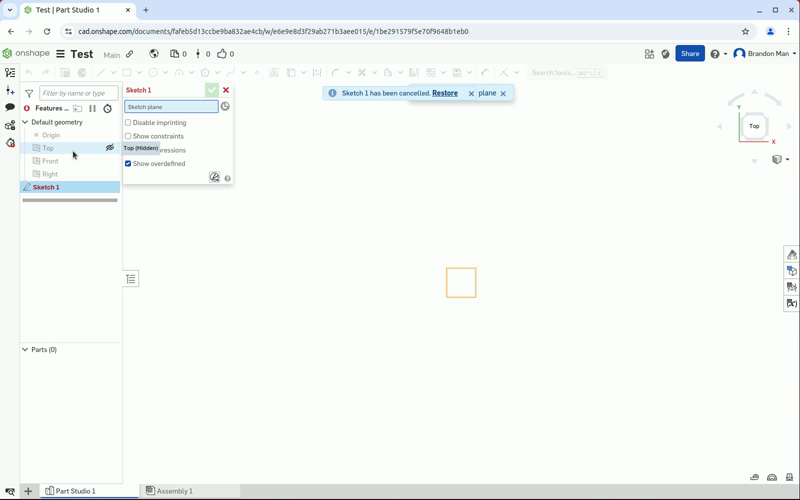
click(73, 150)
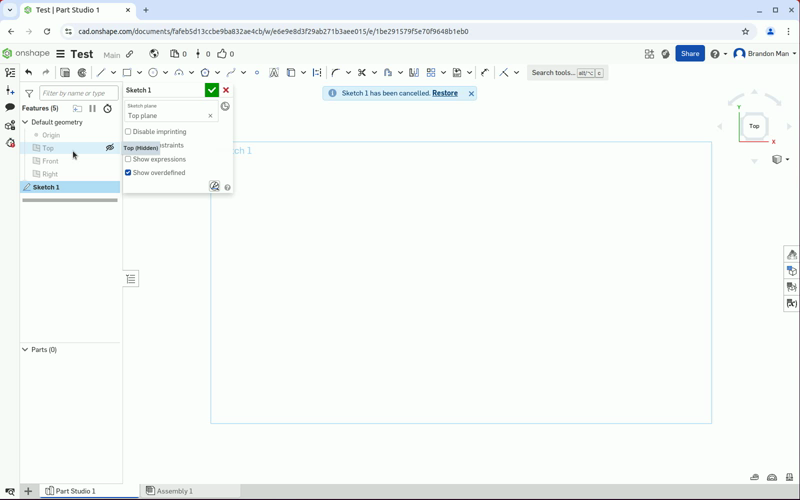
mouse_move(73, 352)
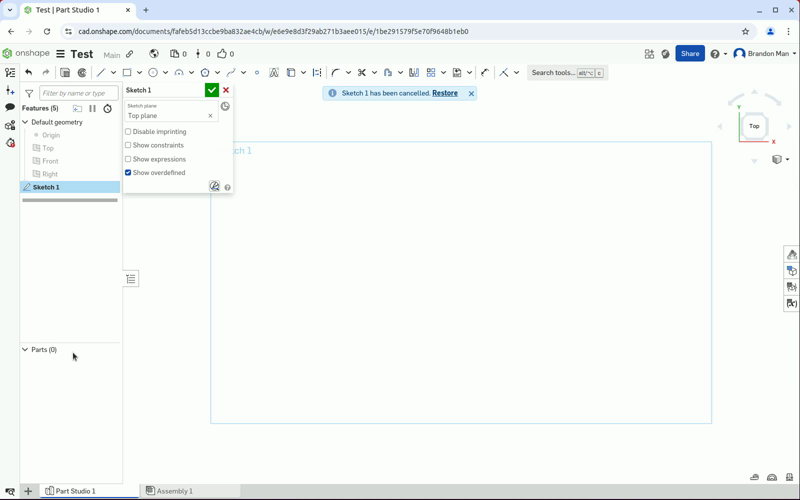
key(y)
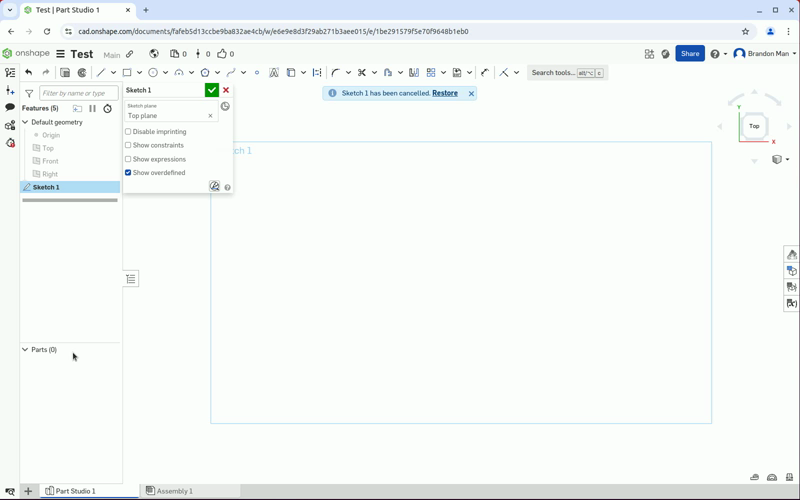
key(l)
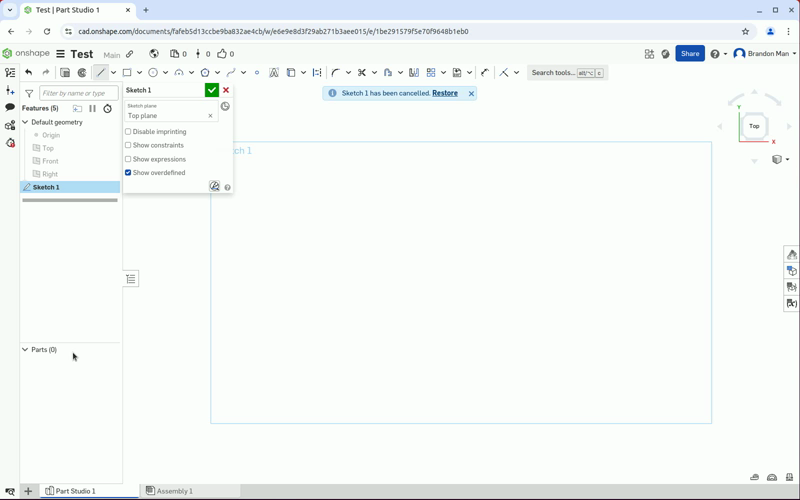
key_down(shift)
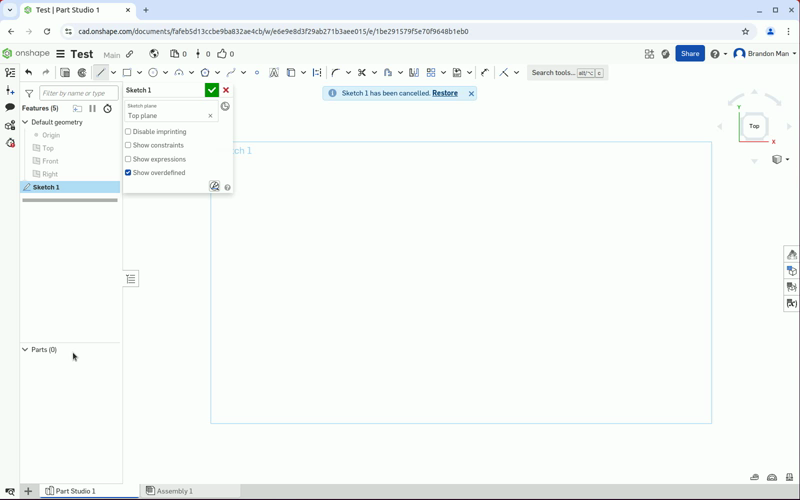
mouse_move(468, 222)
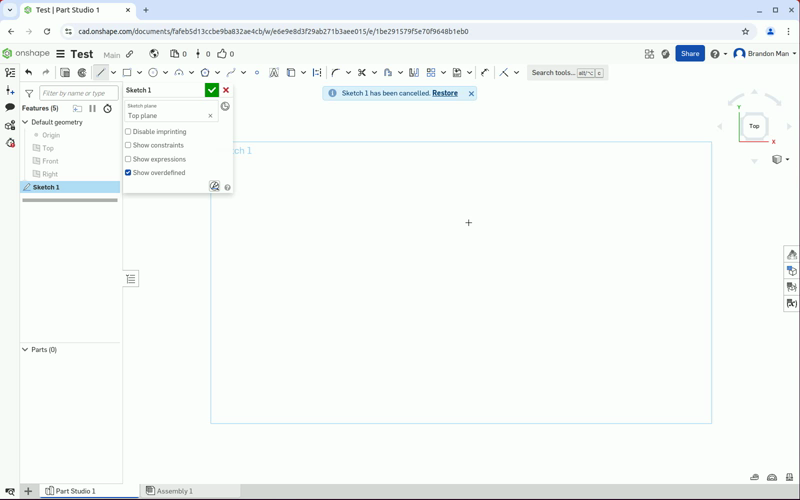
click(468, 222)
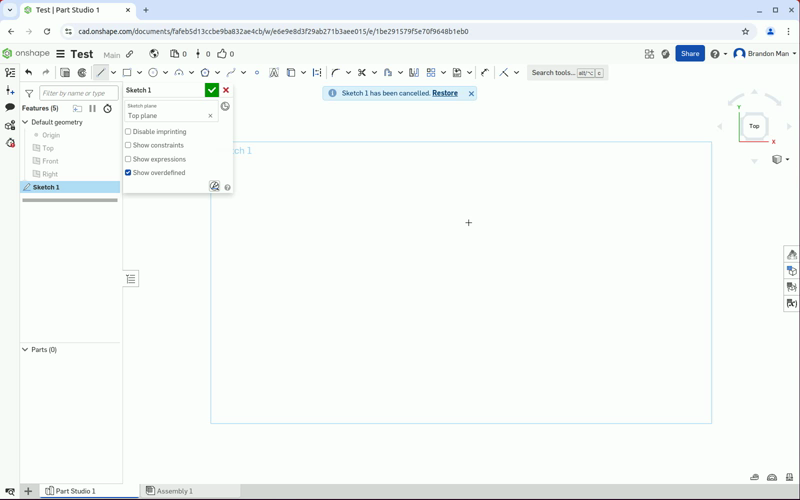
key_up(shift)
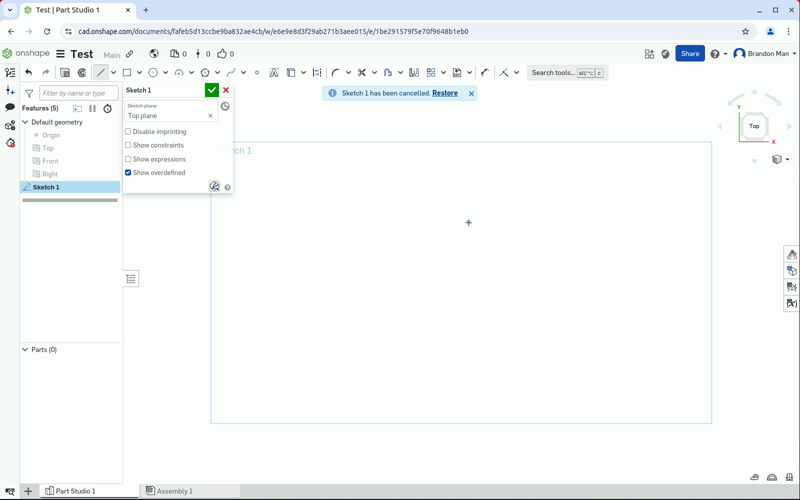
key_down(shift)
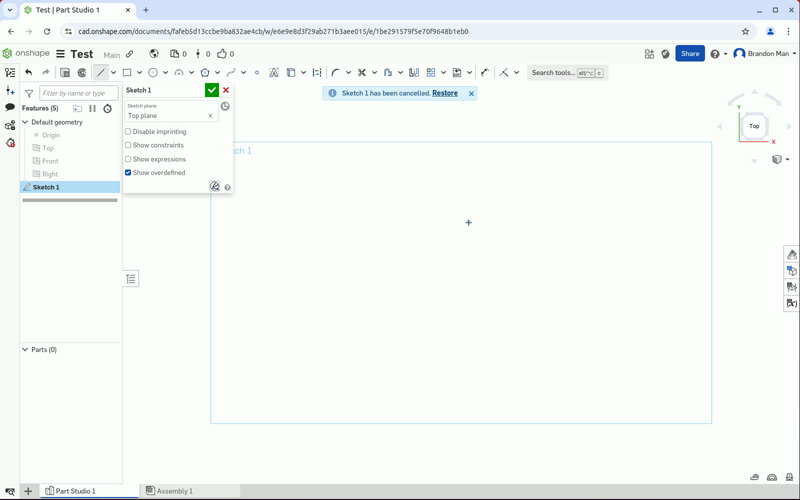
mouse_move(498, 222)
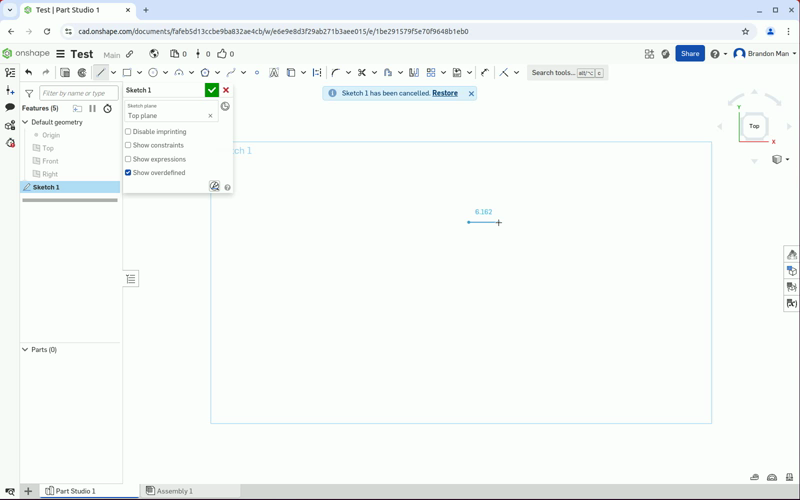
mouse_move(519, 222)
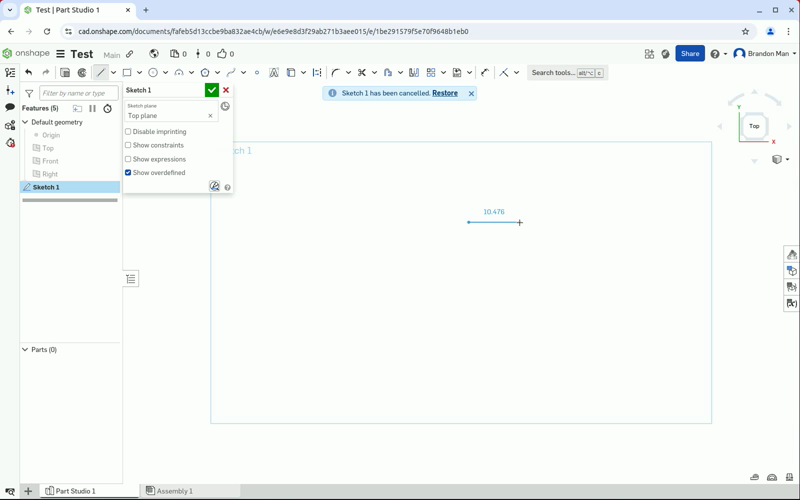
click(519, 222)
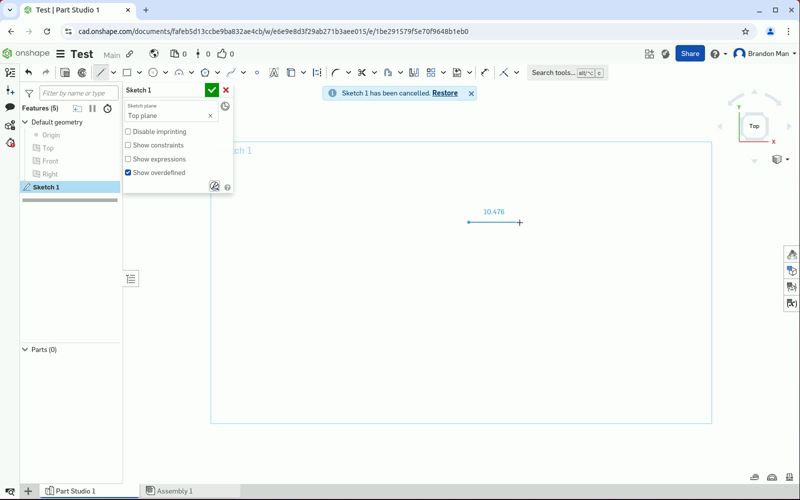
key_up(shift)
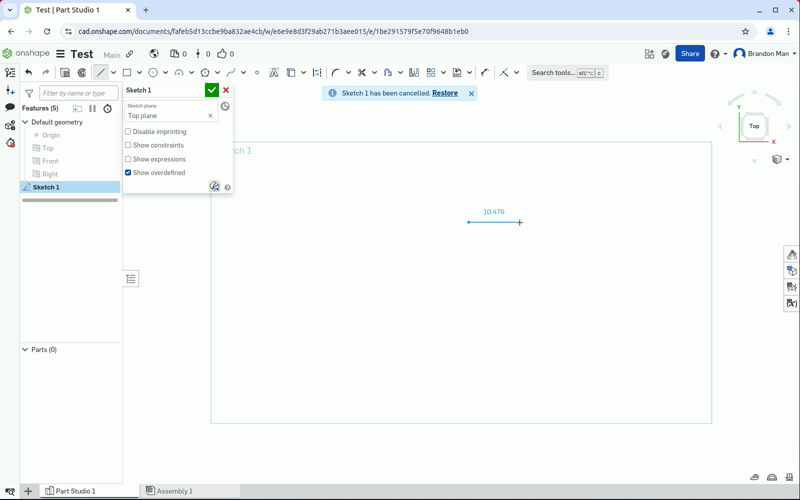
key_down(shift)
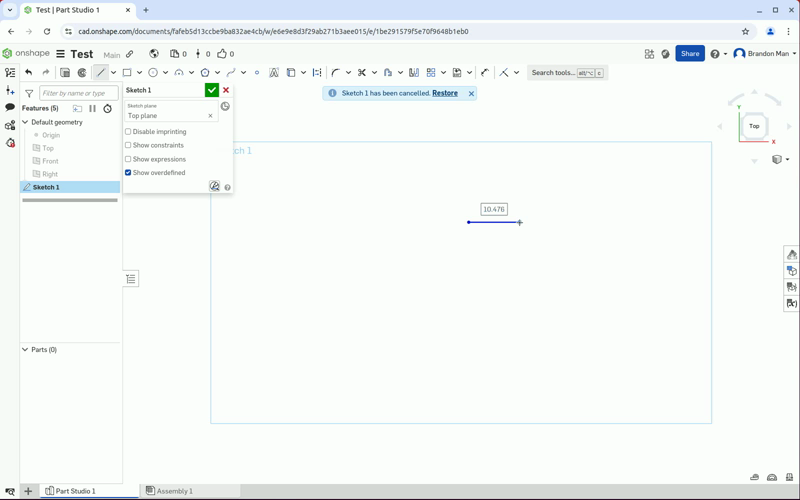
mouse_move(549, 222)
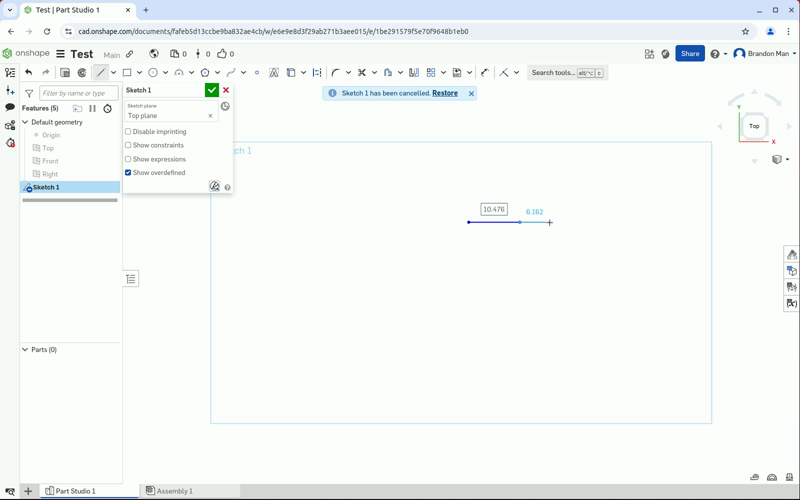
mouse_move(519, 260)
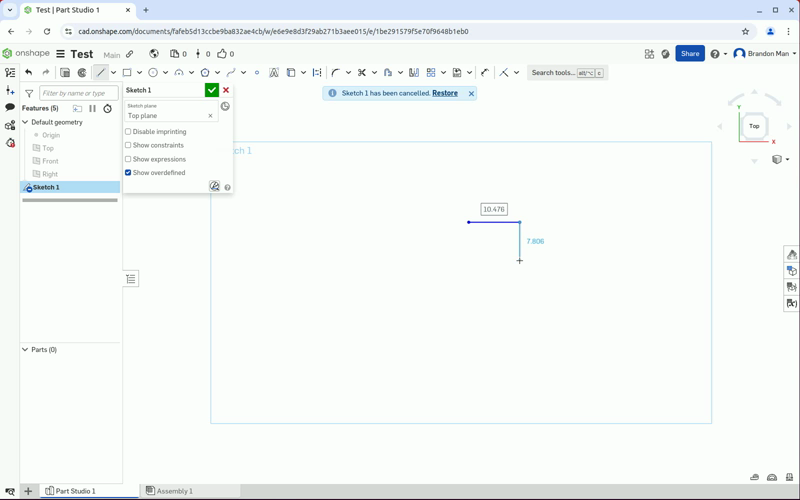
click(519, 260)
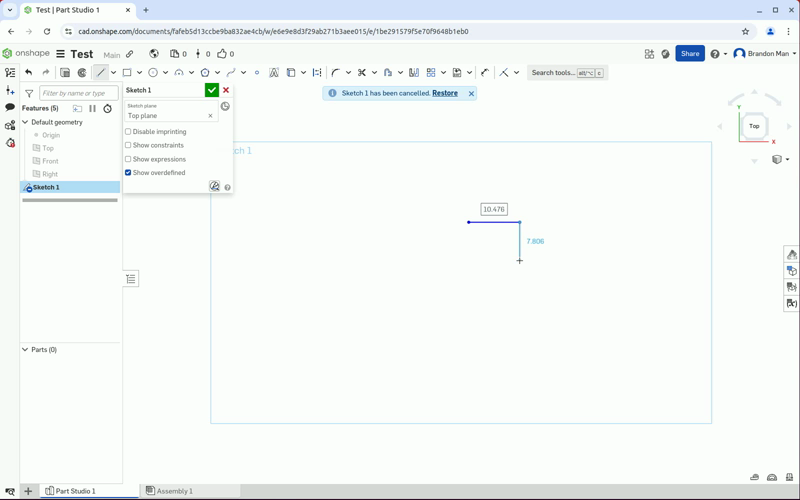
key_up(shift)
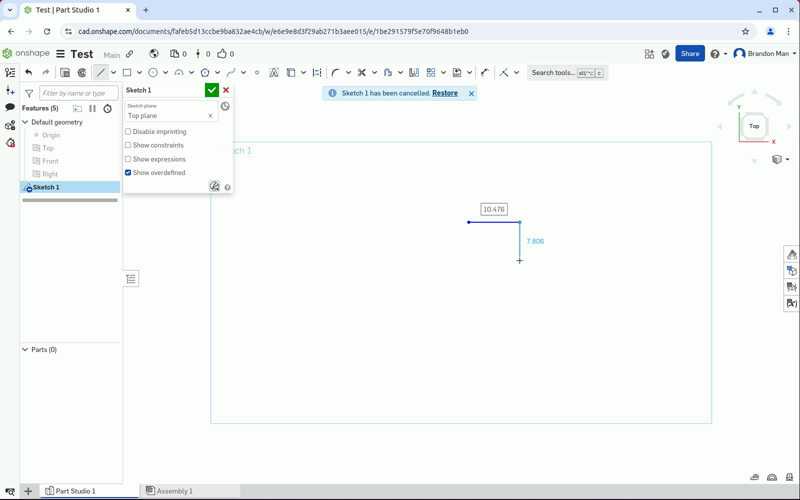
key_down(shift)
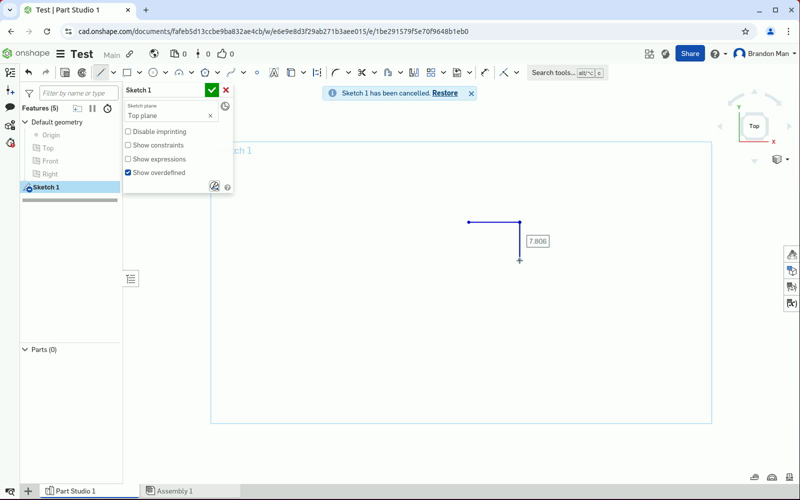
mouse_move(549, 260)
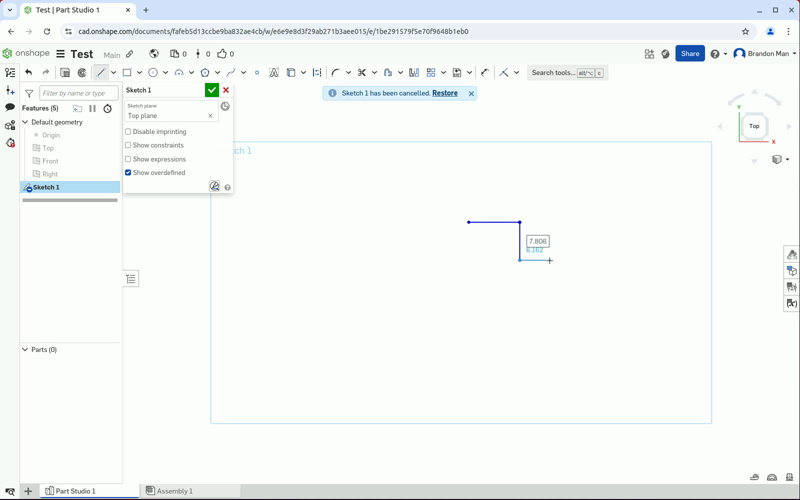
mouse_move(559, 260)
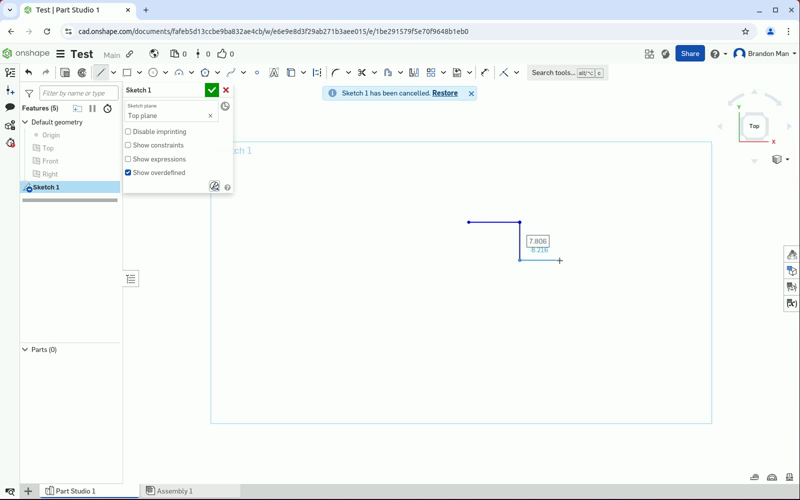
click(559, 260)
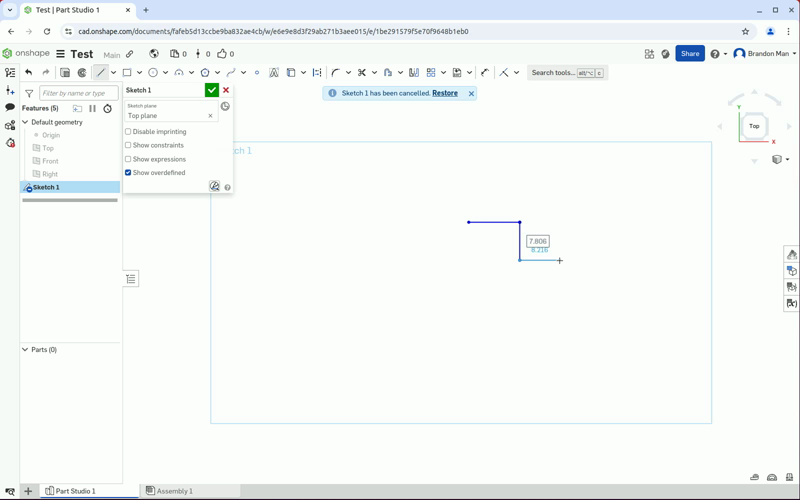
key_up(shift)
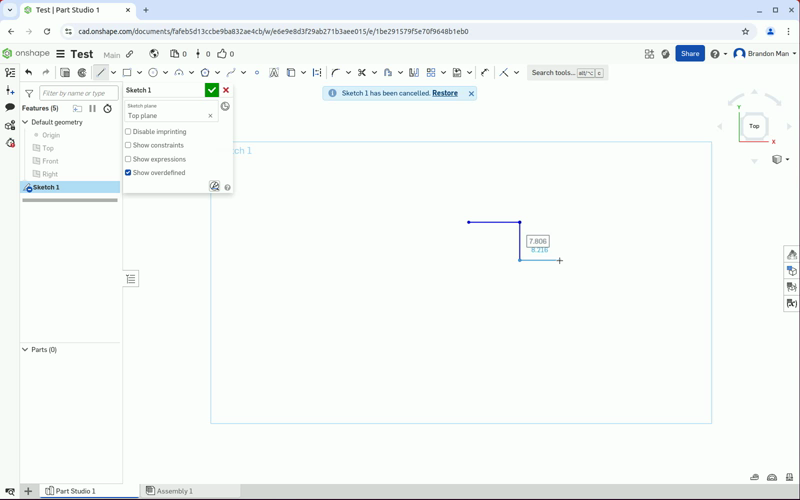
key_down(shift)
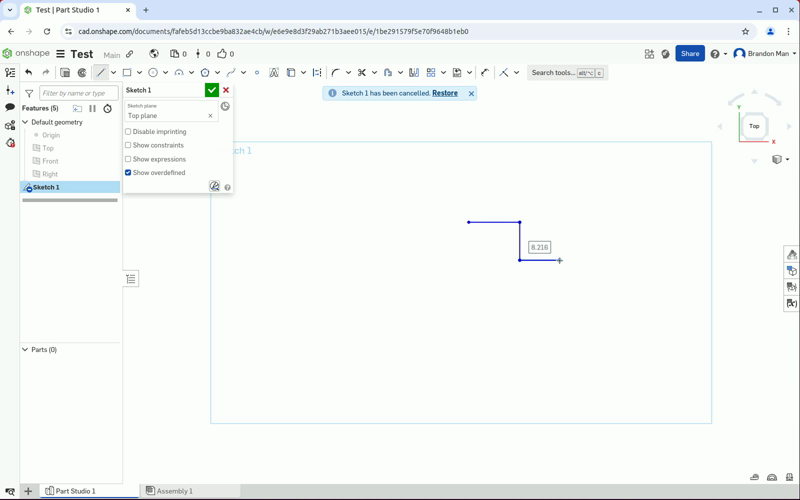
mouse_move(559, 185)
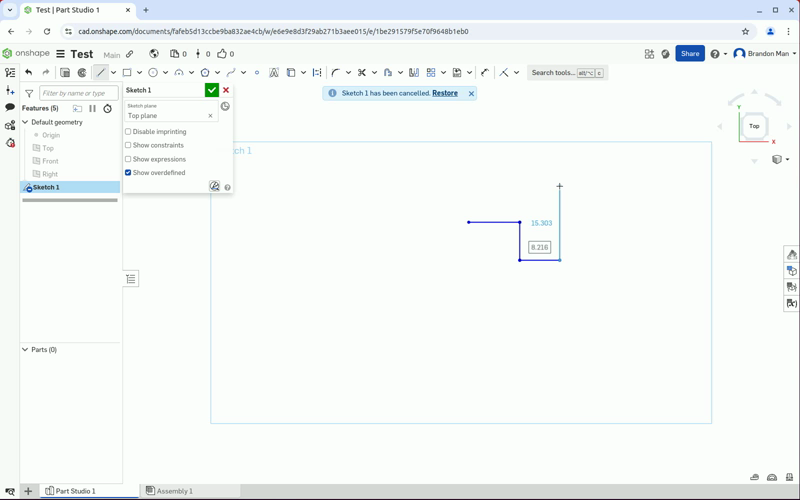
click(559, 185)
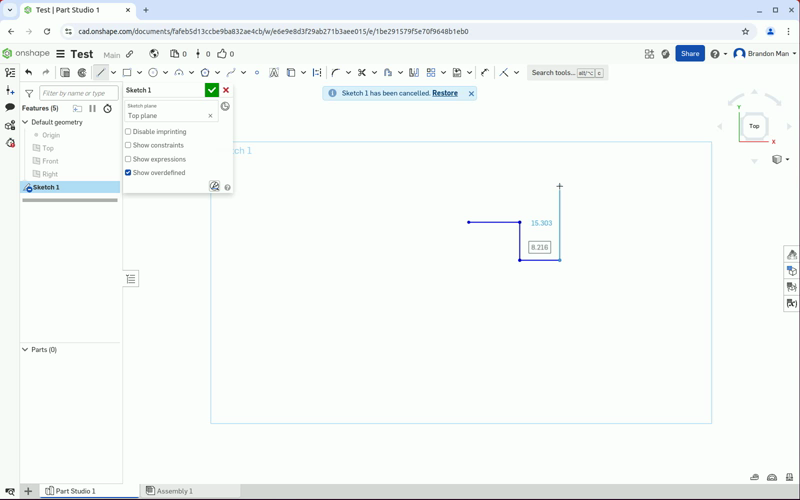
key_up(shift)
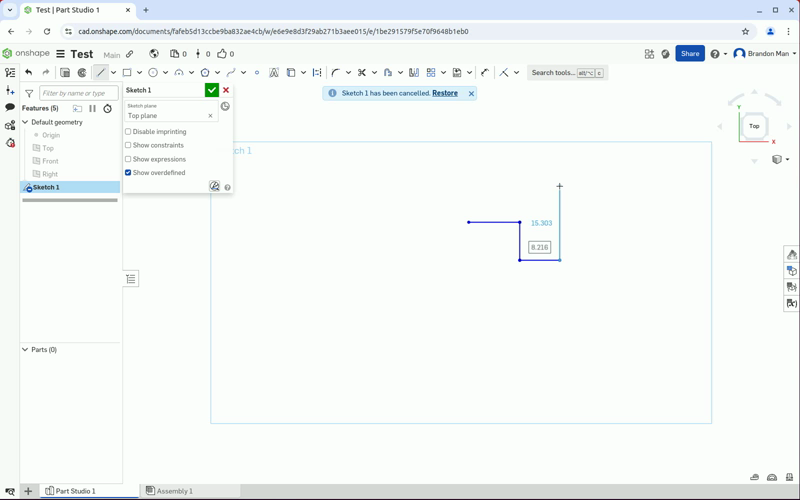
key_down(shift)
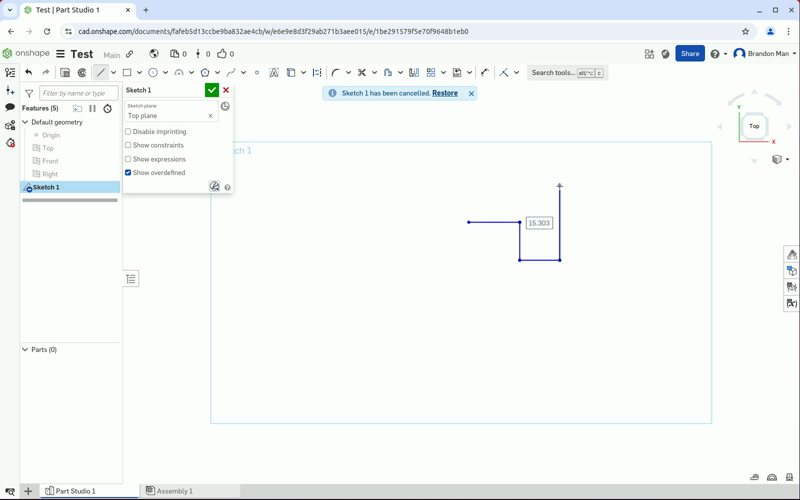
mouse_move(468, 185)
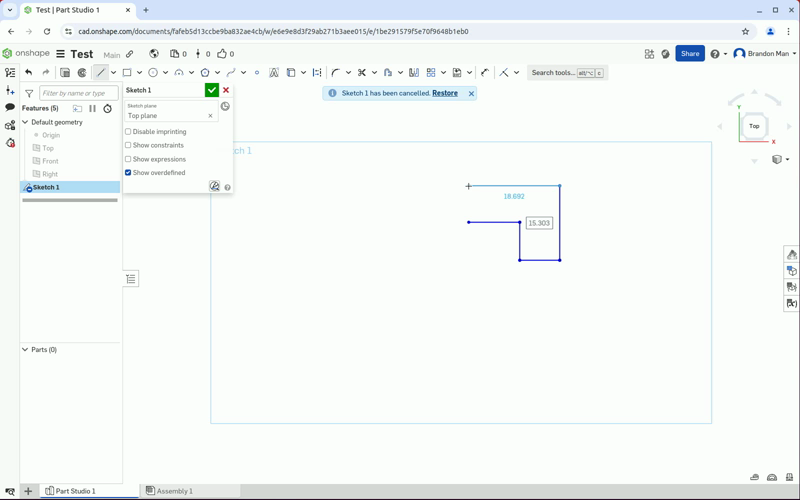
click(468, 185)
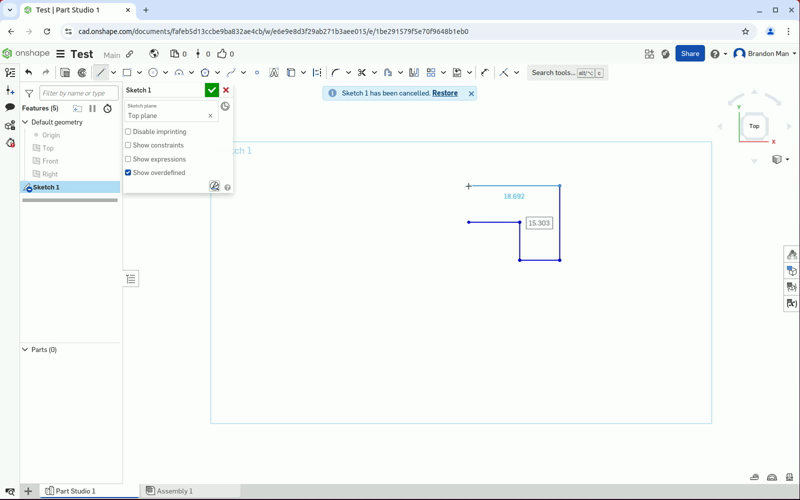
key_up(shift)
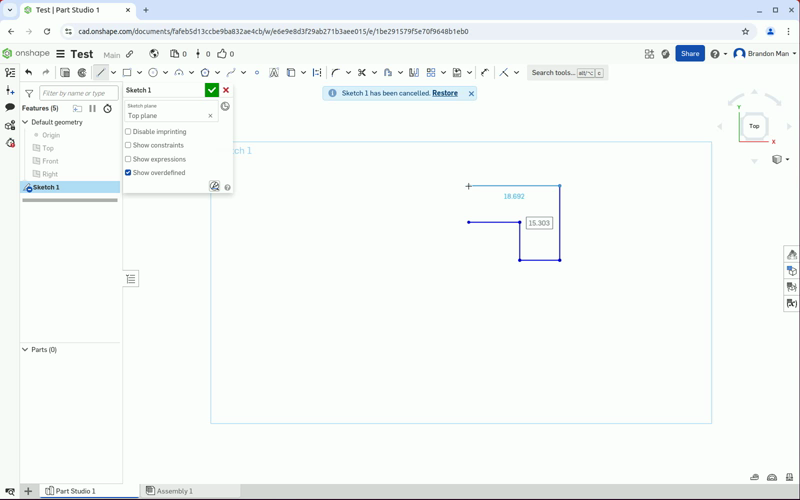
mouse_move(498, 185)
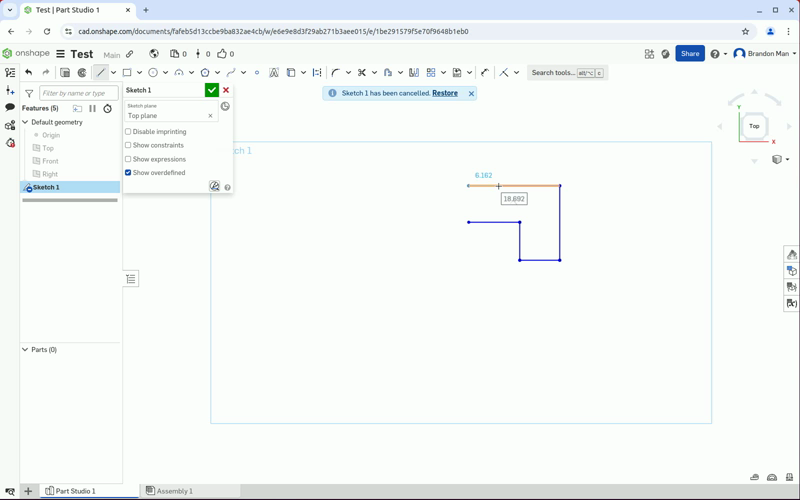
key_down(shift)
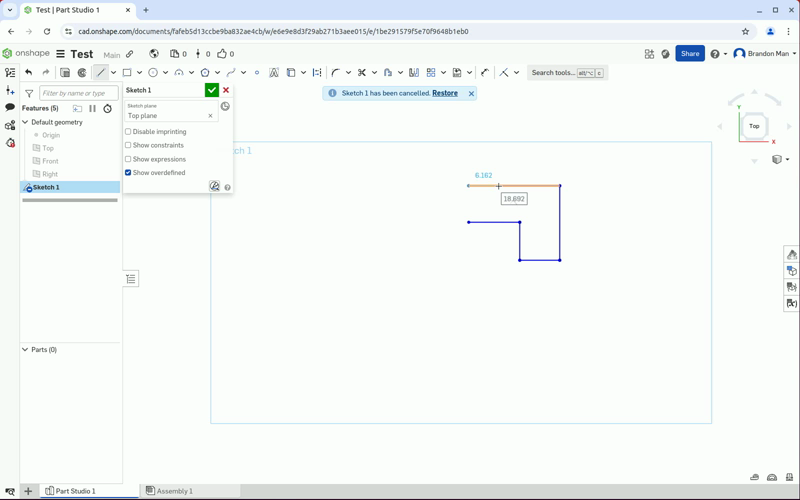
mouse_move(468, 222)
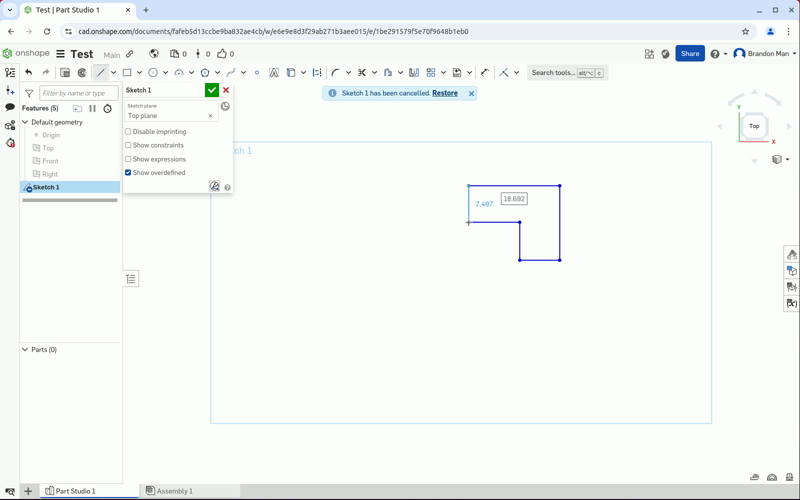
key_up(shift)
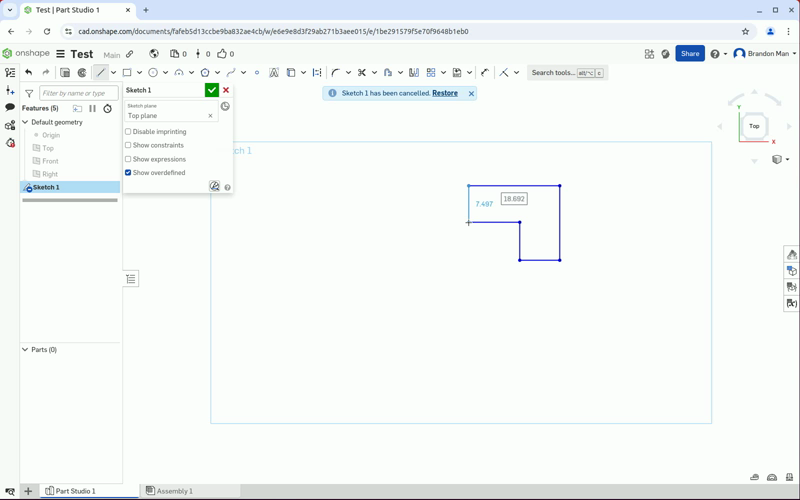
click(468, 222)
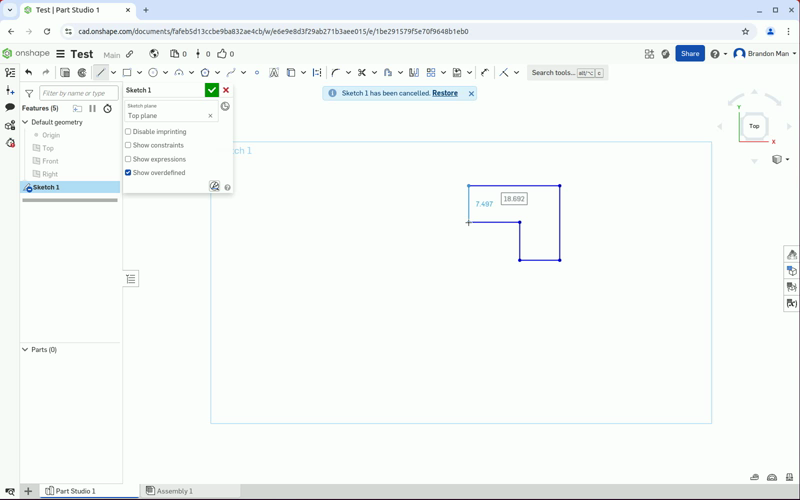
key(esc)
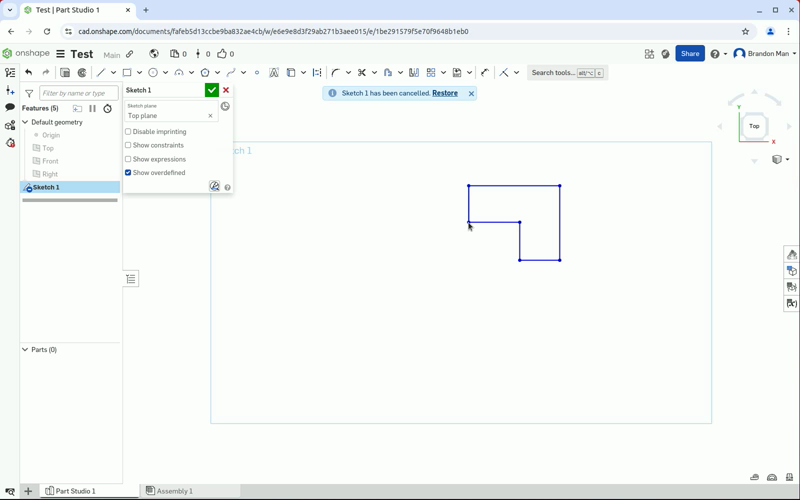
mouse_move(535, 204)
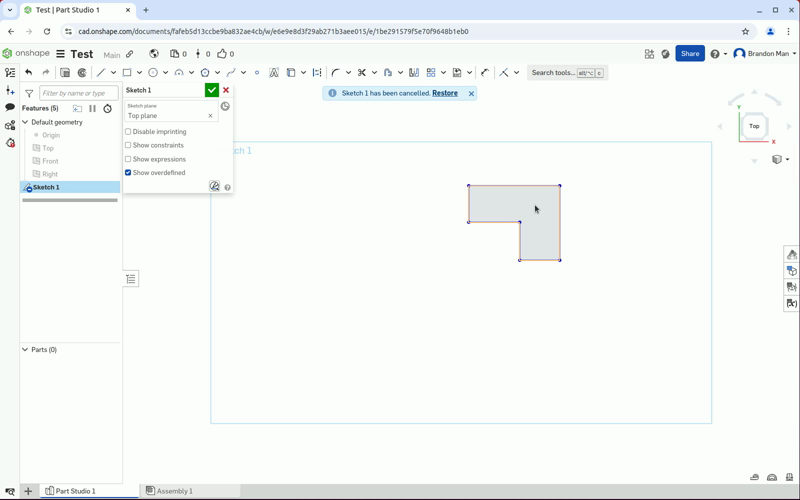
click(535, 204)
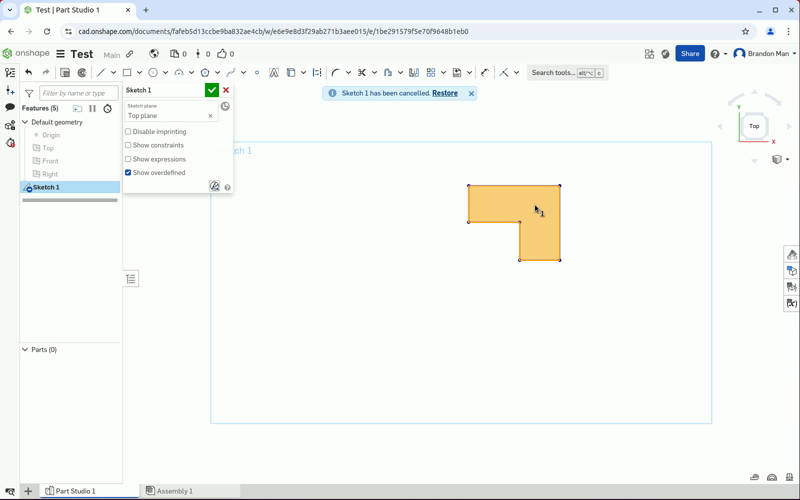
mouse_move(73, 352)
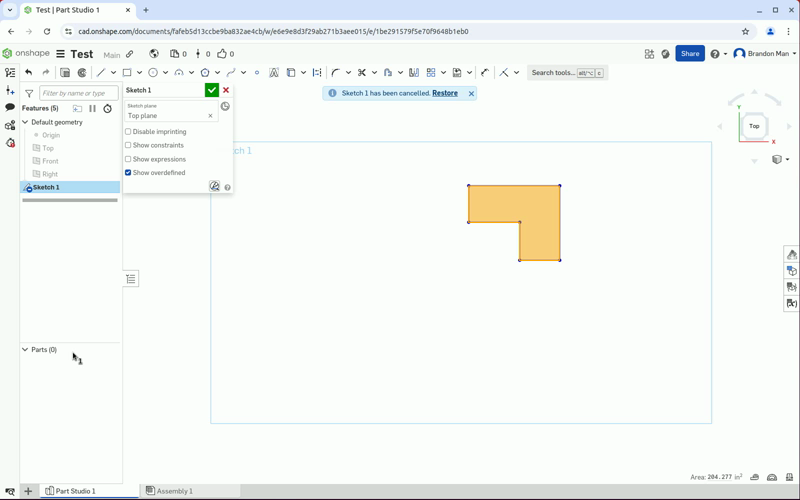
key(shift+y)
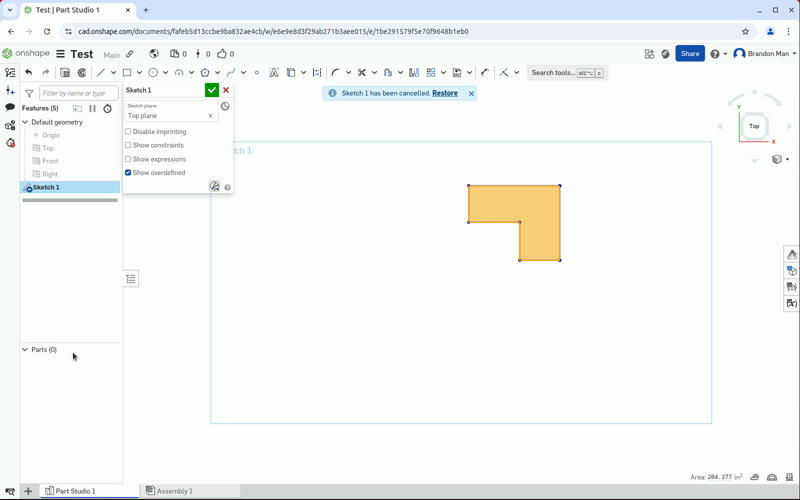
key(shift+e)
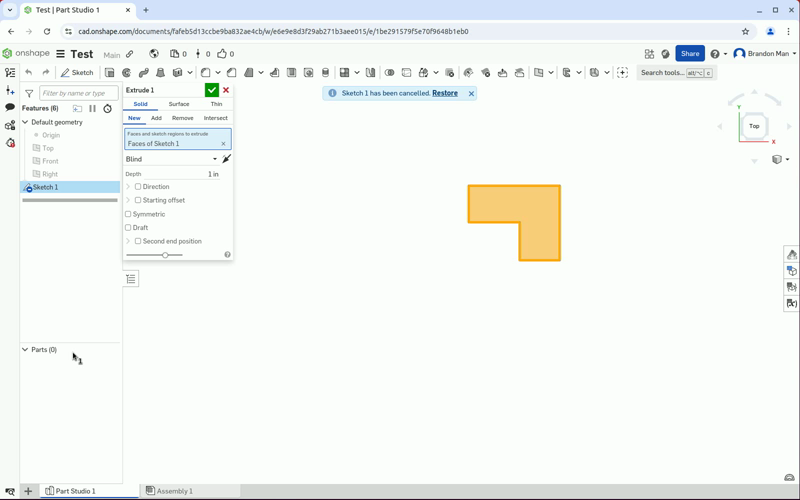
mouse_move(143, 106)
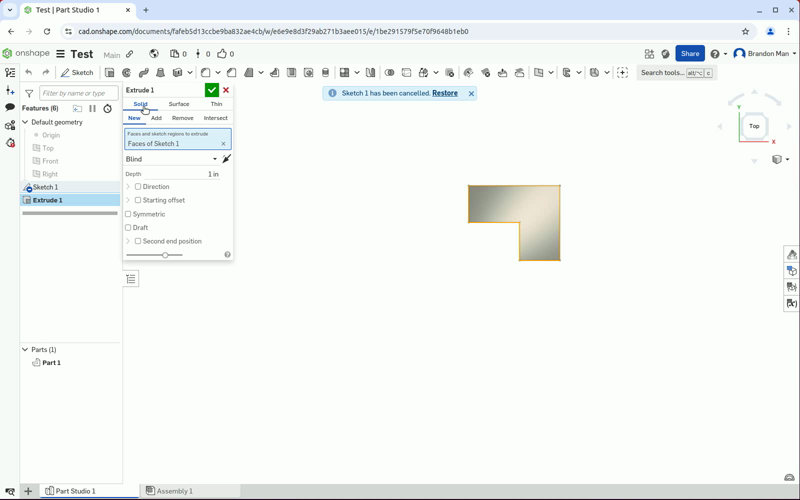
click(143, 106)
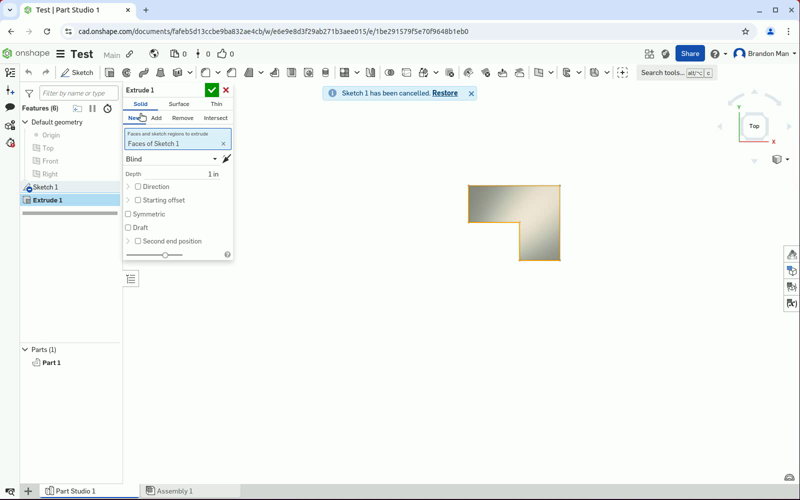
mouse_move(137, 120)
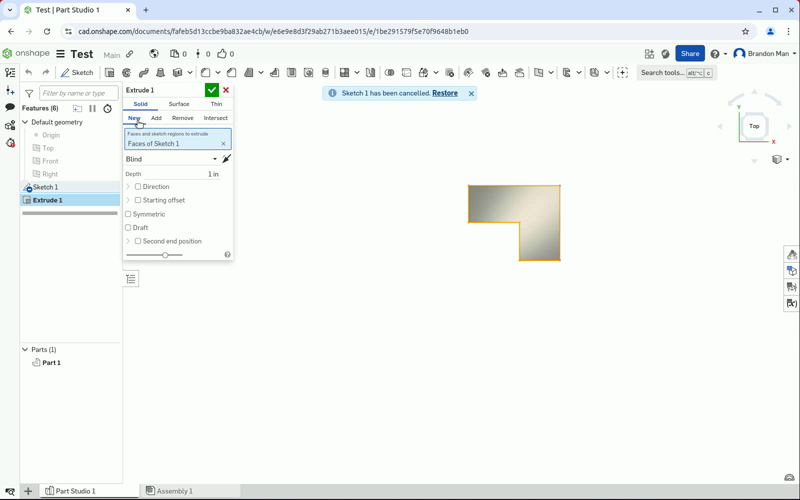
click(137, 120)
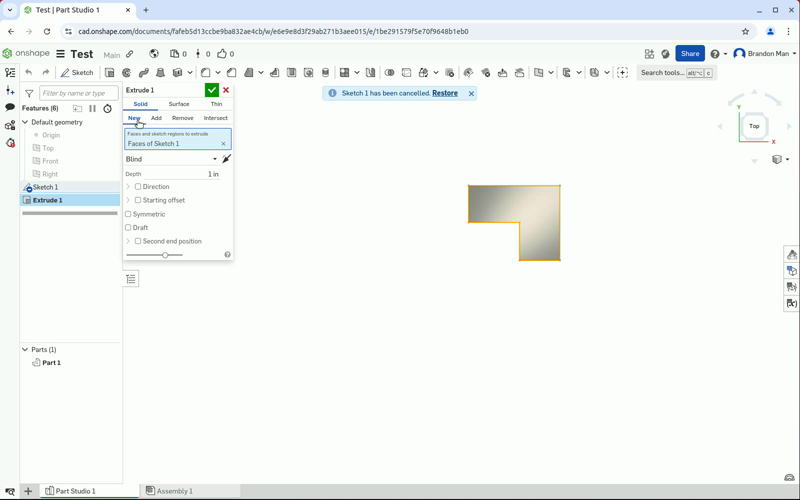
key(tab, 4)
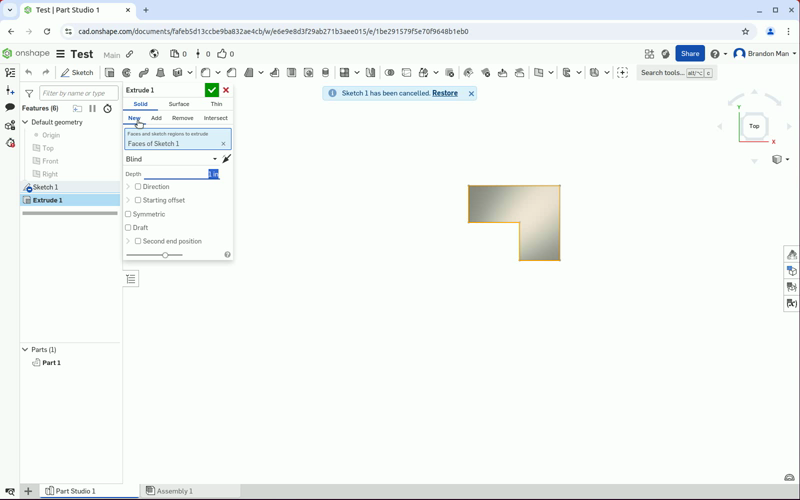
text(20.46)
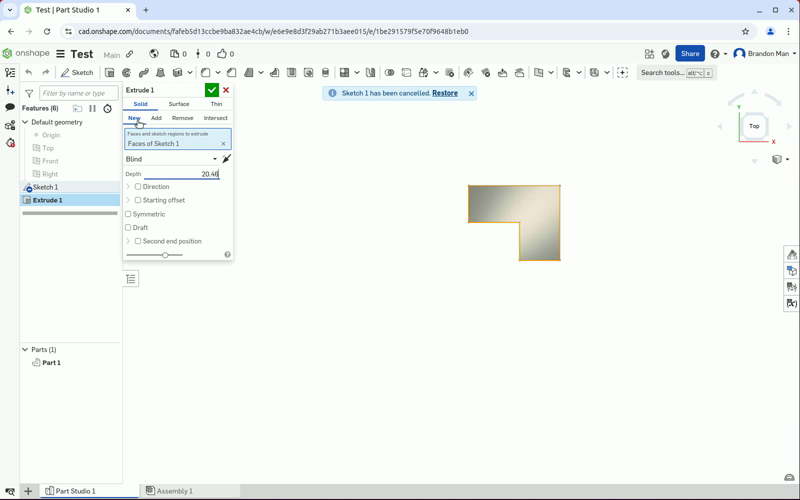
key(enter)
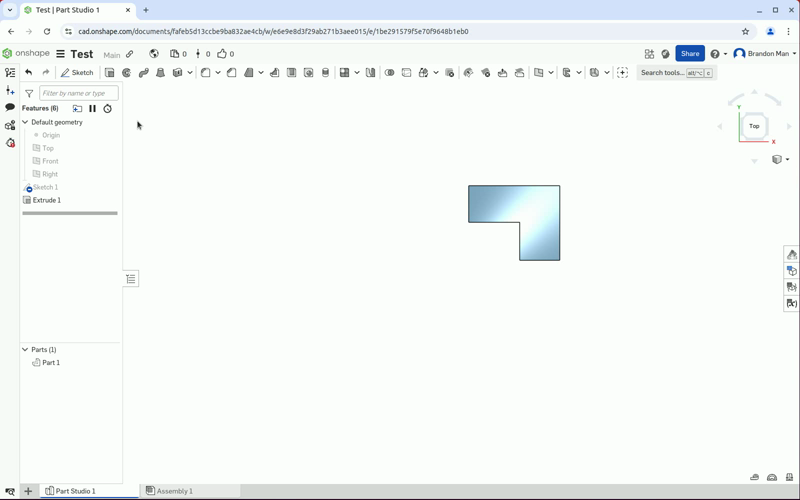
key(shift+h)
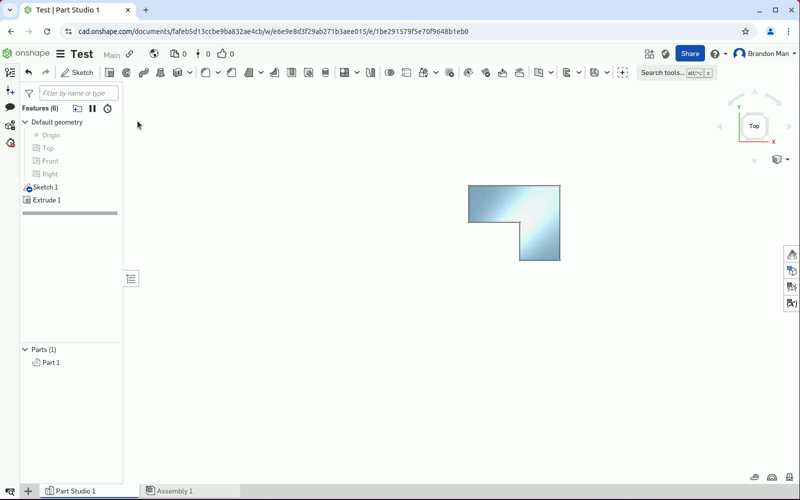
key(shift+h)
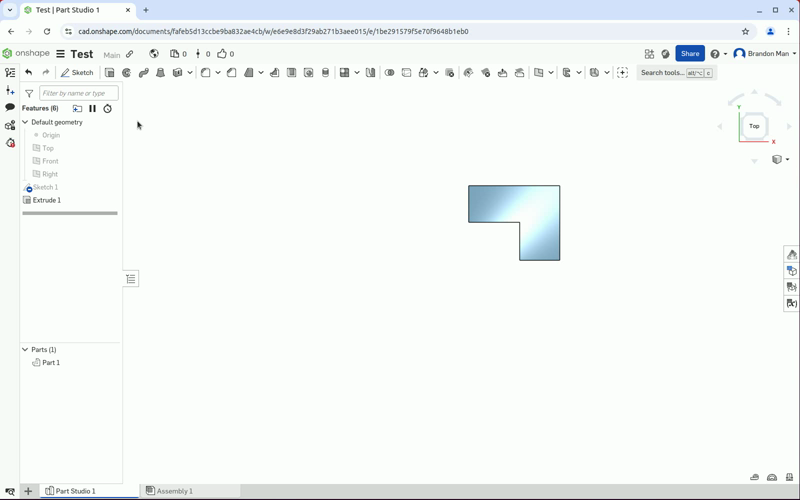
mouse_move(73, 189)
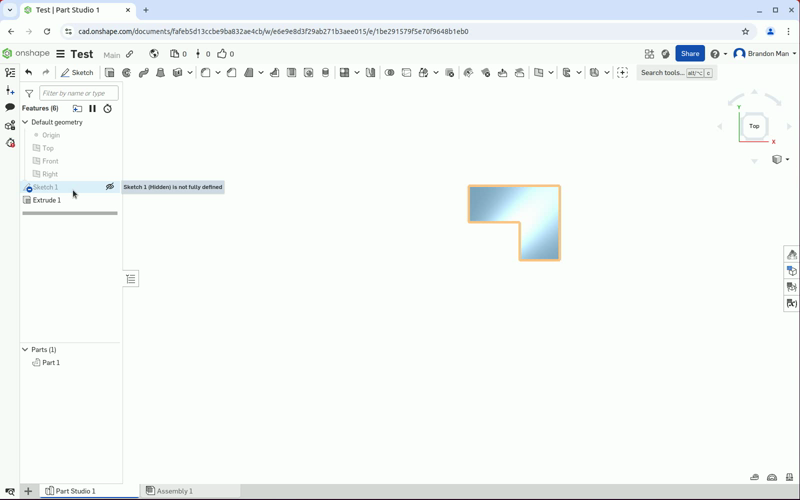
click(73, 189)
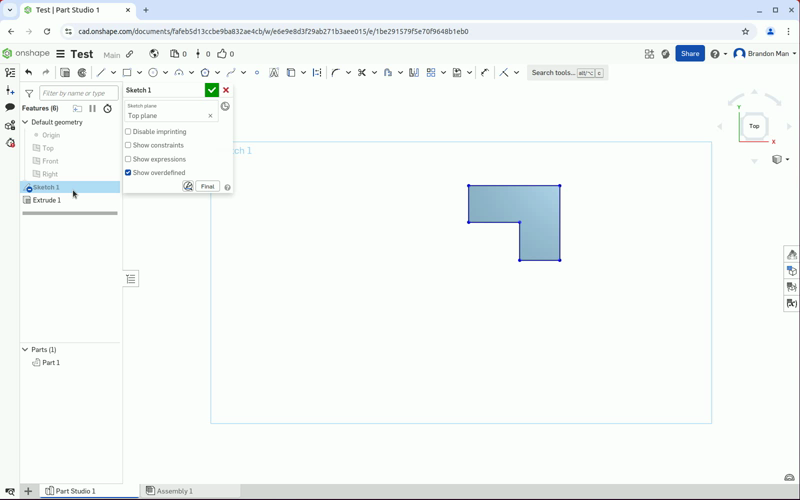
mouse_move(229, 92)
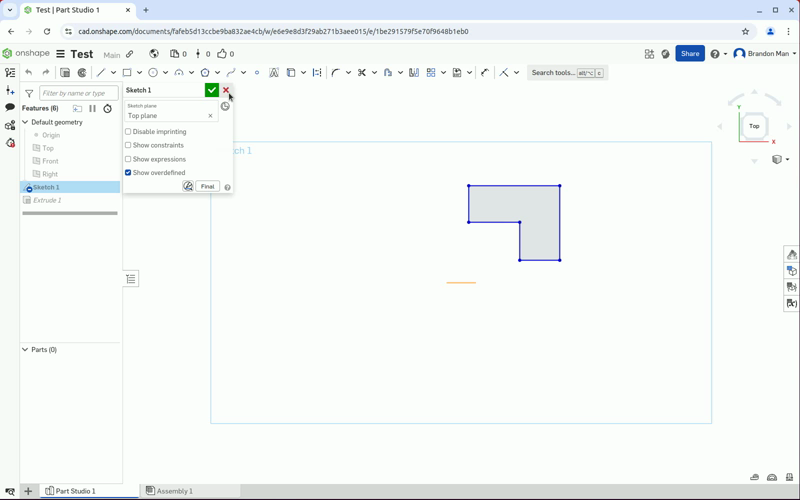
click(229, 92)
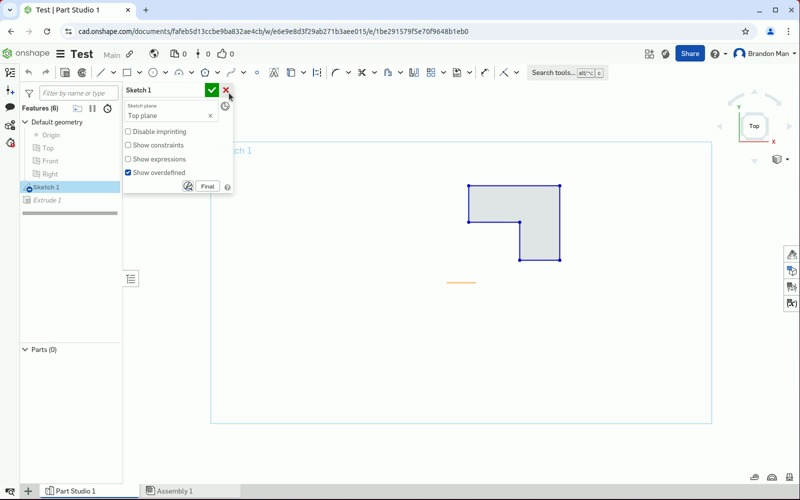
key(shift+s)
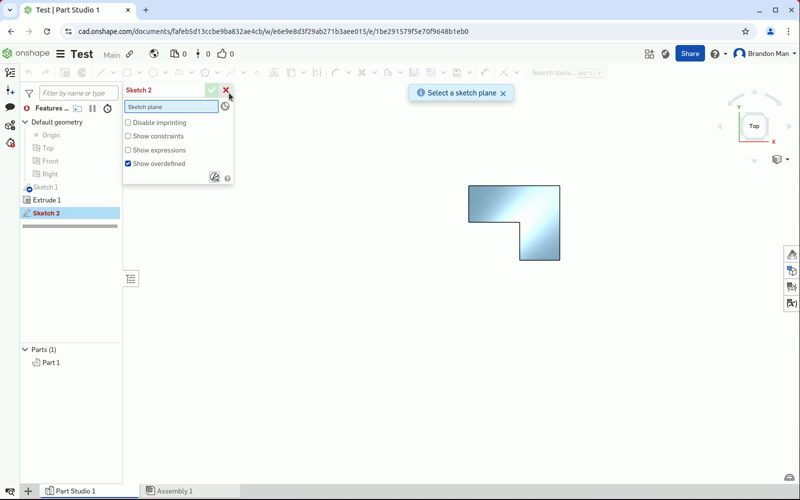
mouse_move(73, 150)
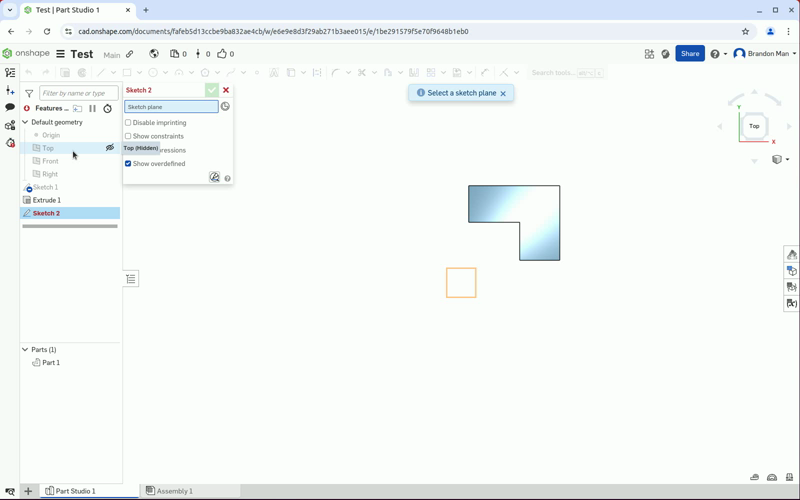
click(73, 150)
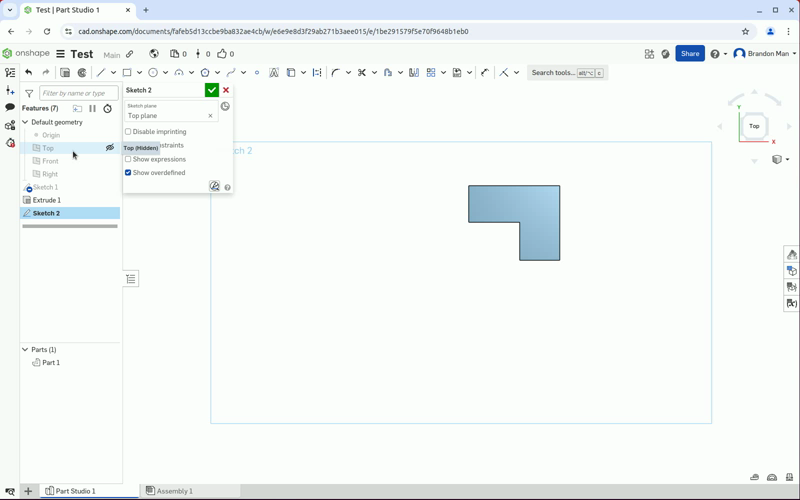
mouse_move(73, 352)
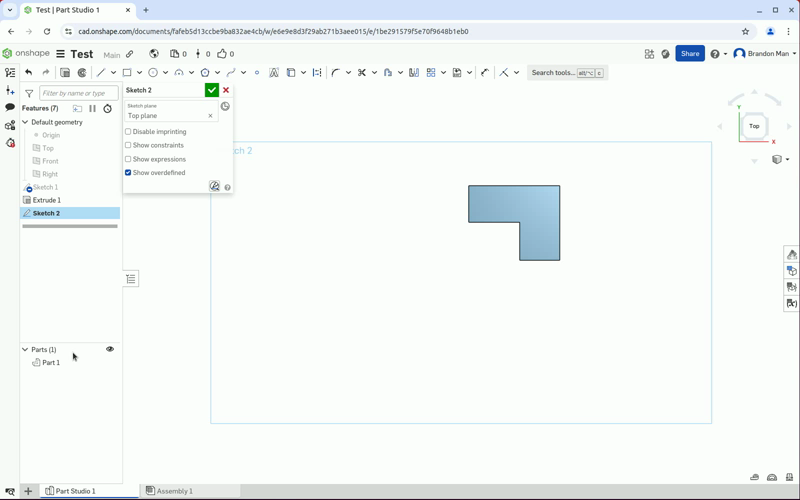
key(y)
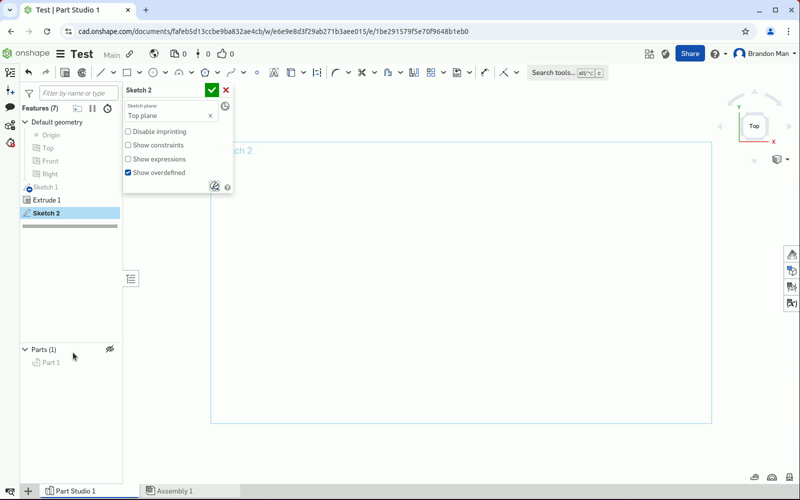
key(l)
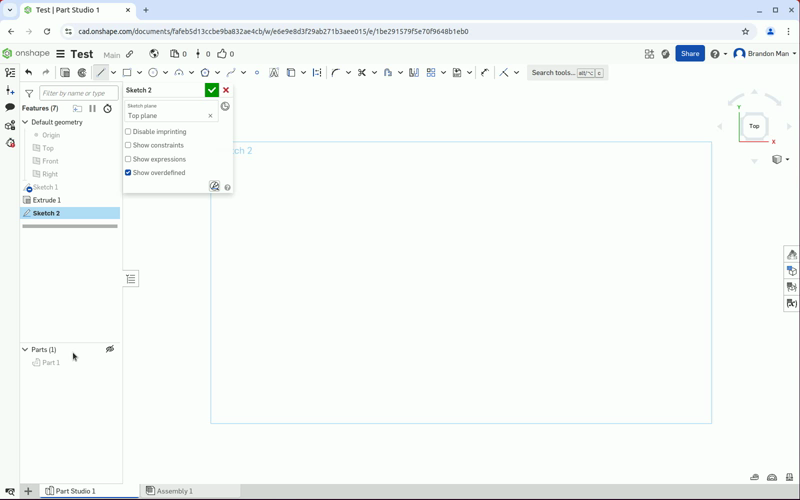
key_down(shift)
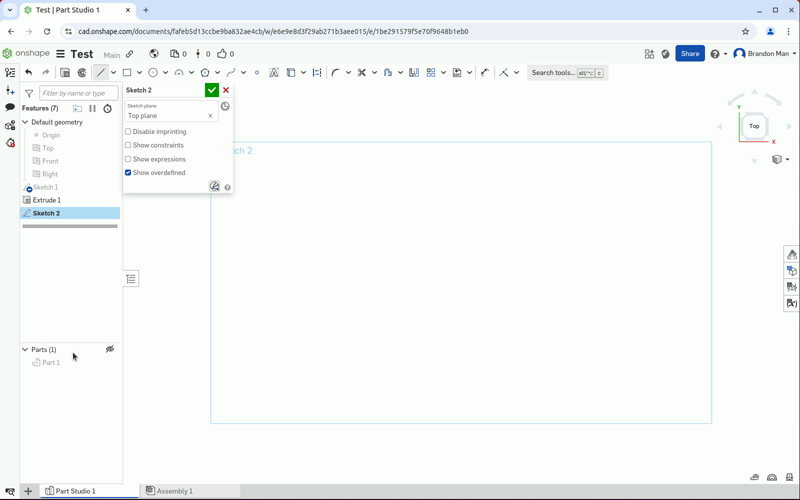
mouse_move(422, 300)
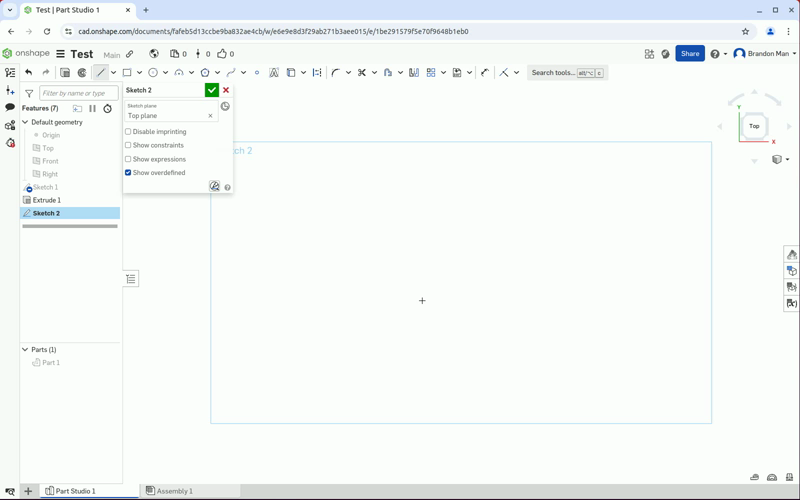
click(422, 300)
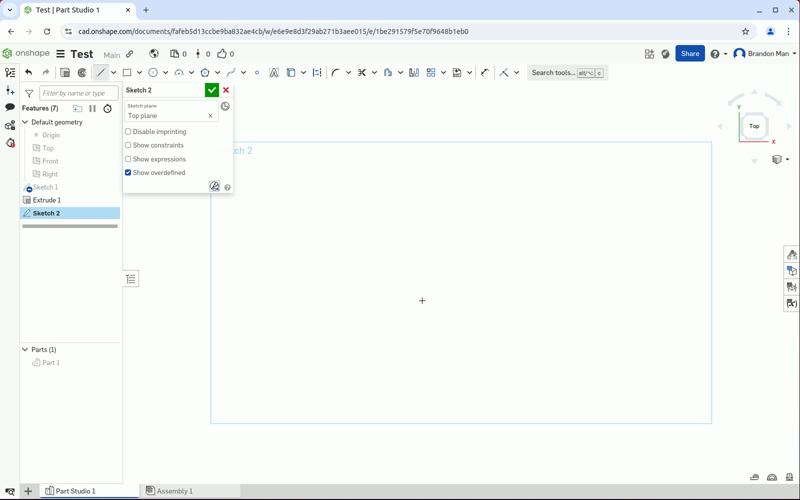
key_up(shift)
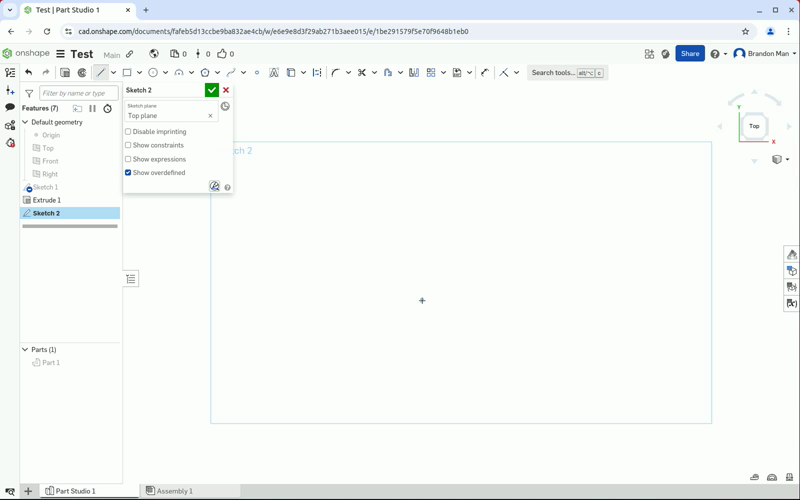
key_down(shift)
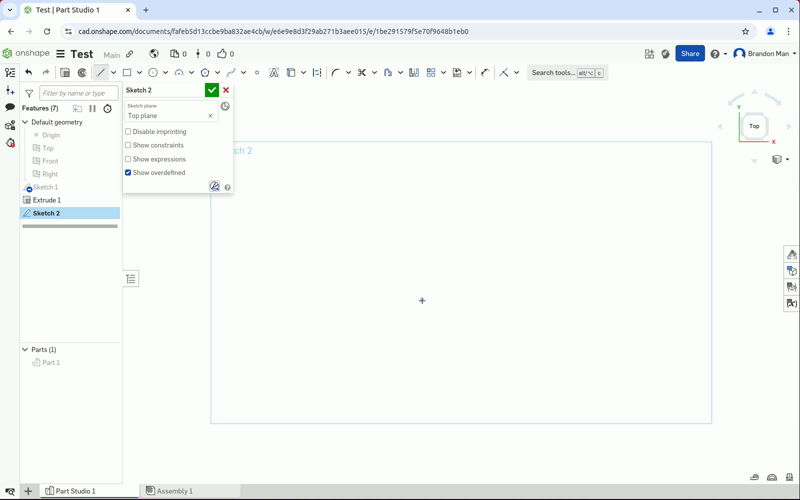
mouse_move(516, 300)
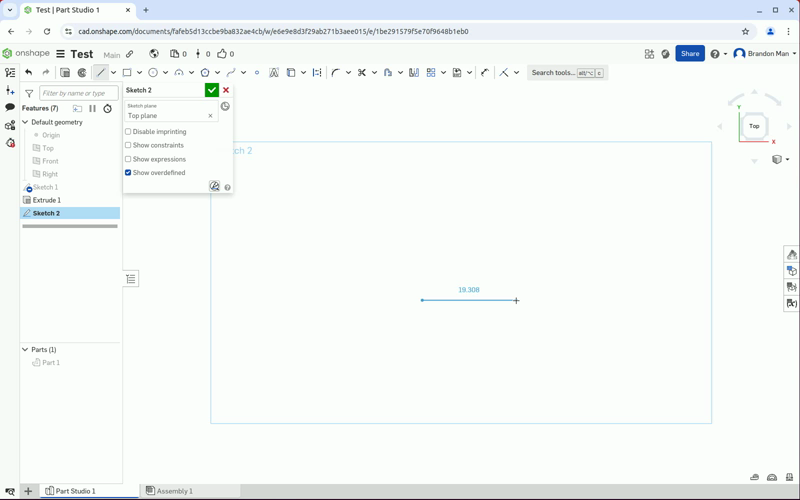
click(516, 300)
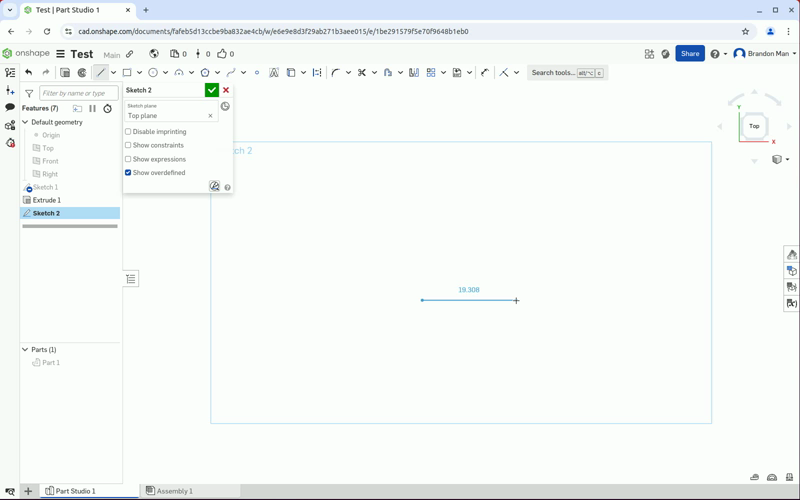
key_up(shift)
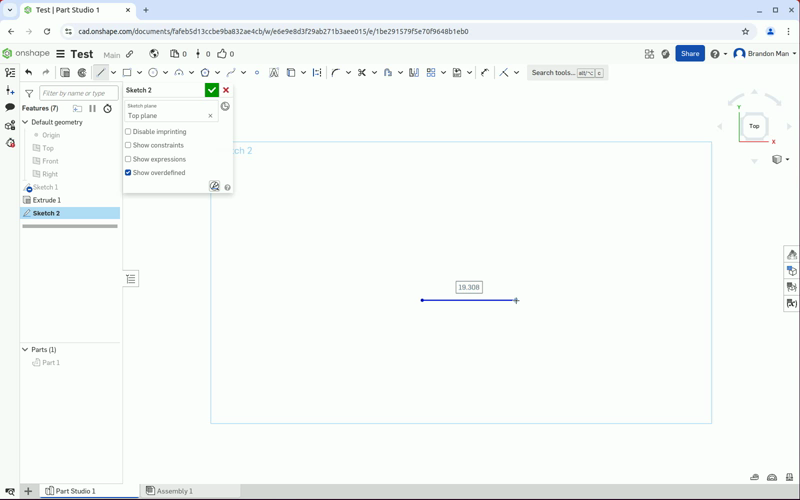
key_down(shift)
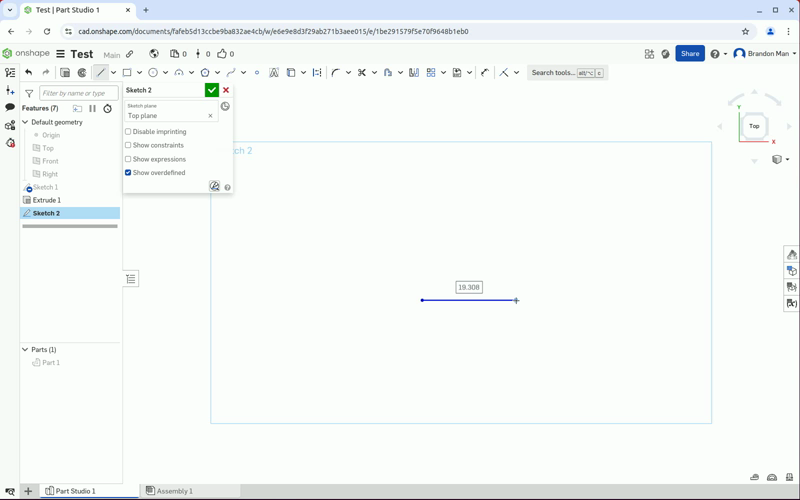
mouse_move(516, 221)
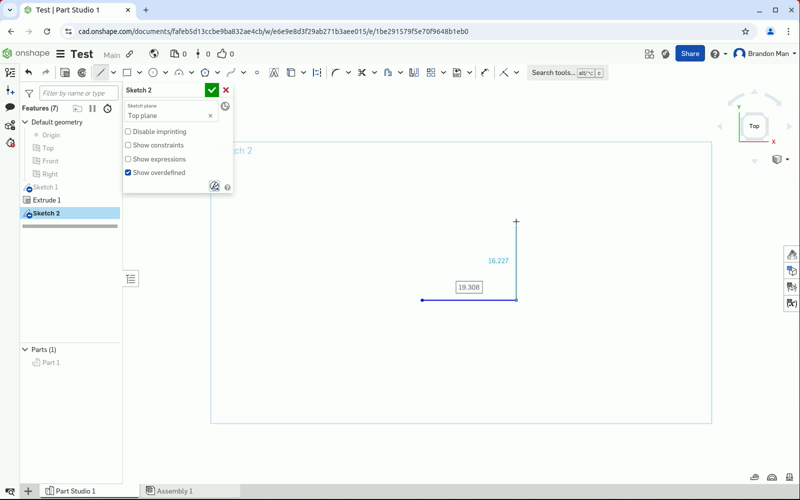
click(516, 221)
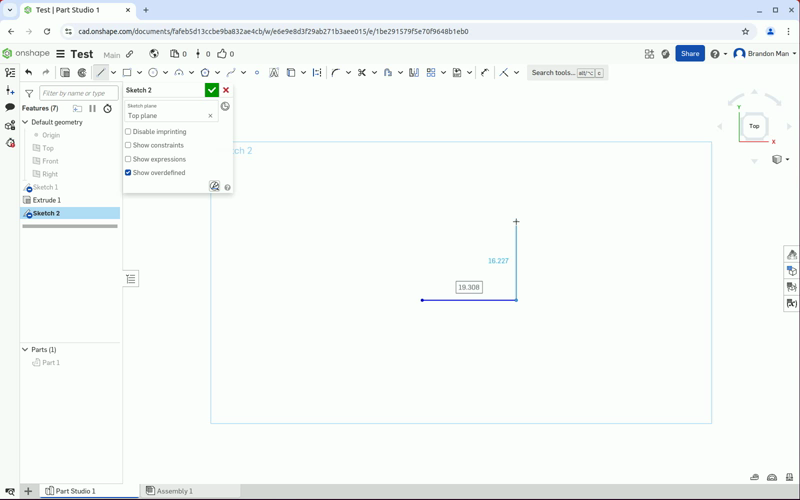
key_up(shift)
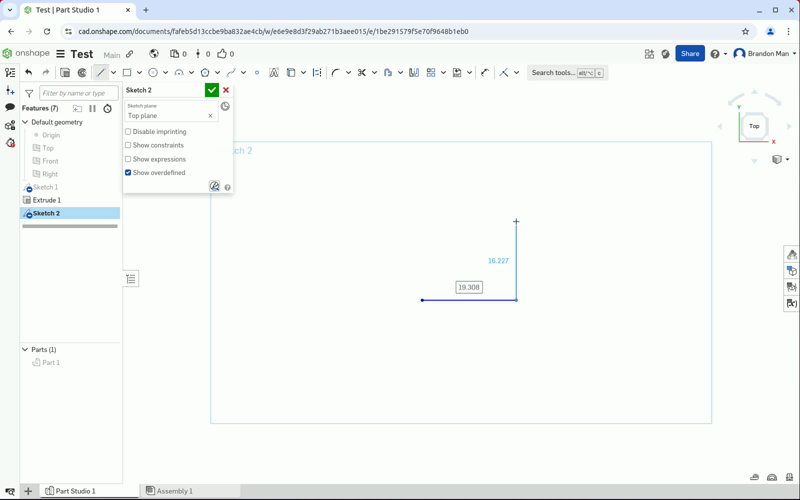
key_down(shift)
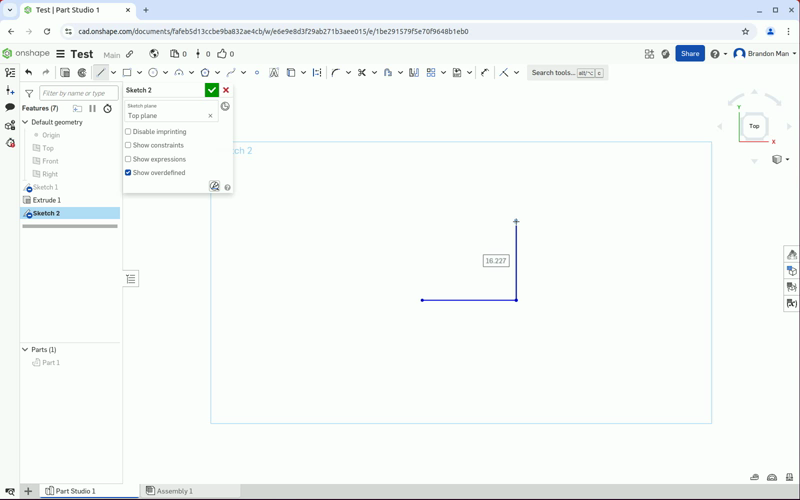
mouse_move(422, 221)
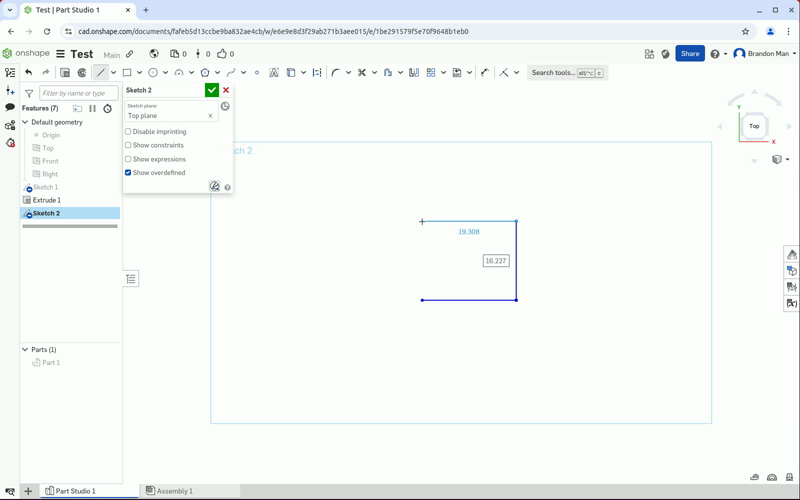
click(422, 221)
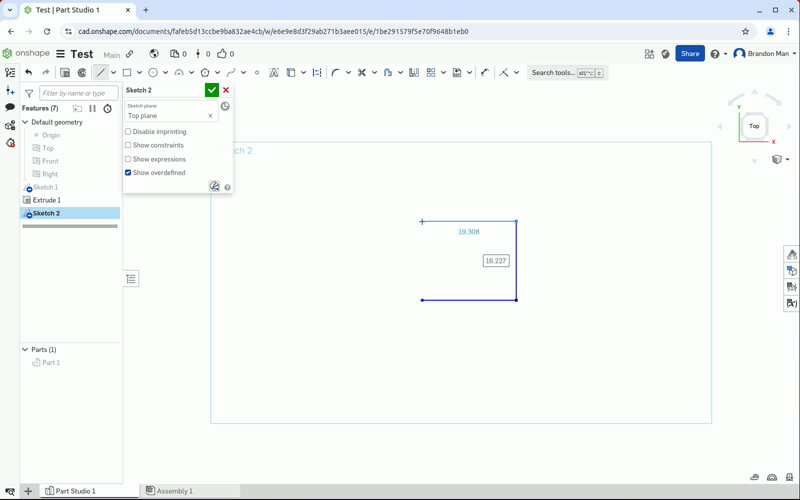
key_up(shift)
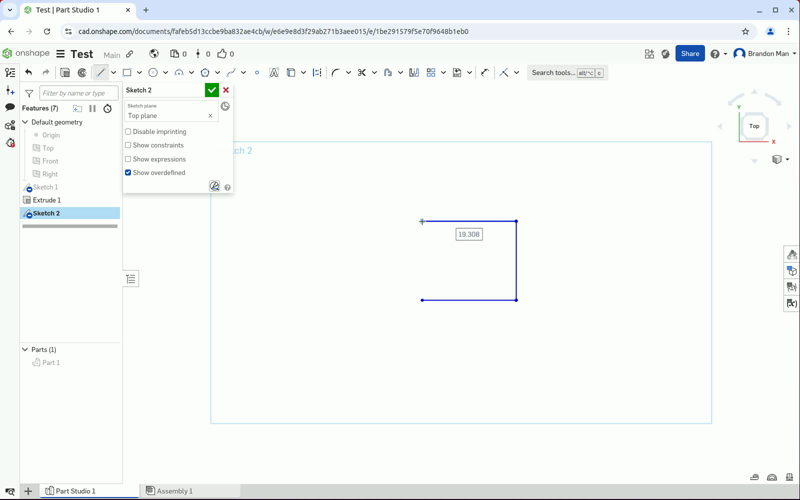
key_down(shift)
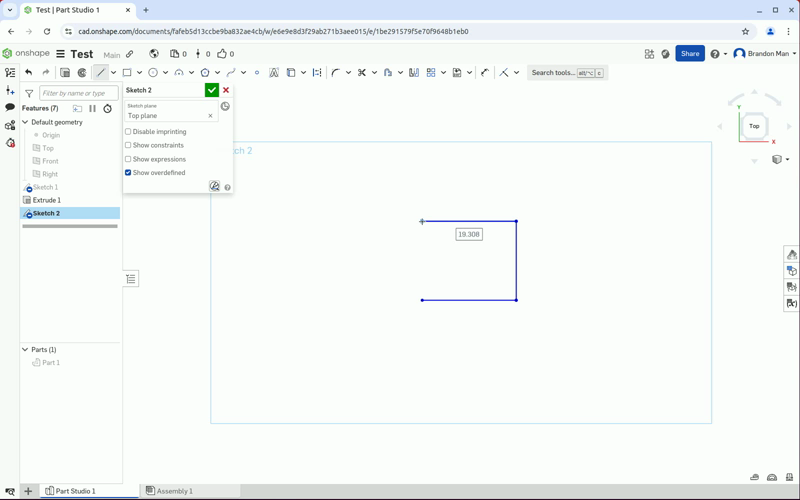
mouse_move(422, 300)
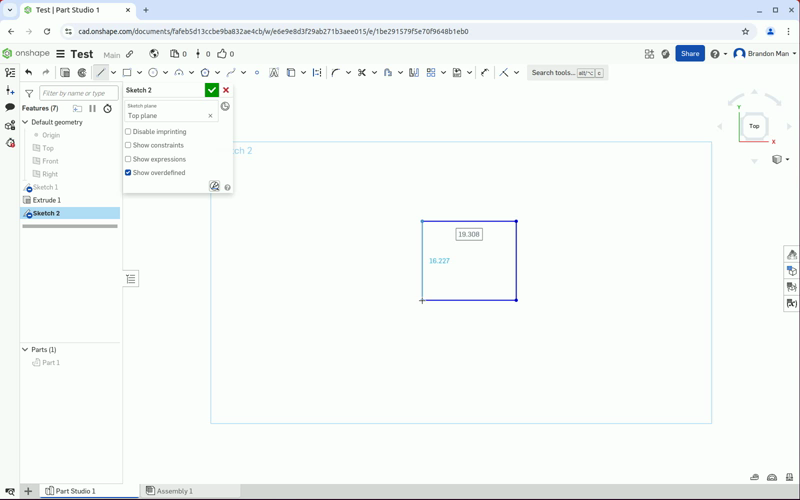
key_up(shift)
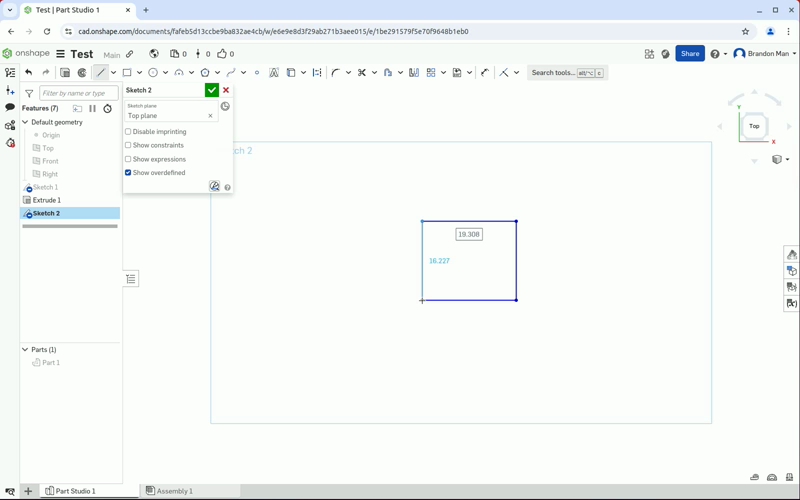
click(422, 300)
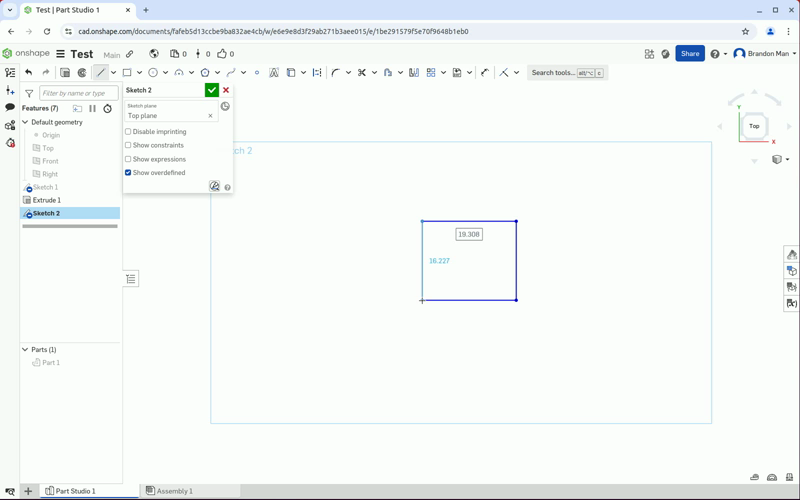
key(esc)
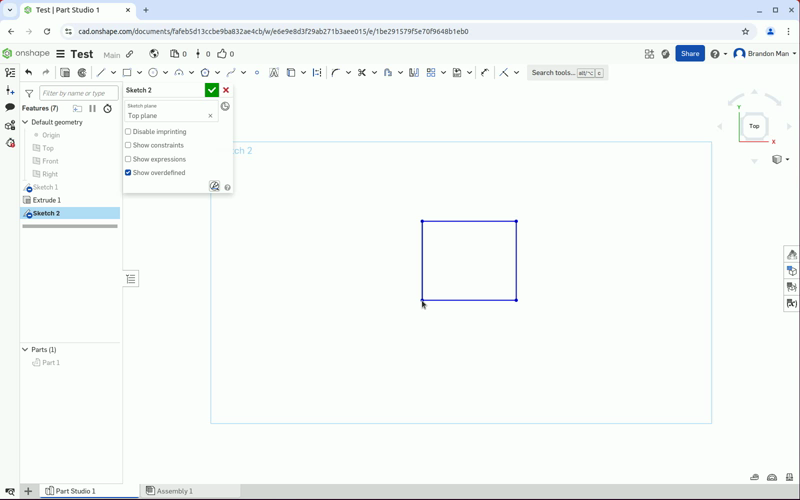
mouse_move(505, 258)
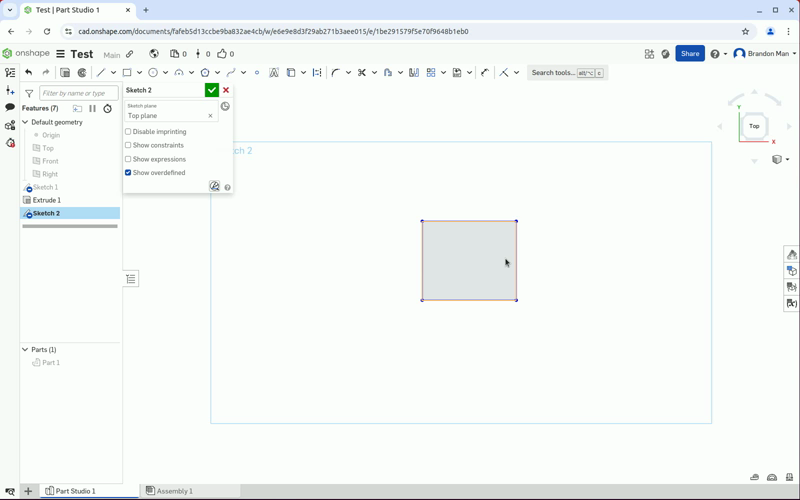
click(505, 258)
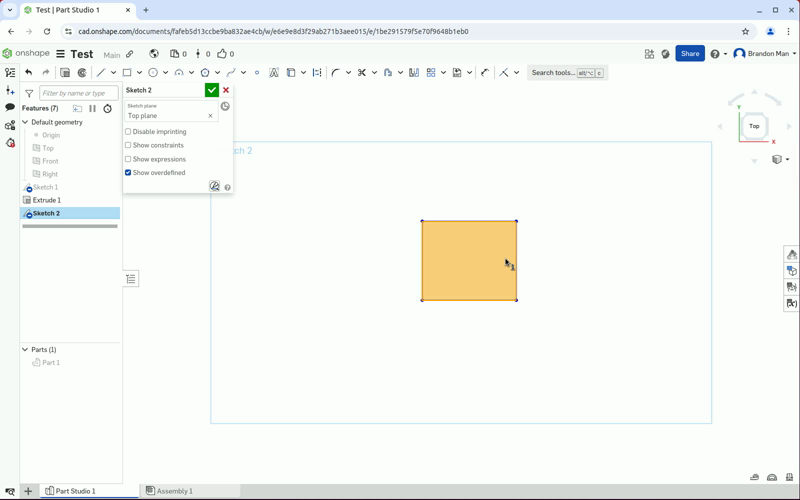
mouse_move(73, 352)
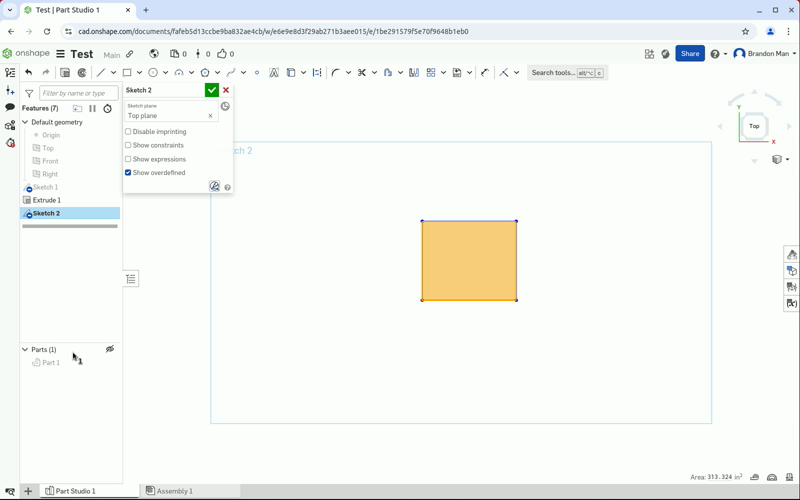
key(shift+y)
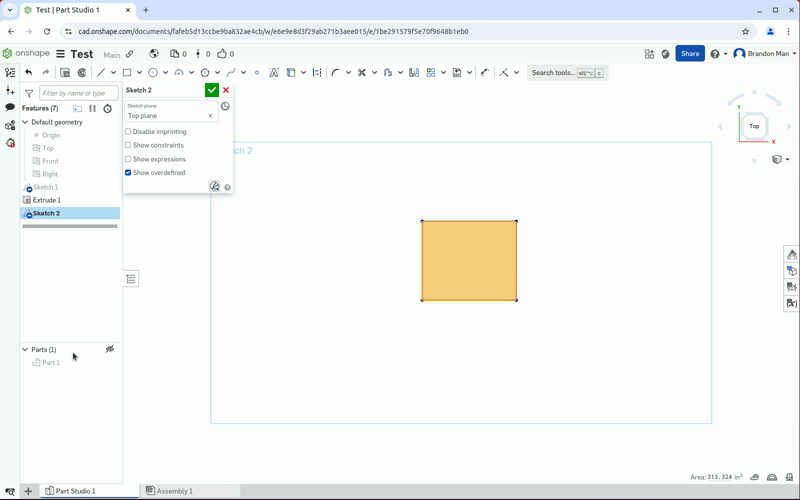
key(shift+e)
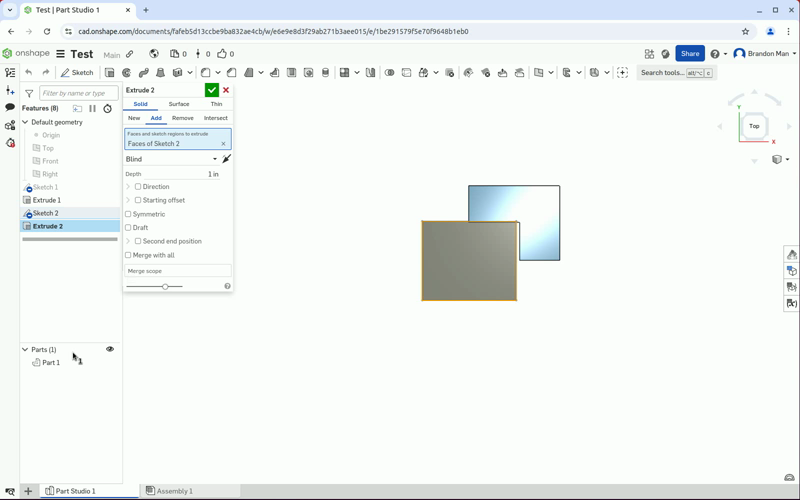
mouse_move(143, 106)
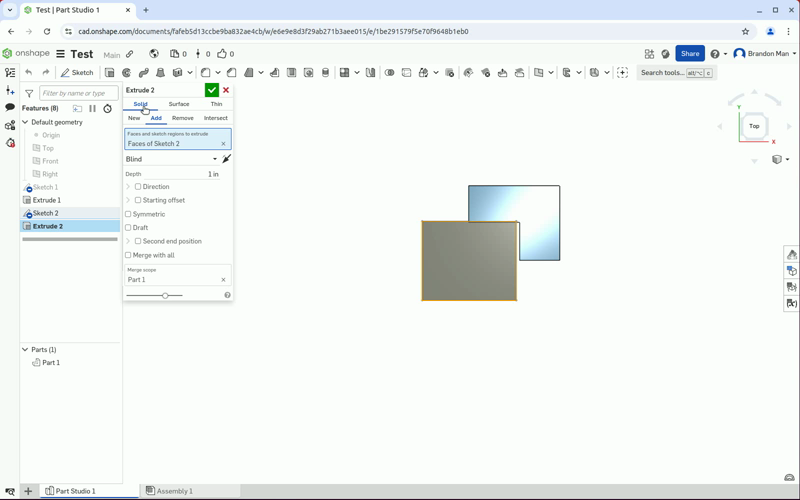
click(143, 106)
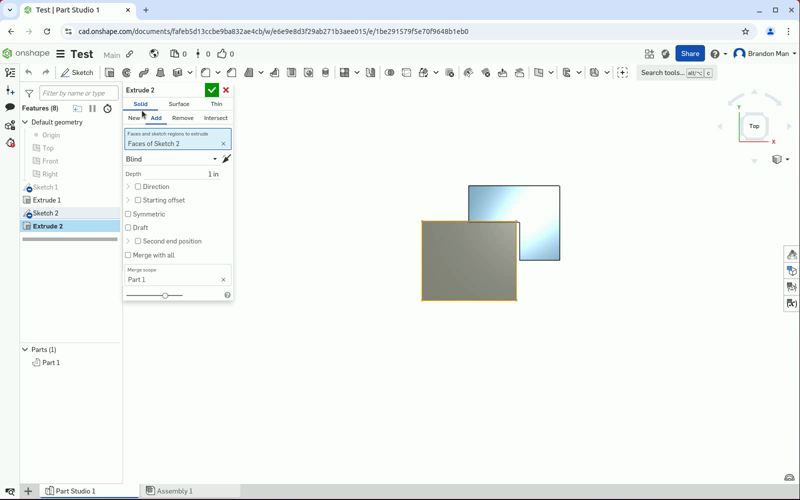
mouse_move(137, 120)
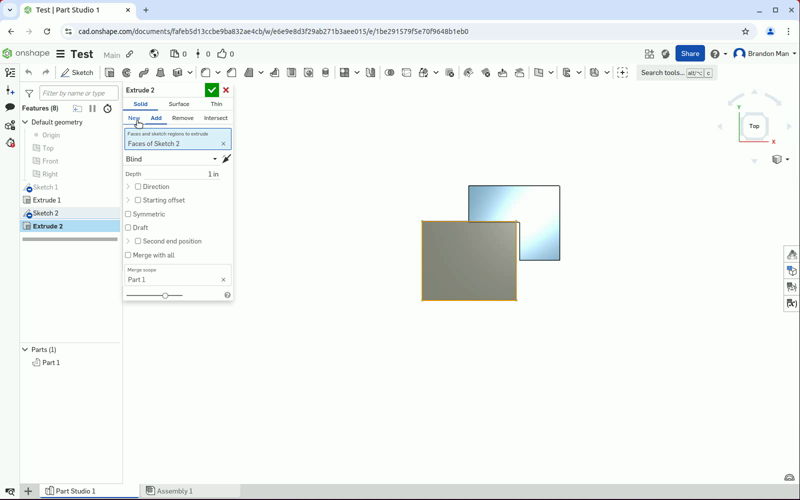
click(137, 120)
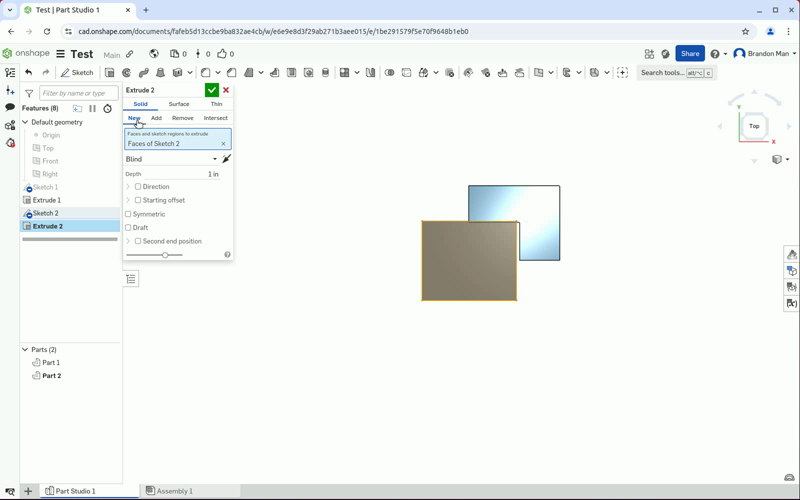
key(tab, 4)
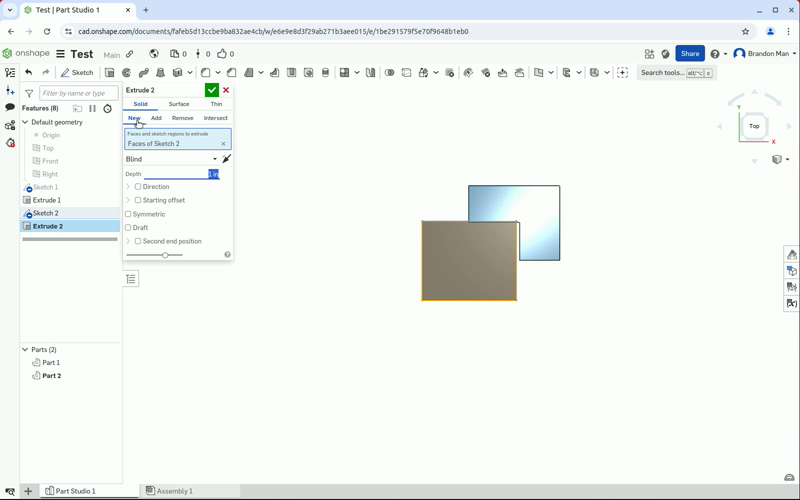
text(13.721)
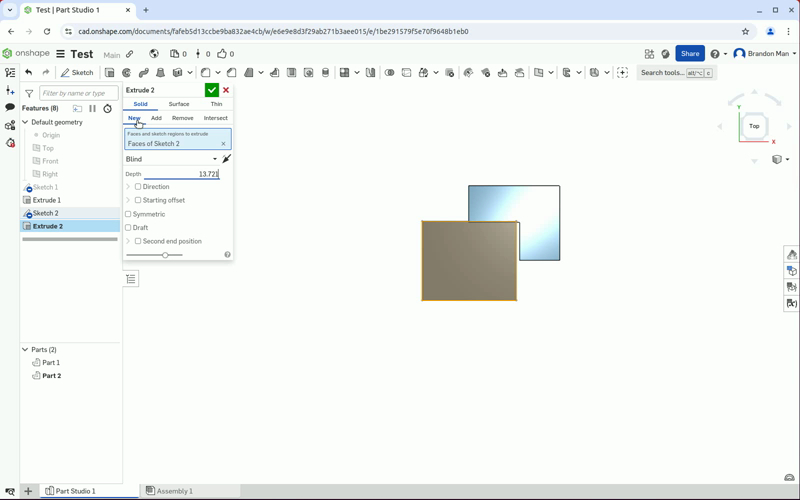
key(enter)
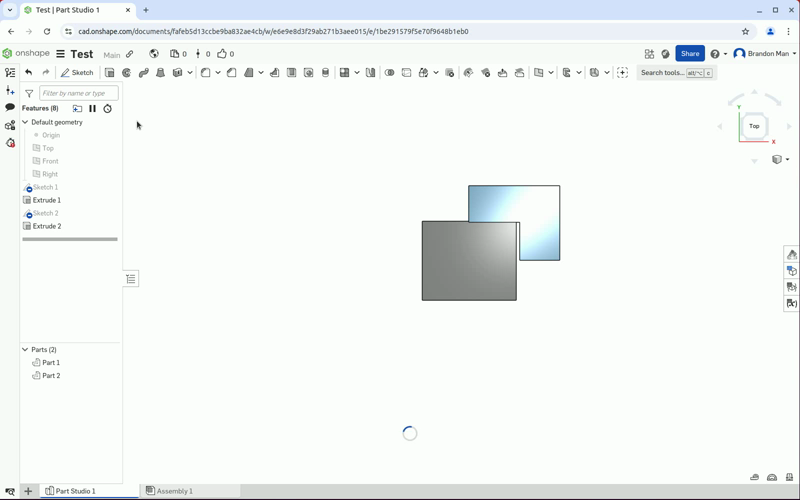
key(shift+h)
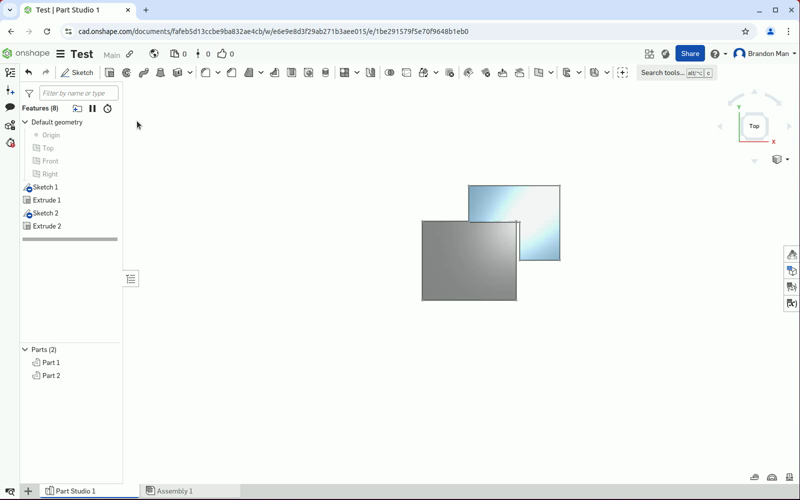
key(shift+h)
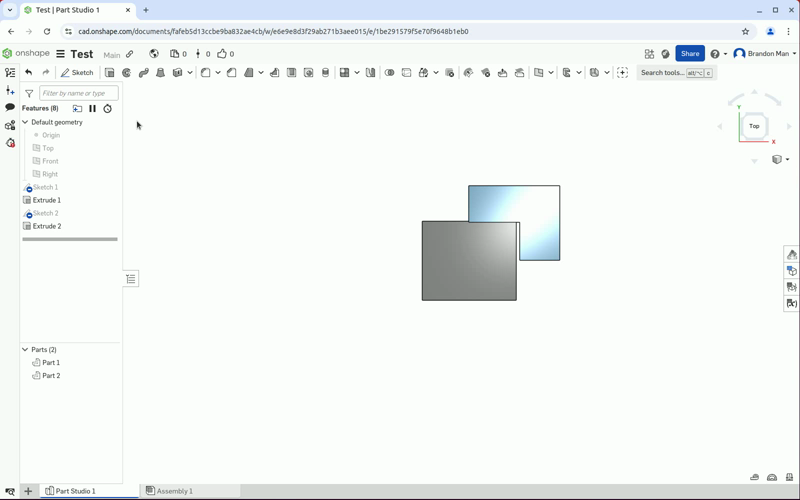
mouse_move(73, 189)
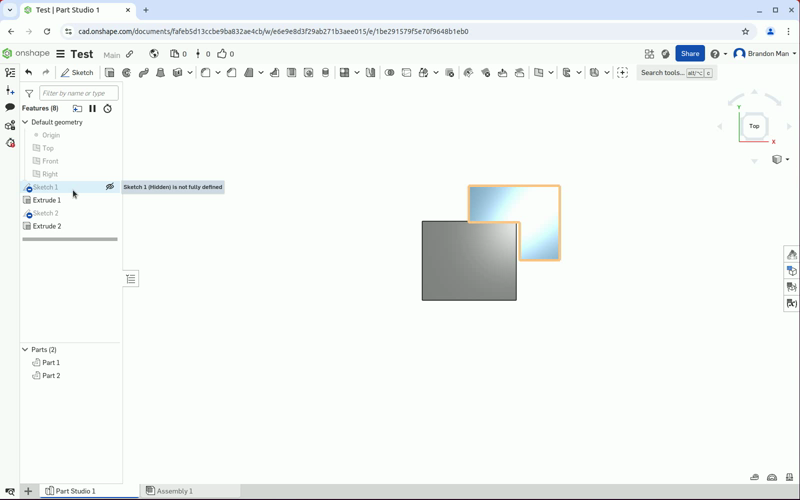
click(73, 189)
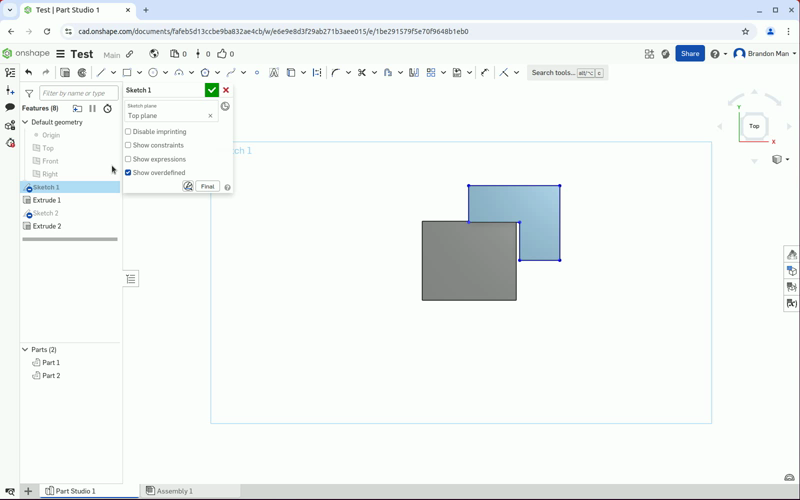
mouse_move(229, 92)
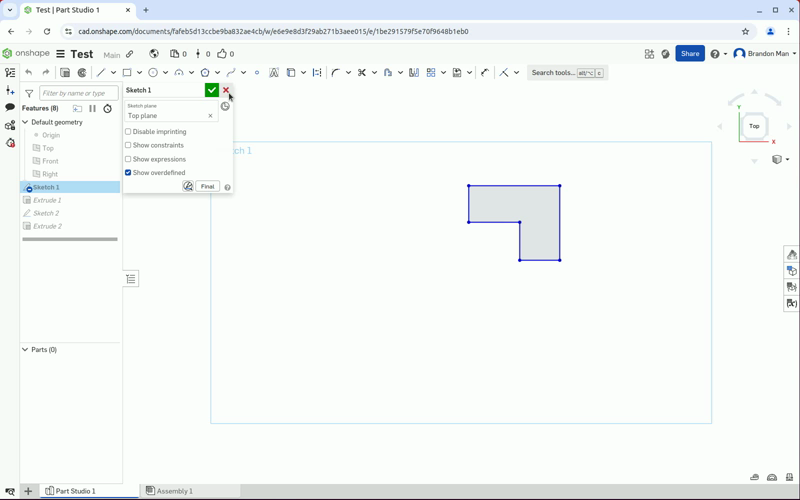
click(229, 92)
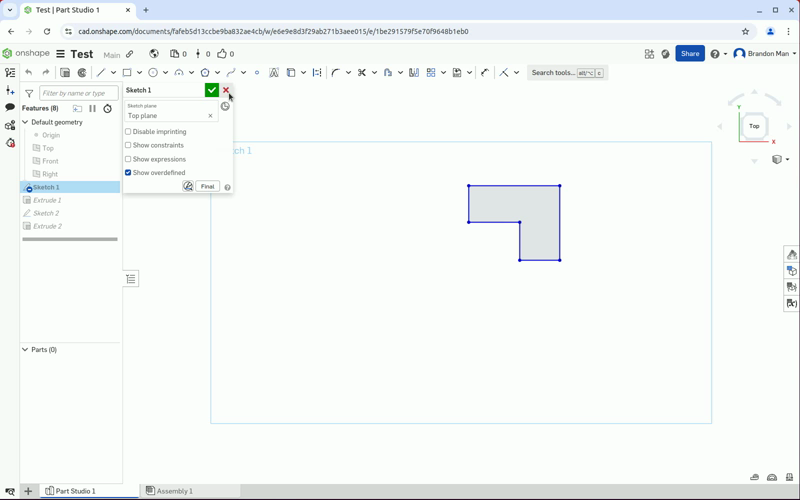
key(shift+s)
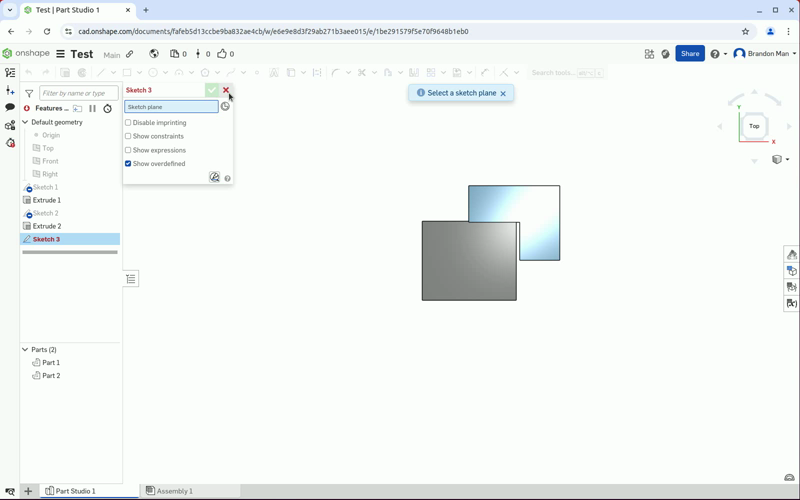
mouse_move(73, 150)
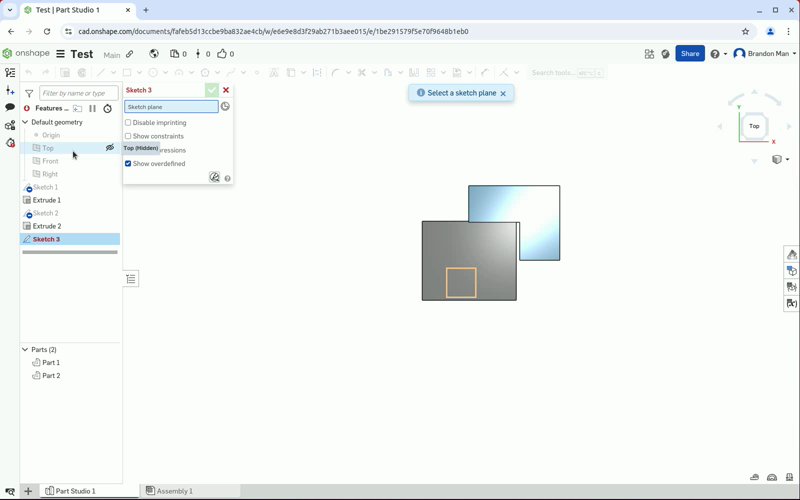
click(73, 150)
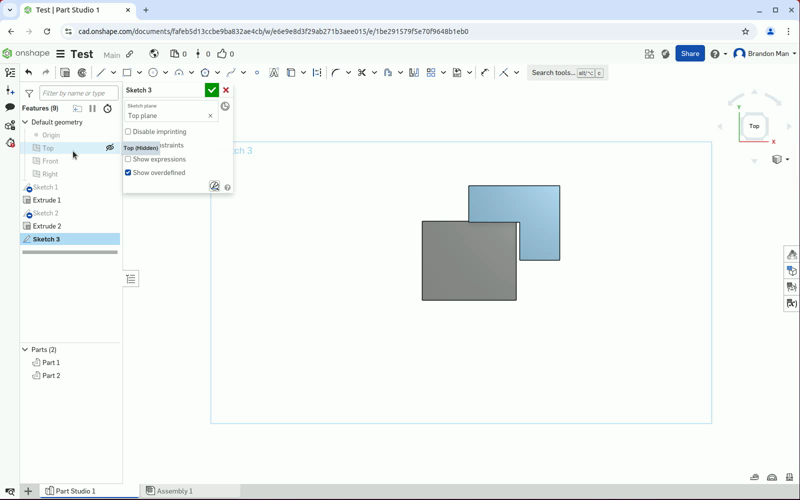
mouse_move(73, 352)
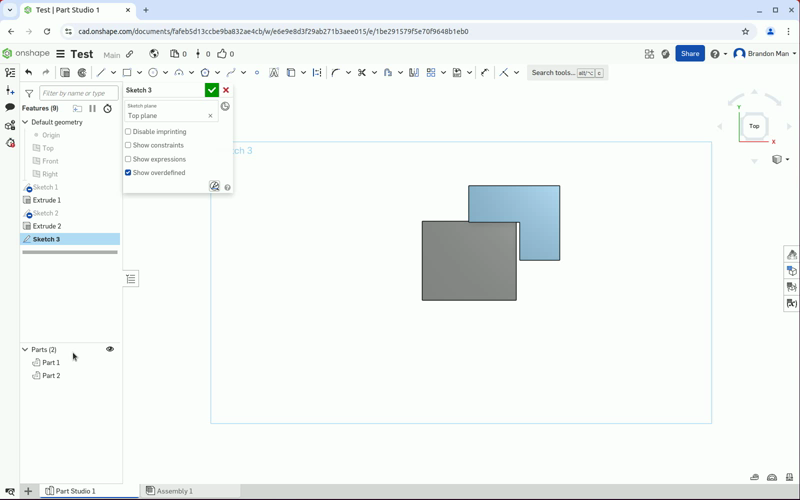
key(y)
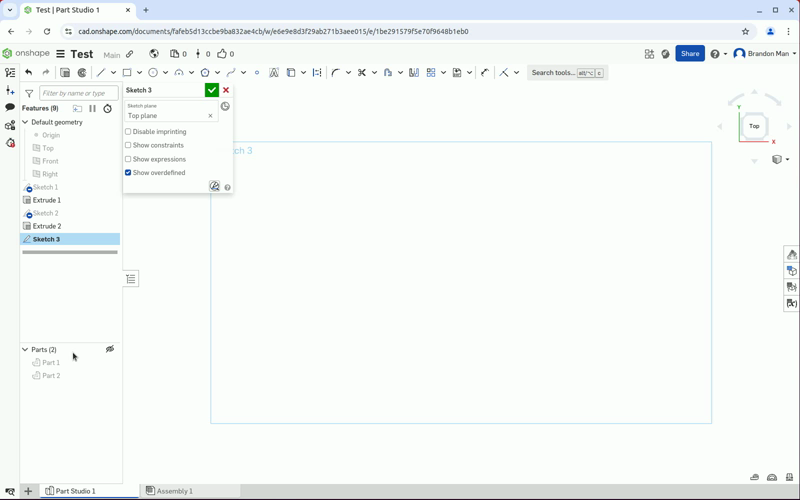
key(l)
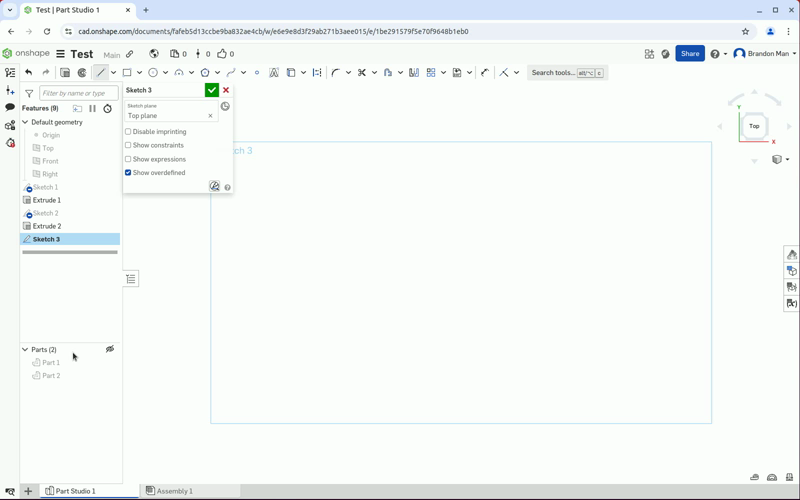
key_down(shift)
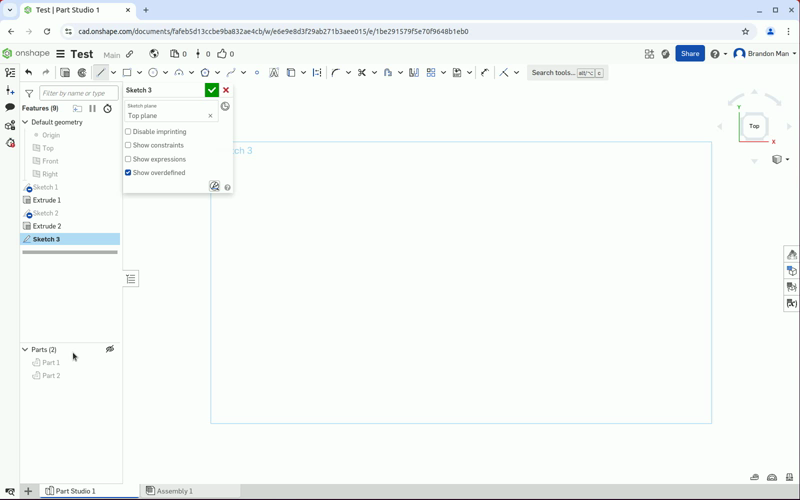
mouse_move(348, 368)
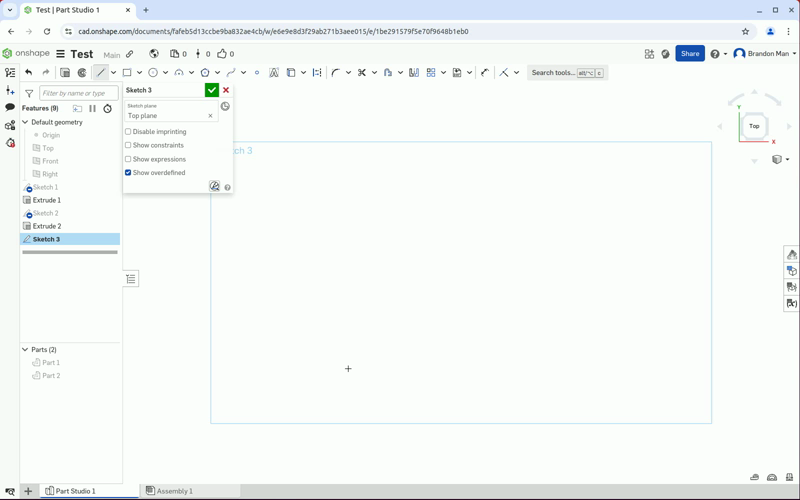
click(348, 368)
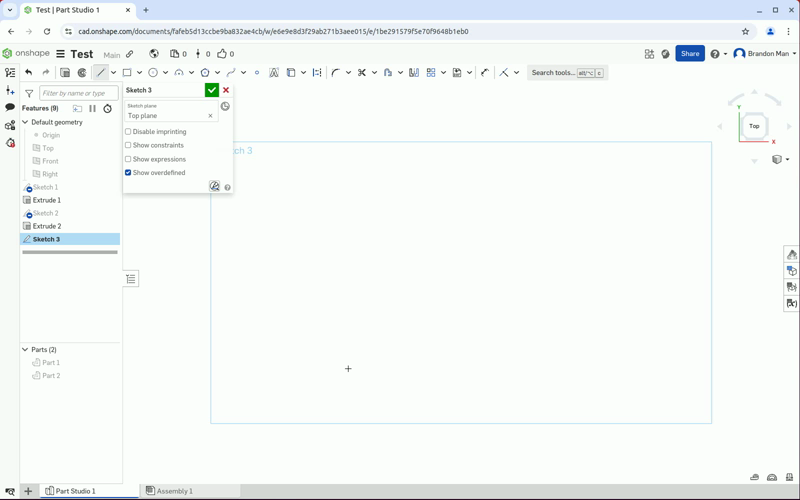
key_up(shift)
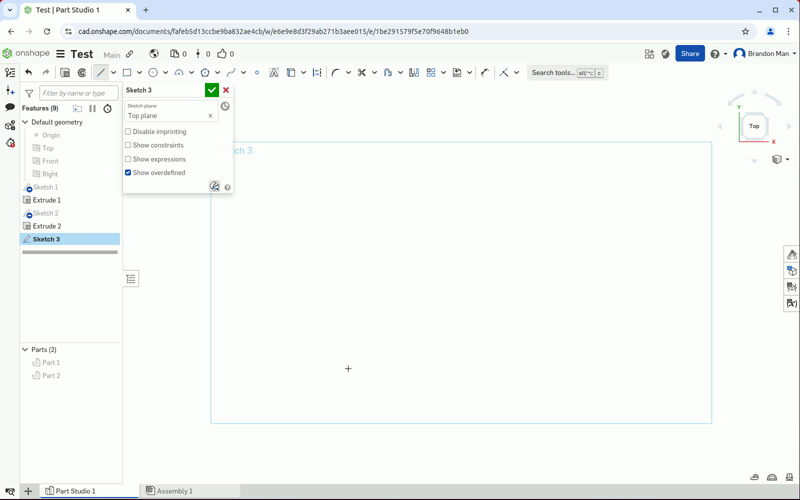
key_down(shift)
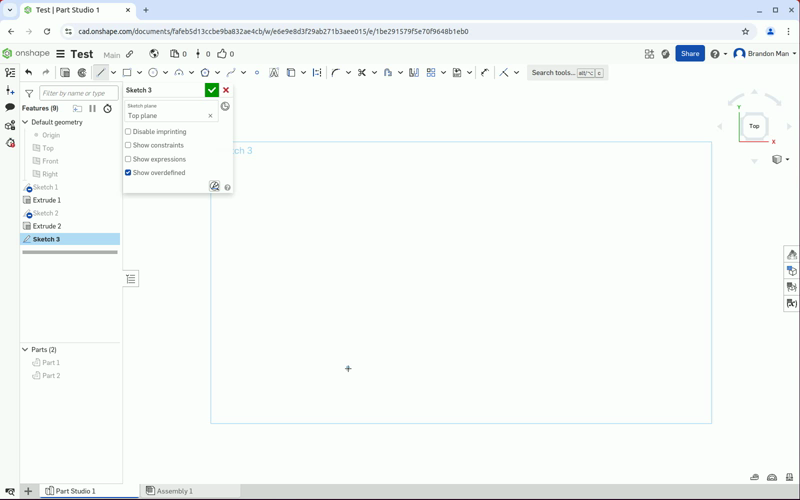
mouse_move(471, 368)
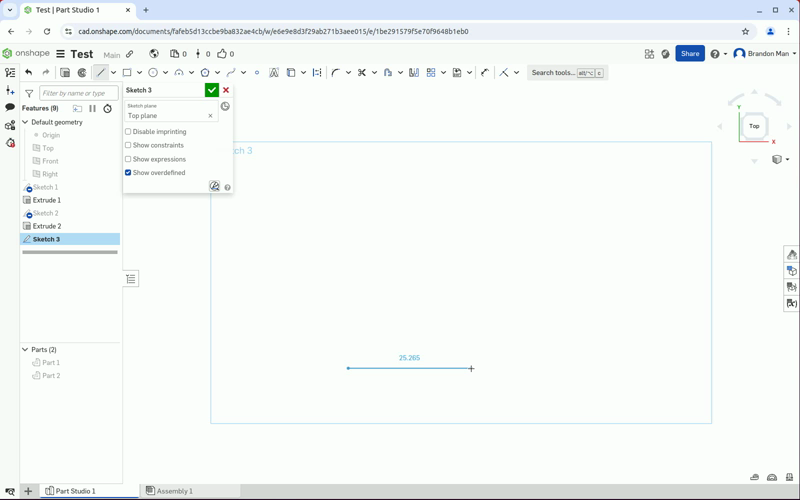
click(471, 368)
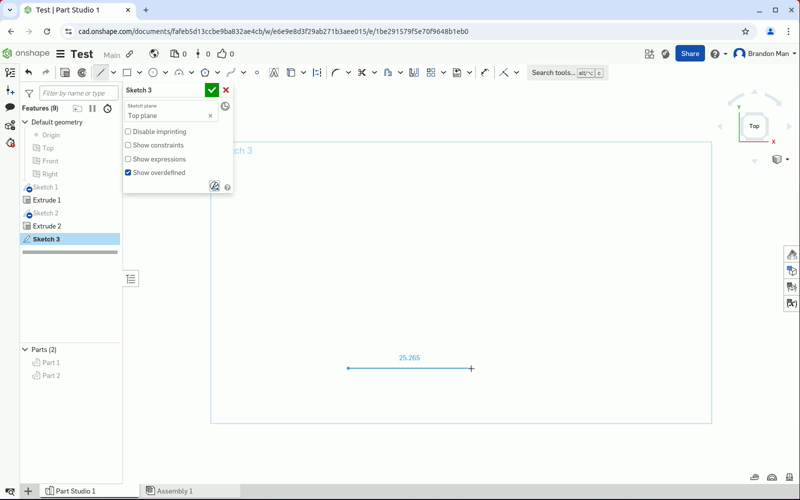
key_up(shift)
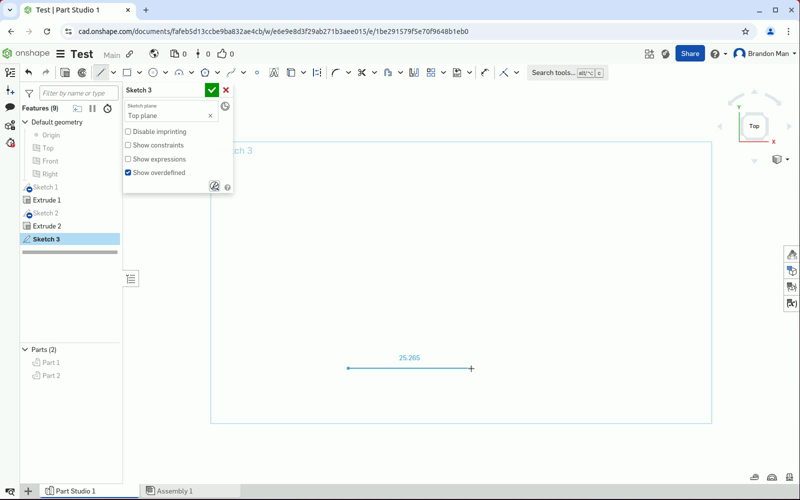
key_down(shift)
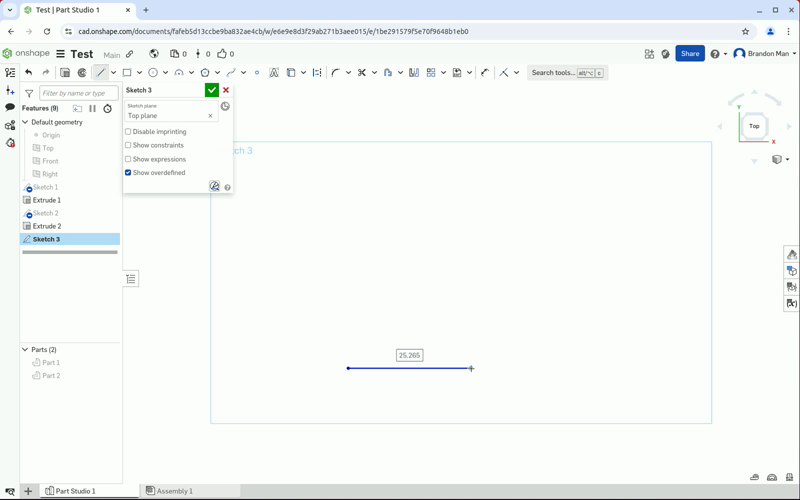
mouse_move(471, 261)
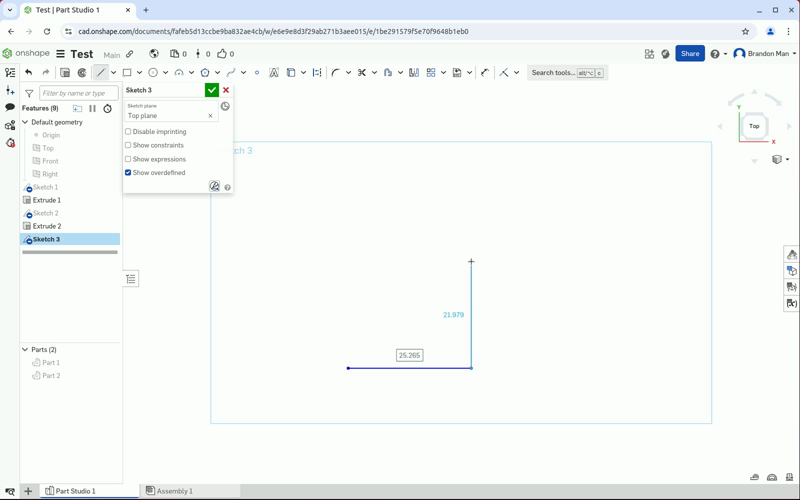
click(471, 261)
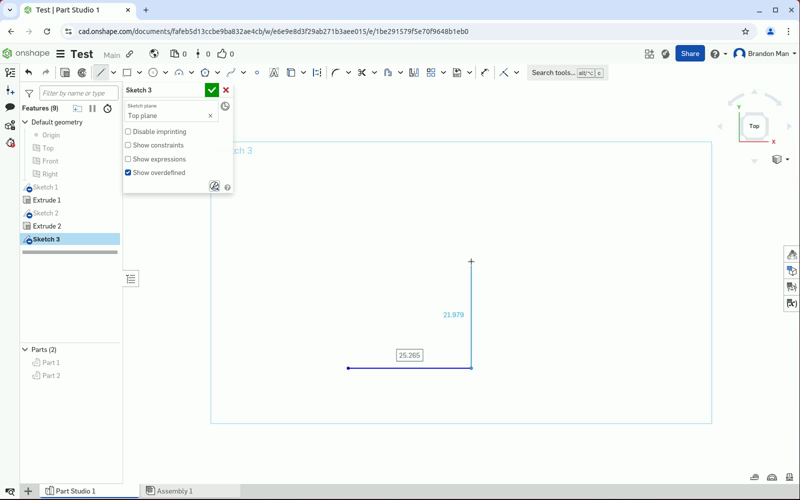
key_up(shift)
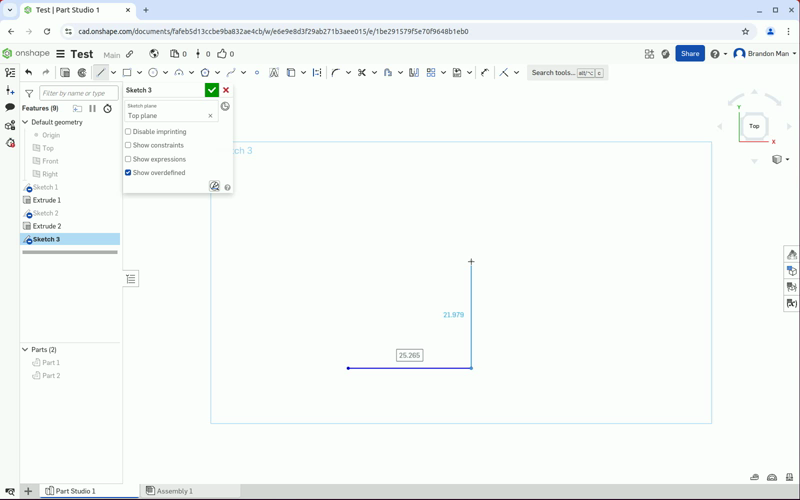
key_down(shift)
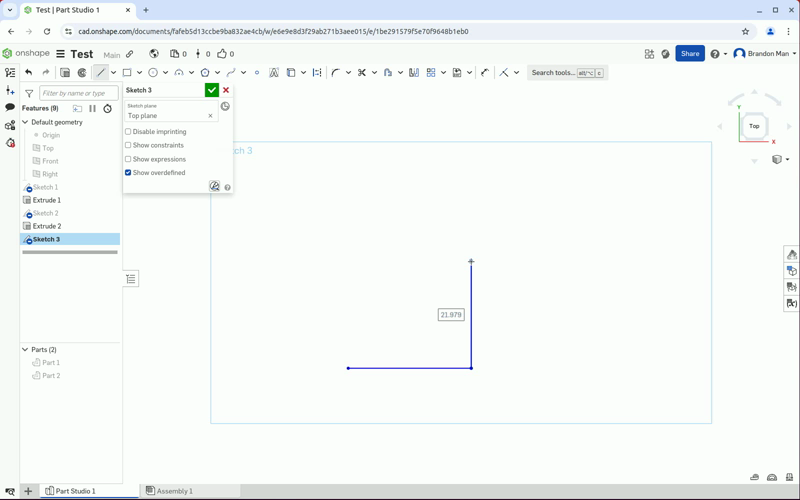
mouse_move(348, 261)
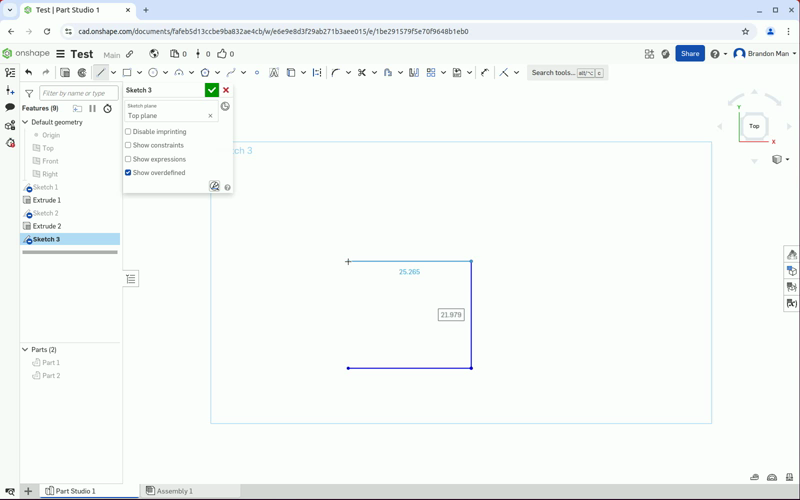
click(348, 261)
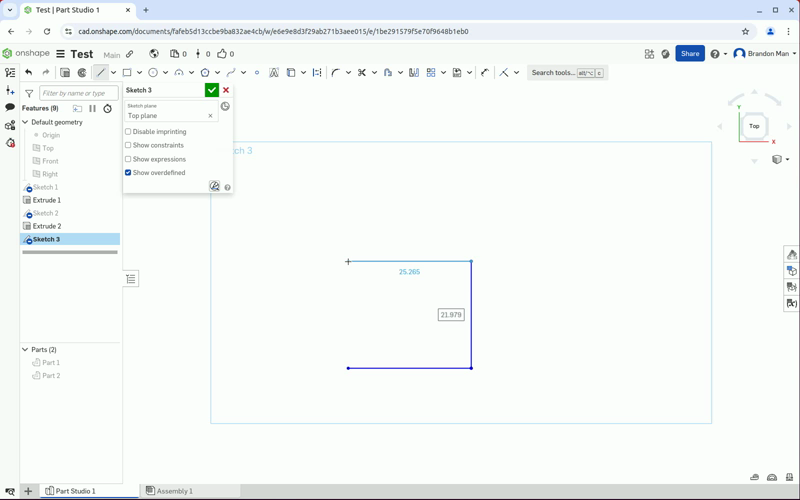
key_up(shift)
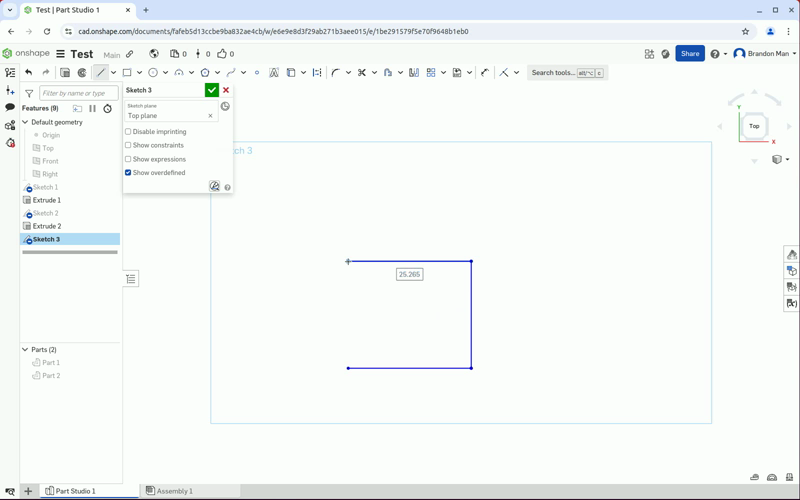
key_down(shift)
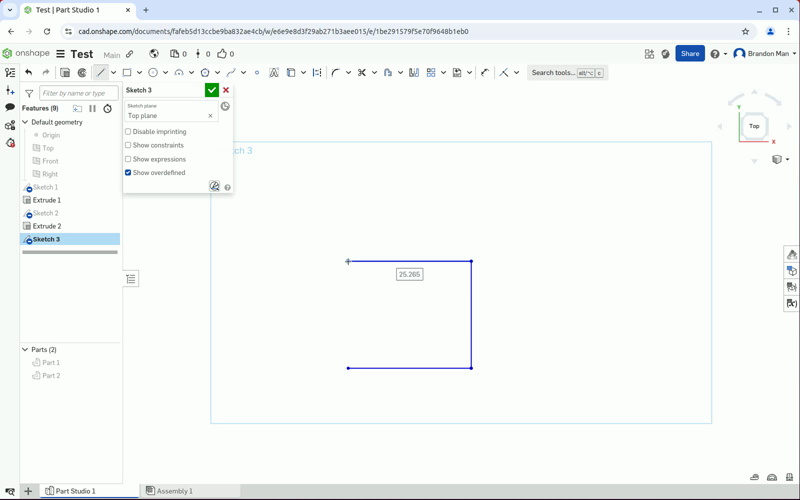
mouse_move(348, 368)
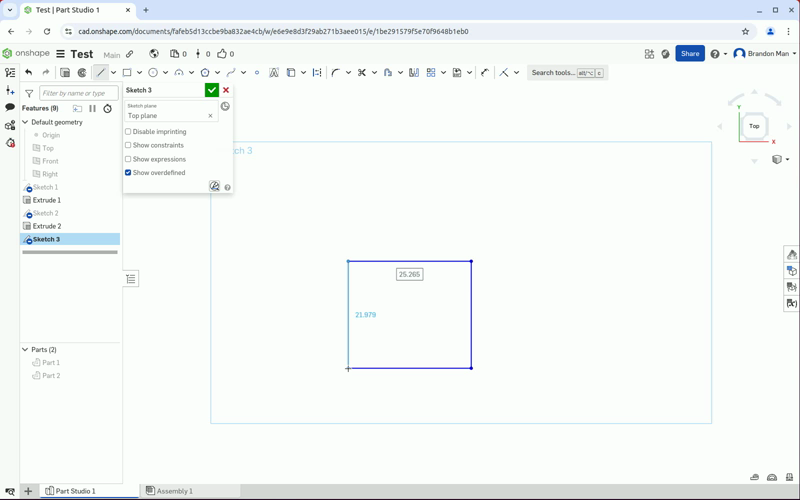
key_up(shift)
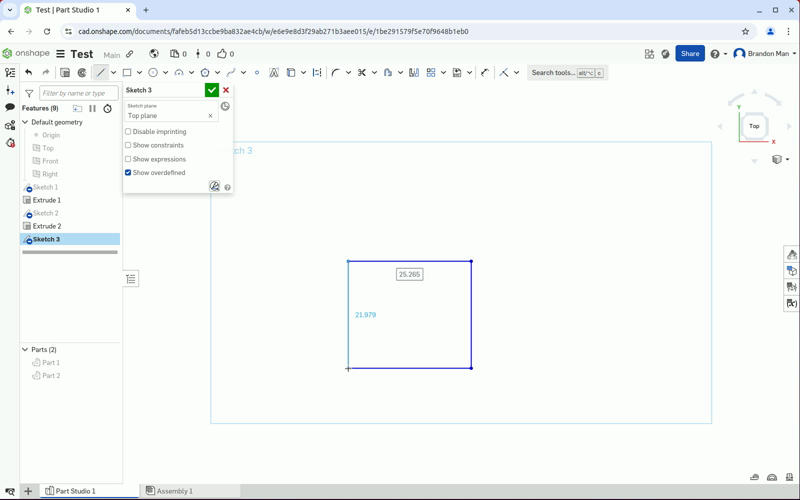
click(348, 368)
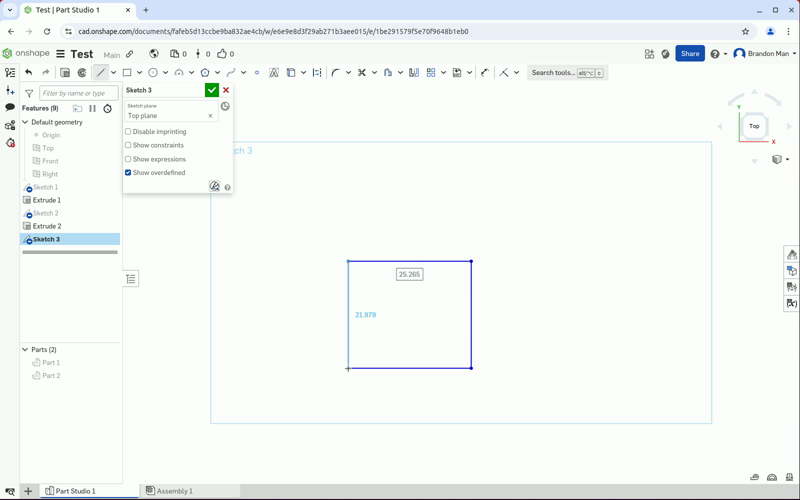
key(esc)
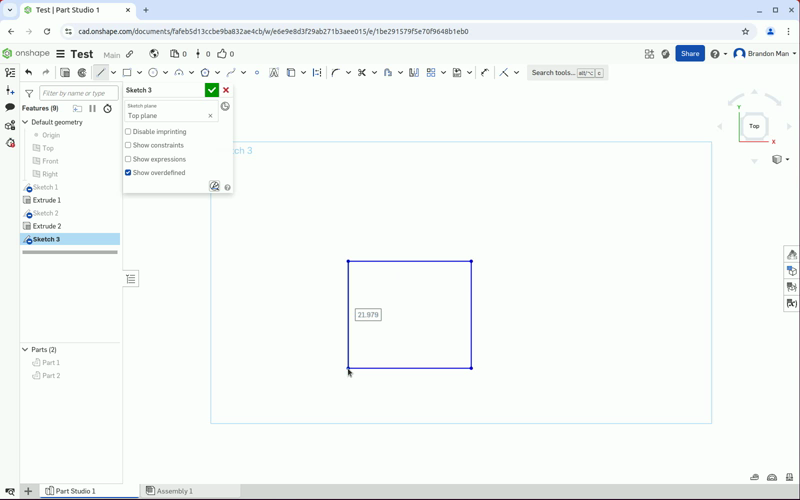
mouse_move(433, 284)
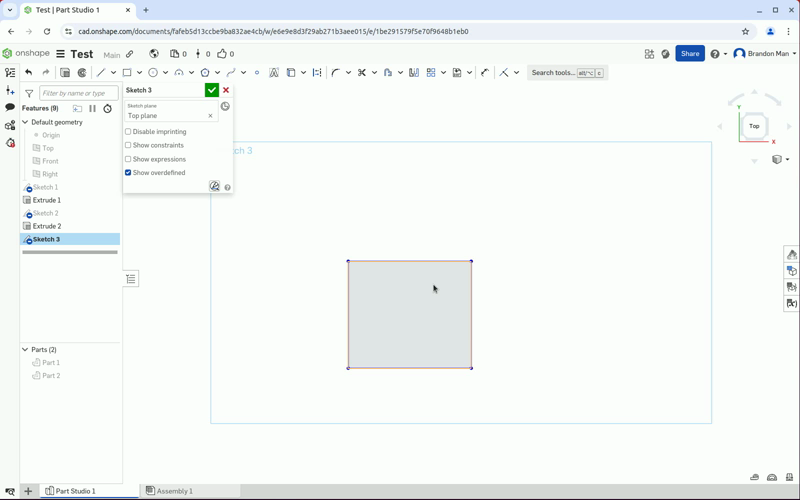
click(433, 284)
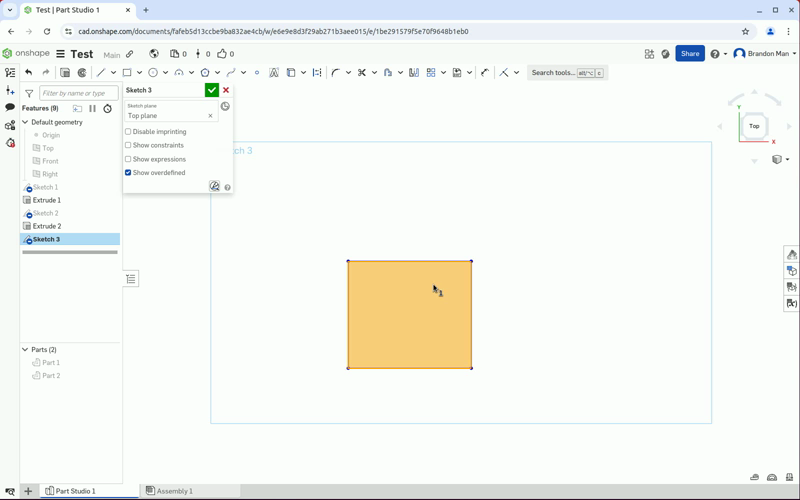
mouse_move(73, 352)
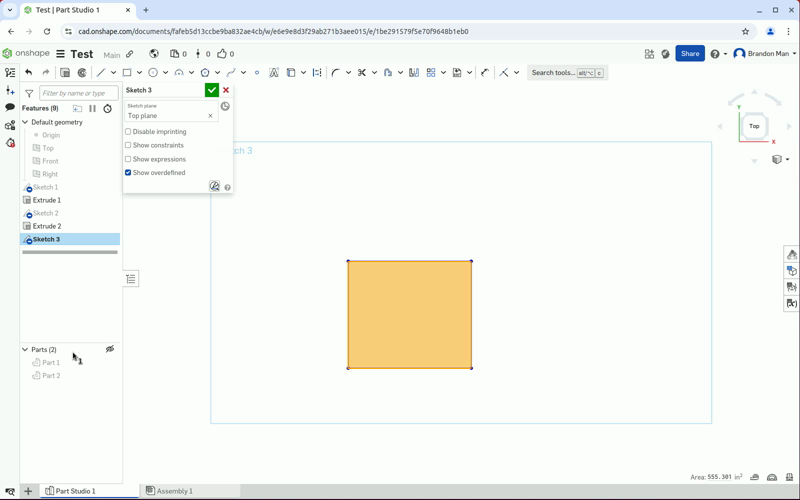
key(shift+y)
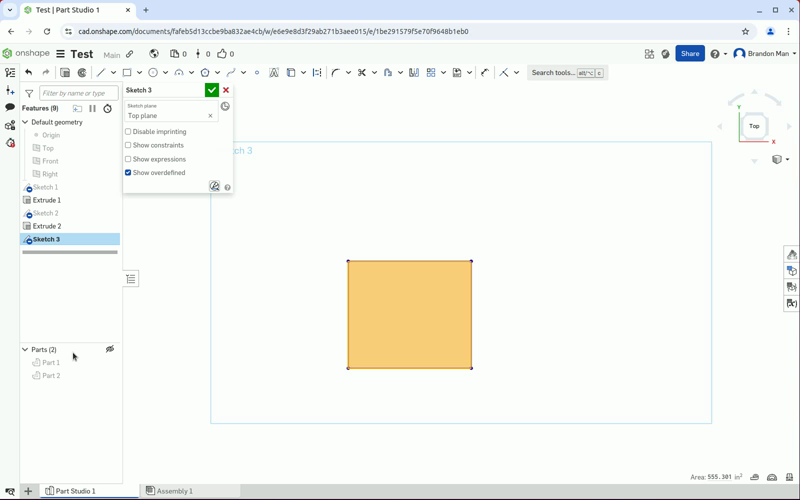
key(shift+e)
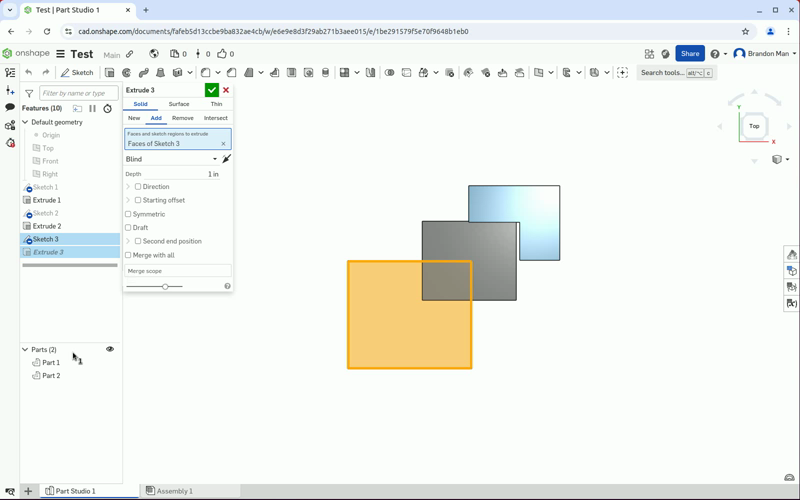
mouse_move(143, 106)
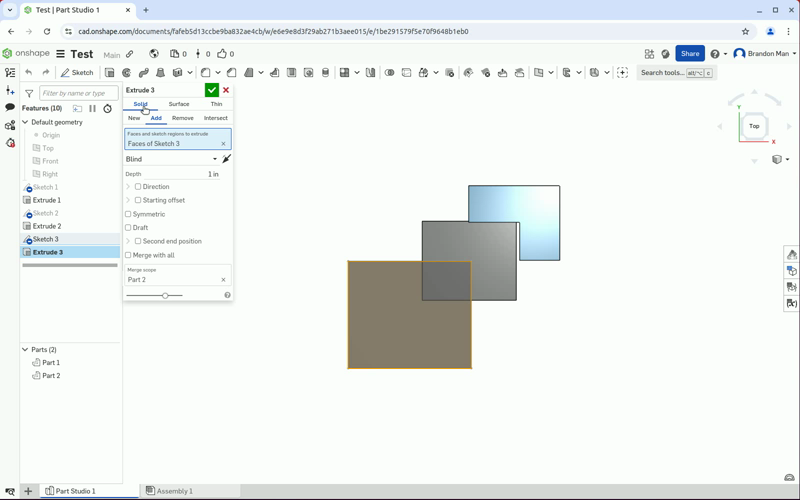
click(143, 106)
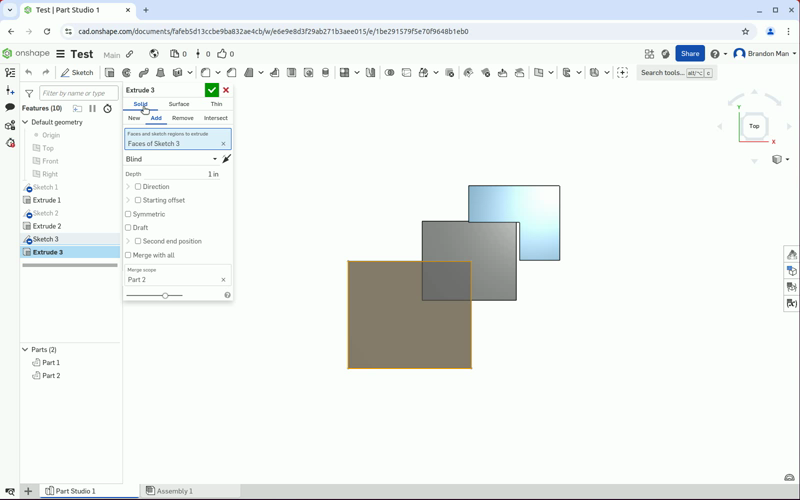
mouse_move(137, 120)
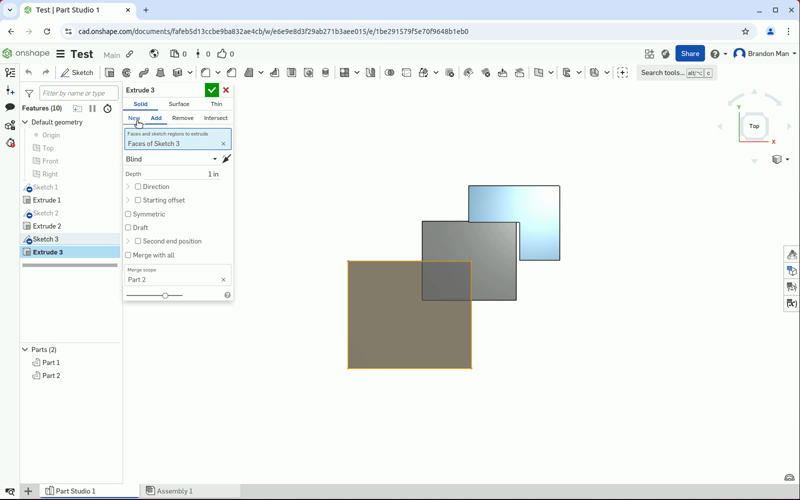
click(137, 120)
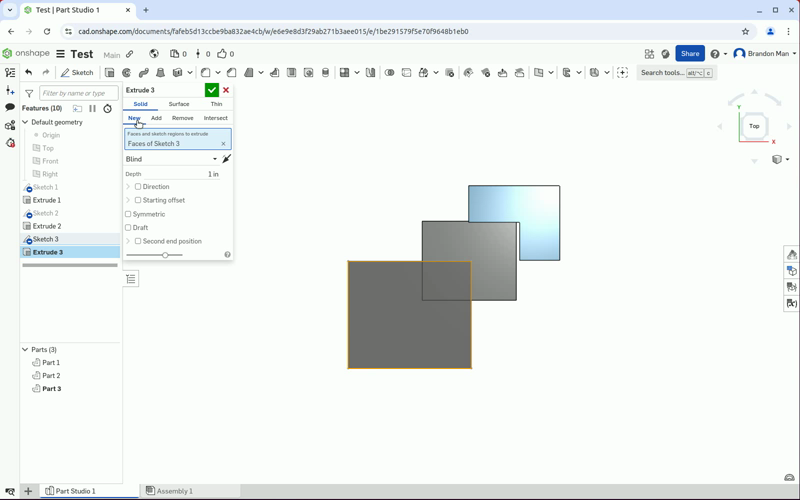
key(tab, 4)
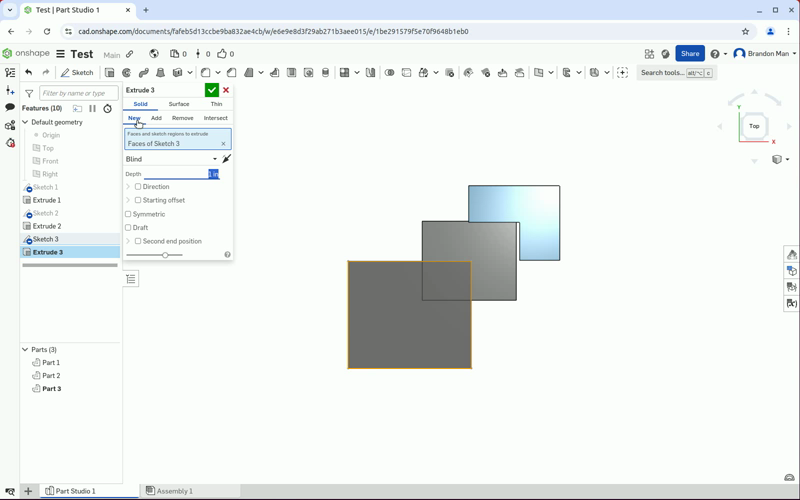
text(6.74)
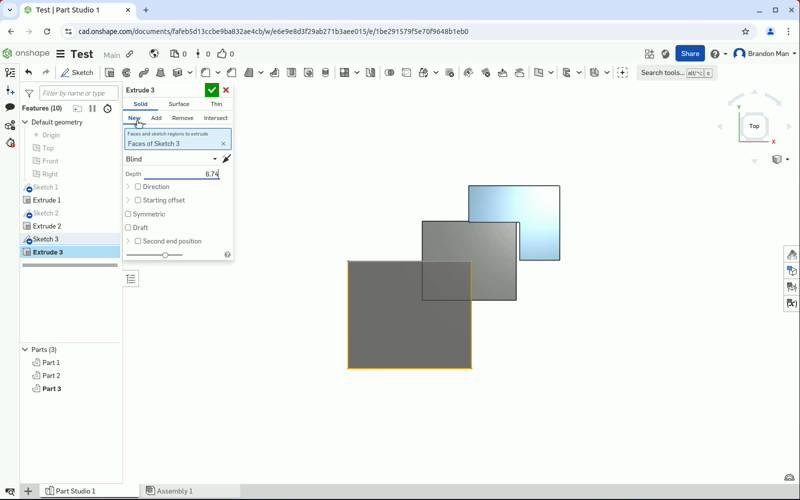
key(enter)
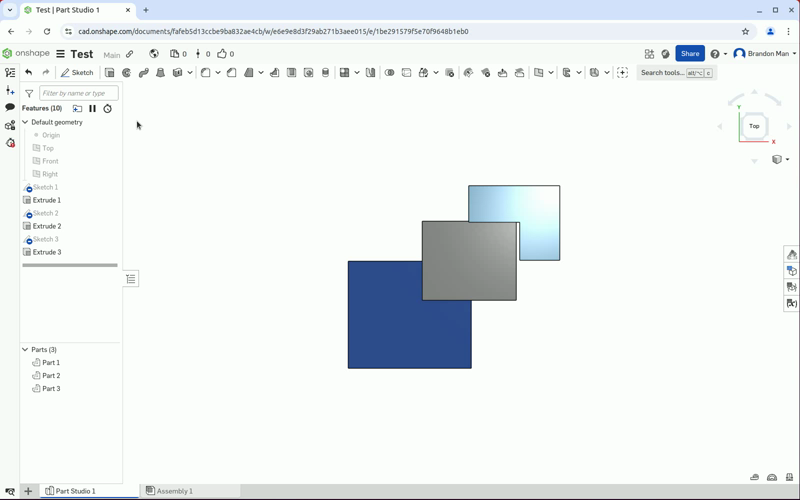
key(shift+h)
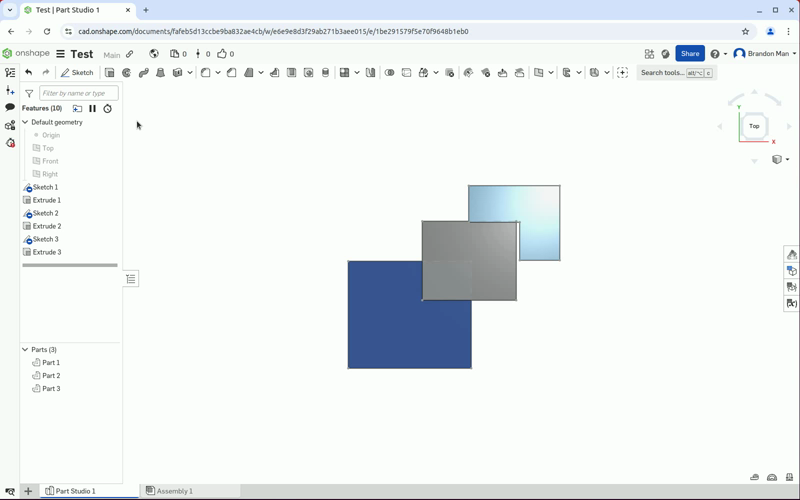
key(shift+h)
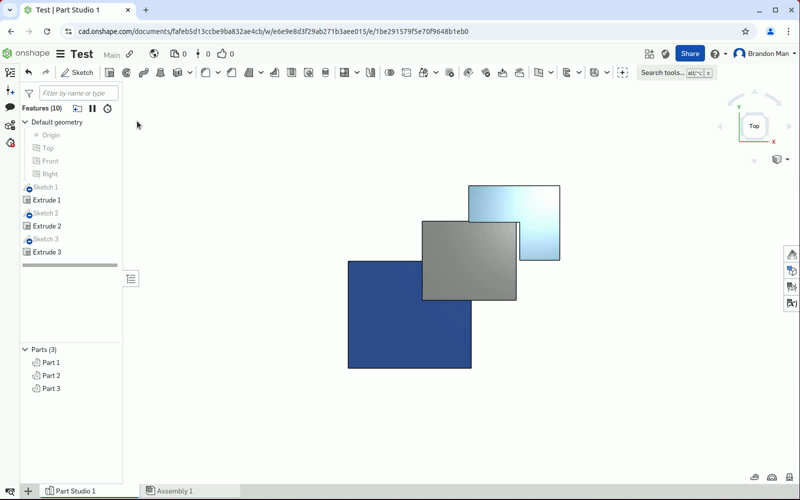
mouse_move(73, 189)
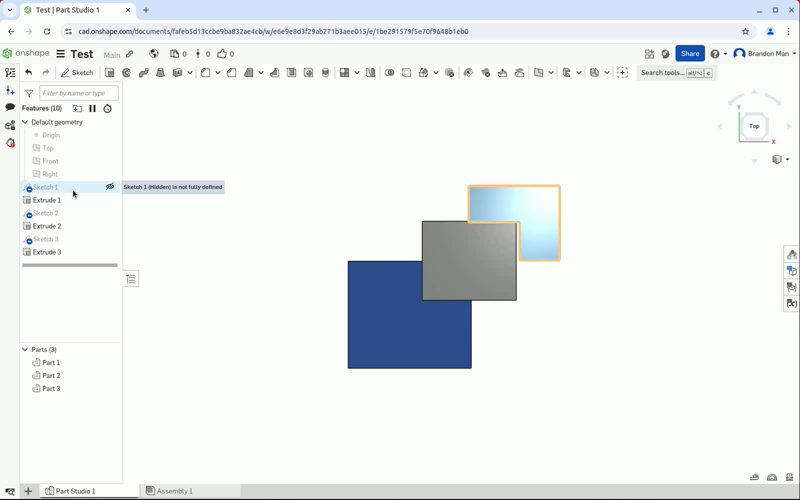
click(73, 189)
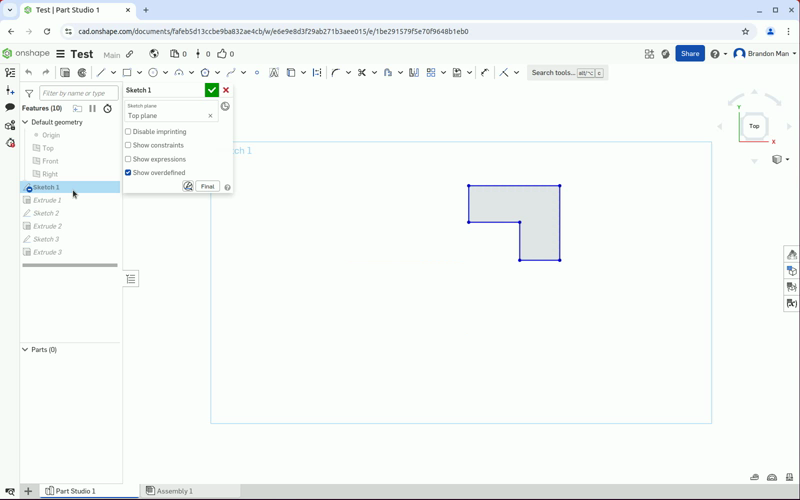
mouse_move(229, 92)
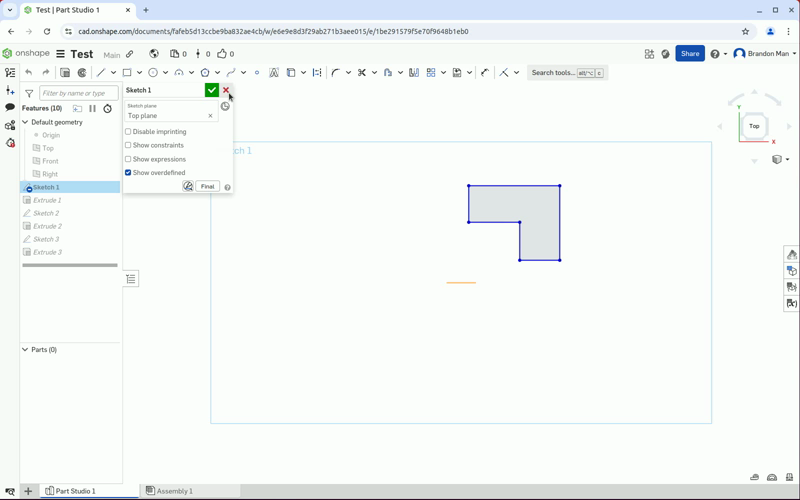
click(229, 92)
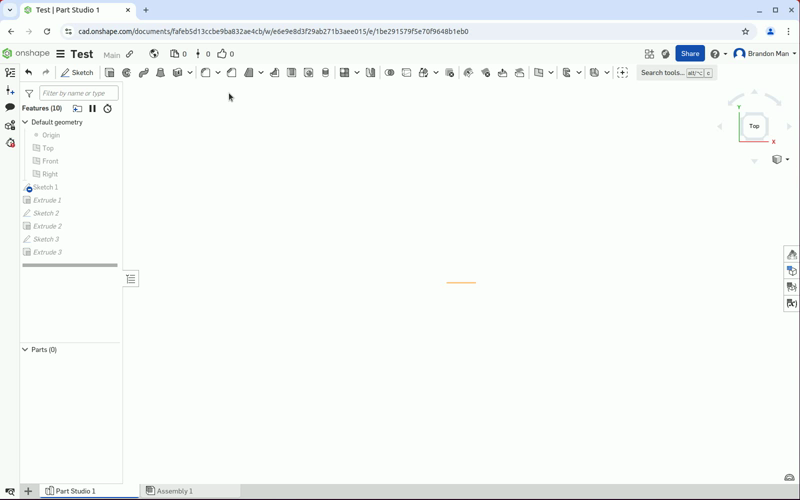
mouse_move(541, 75)
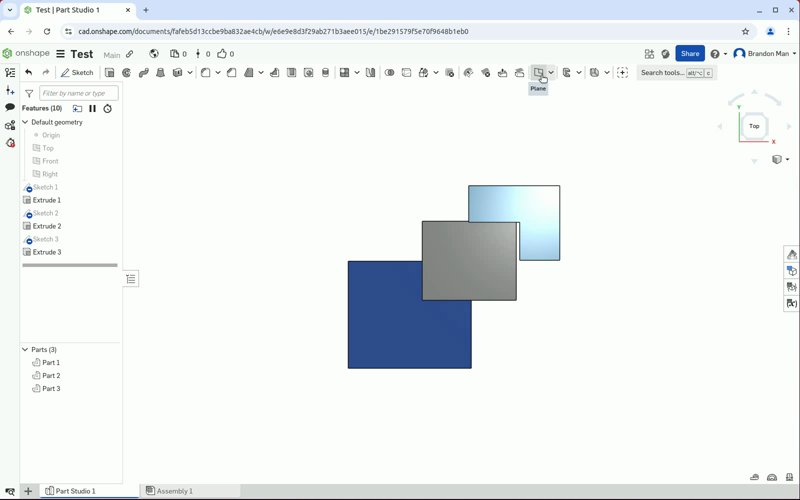
click(541, 75)
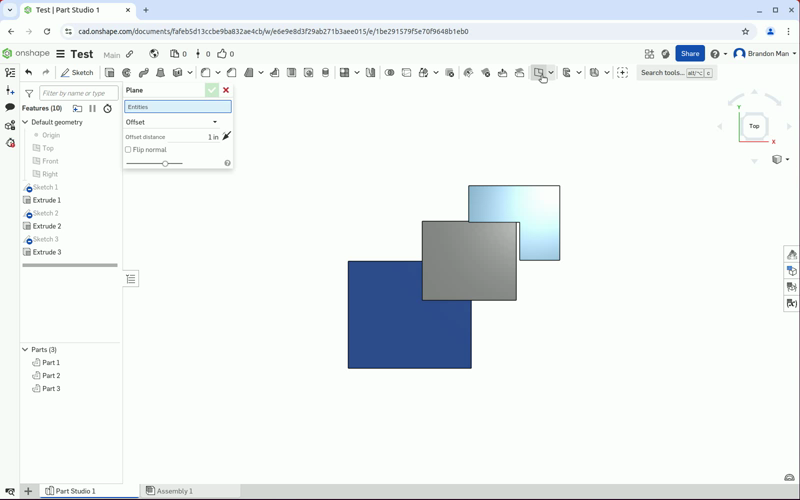
mouse_move(73, 150)
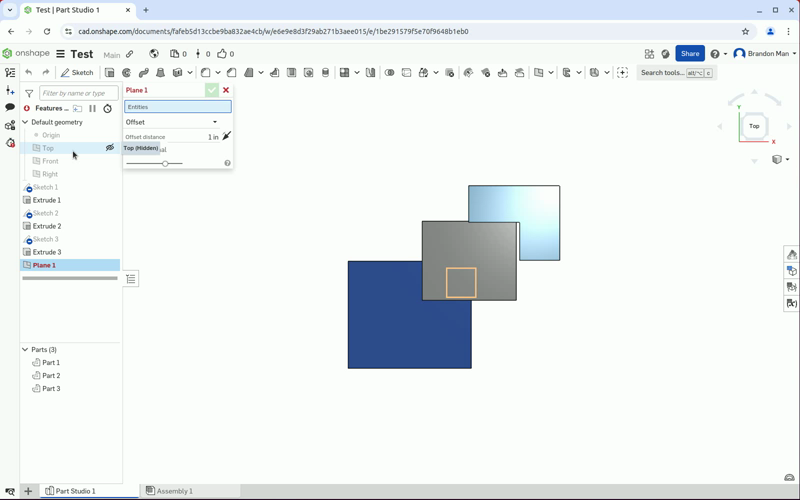
click(73, 150)
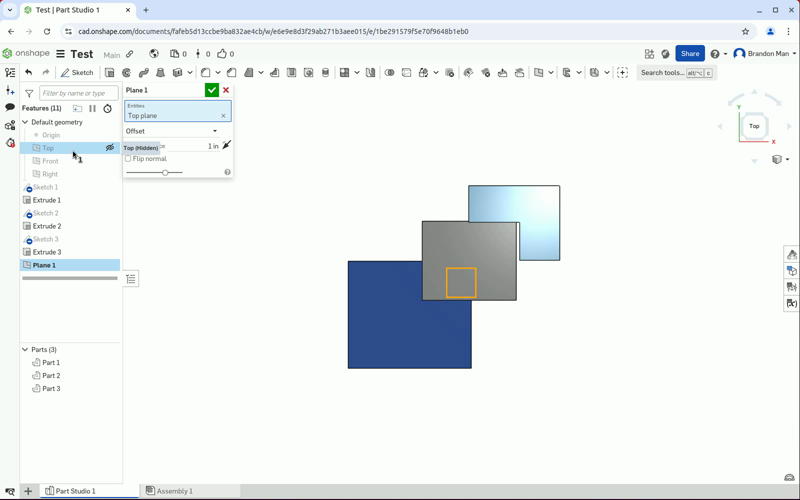
key(tab, 2)
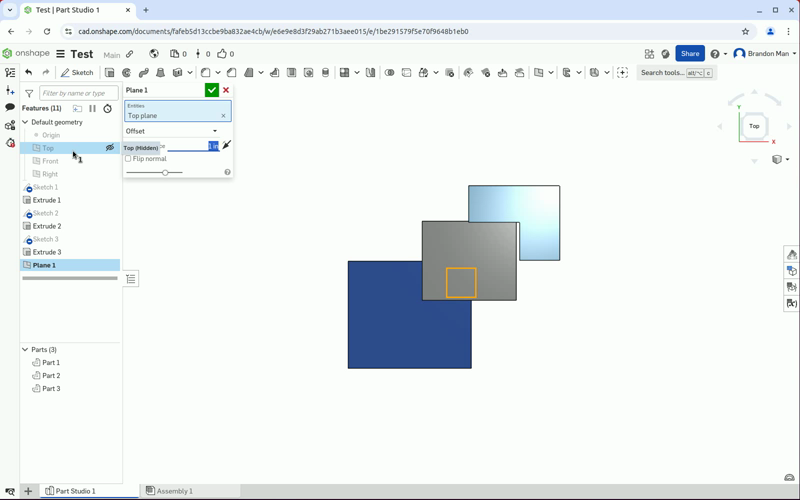
text(20.459)
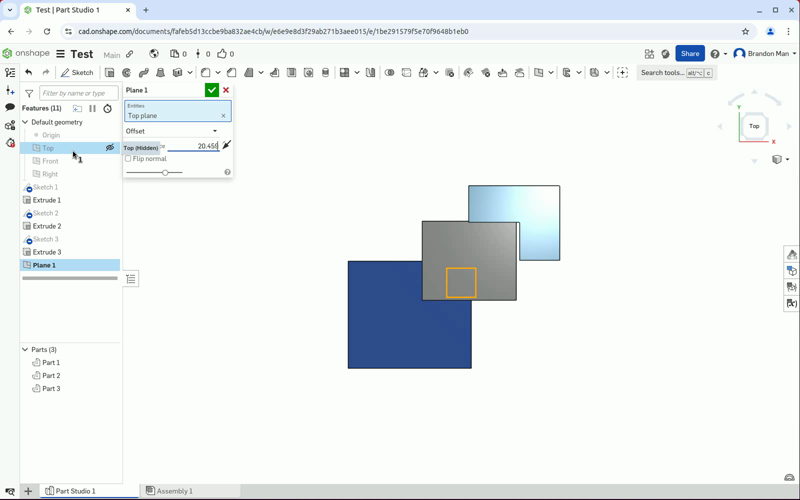
key(enter, 2)
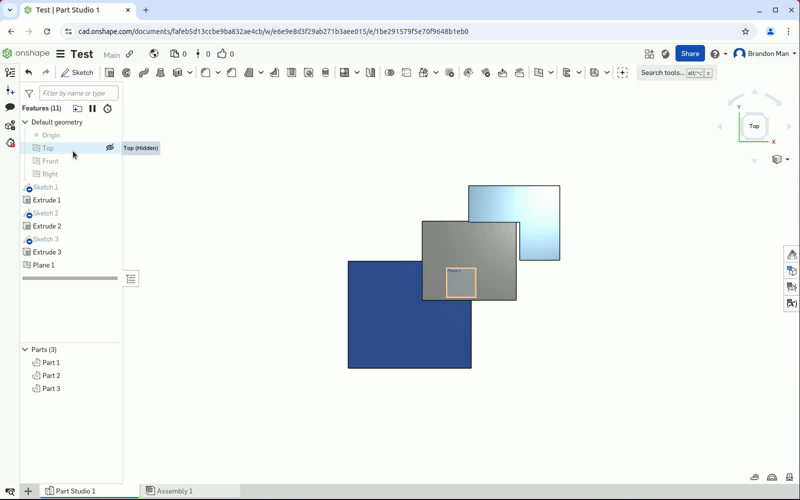
key(shift+s)
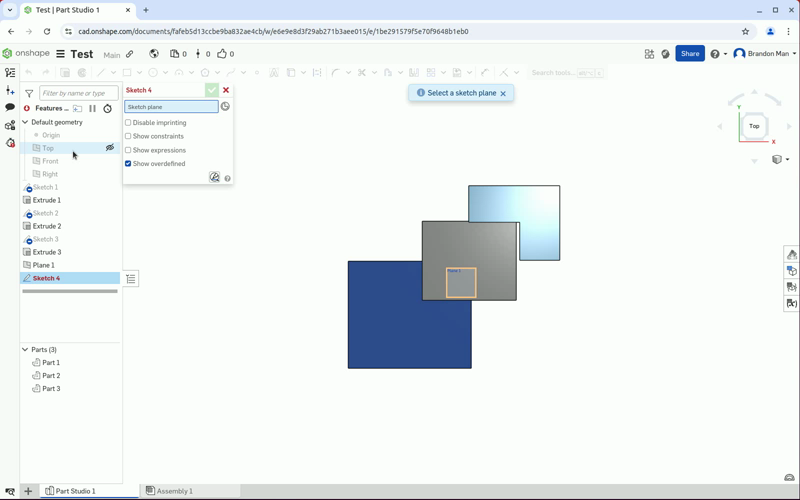
mouse_move(73, 267)
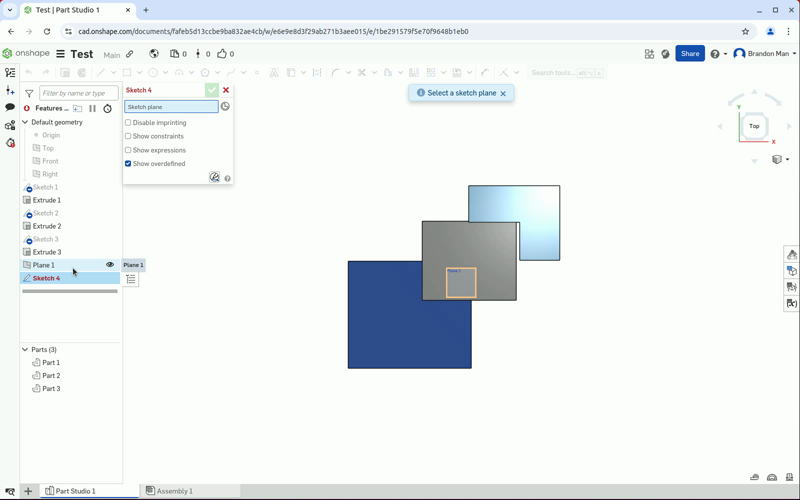
click(73, 267)
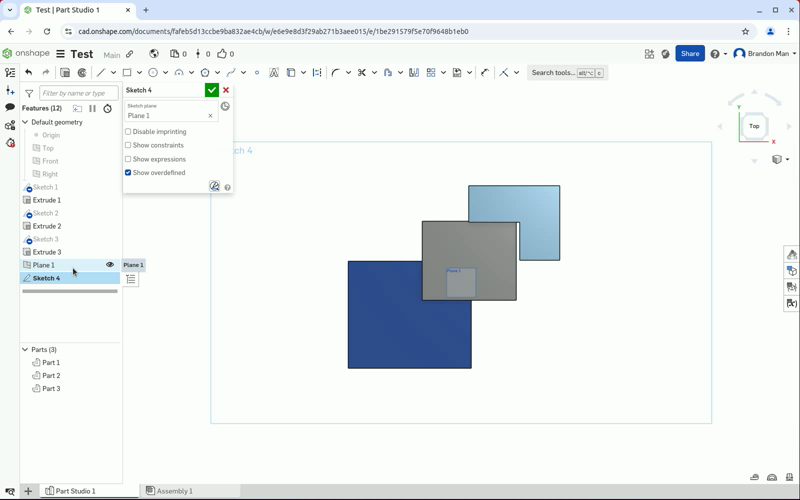
mouse_move(73, 352)
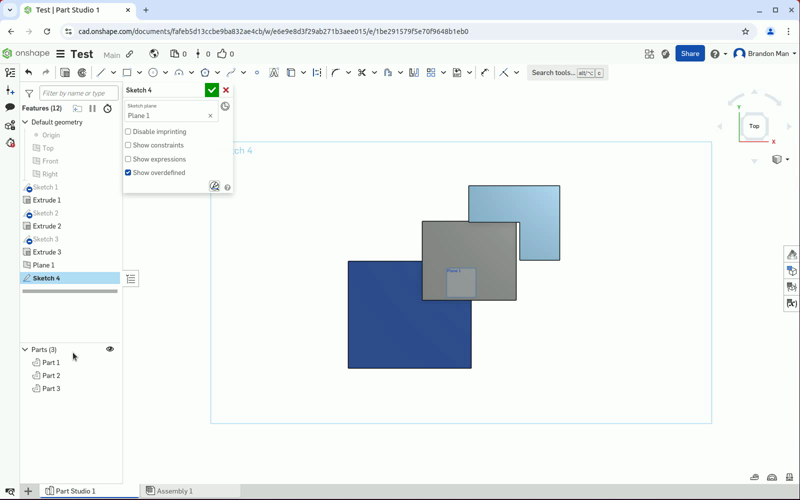
key(y)
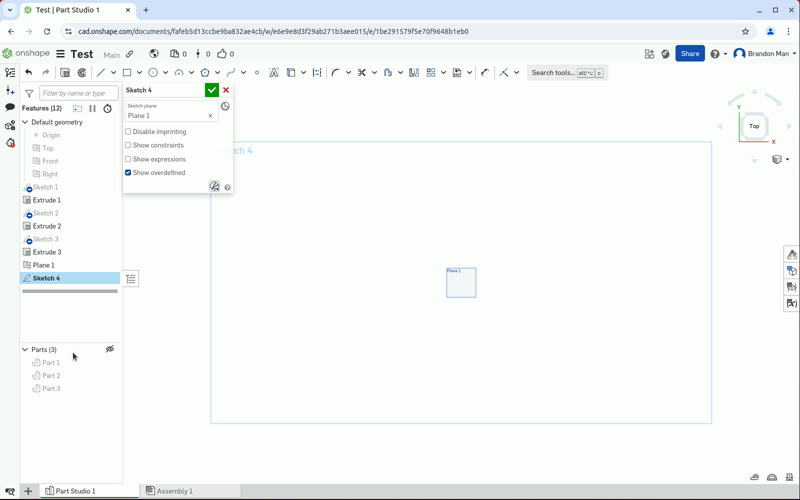
key(c)
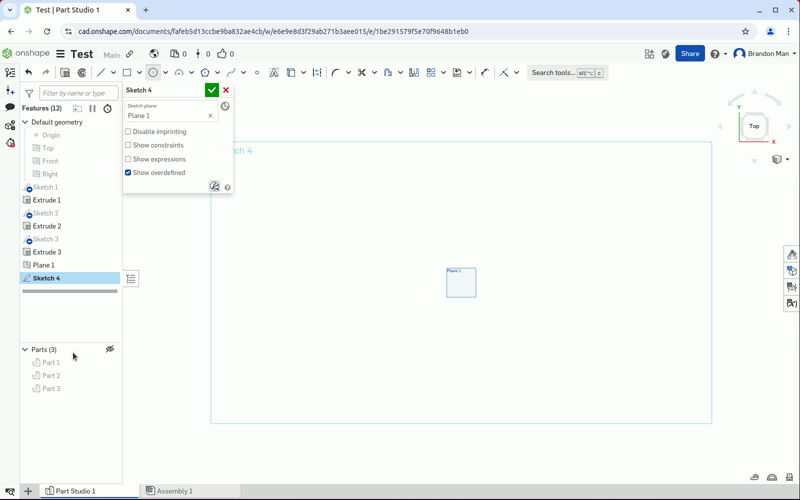
key_down(shift)
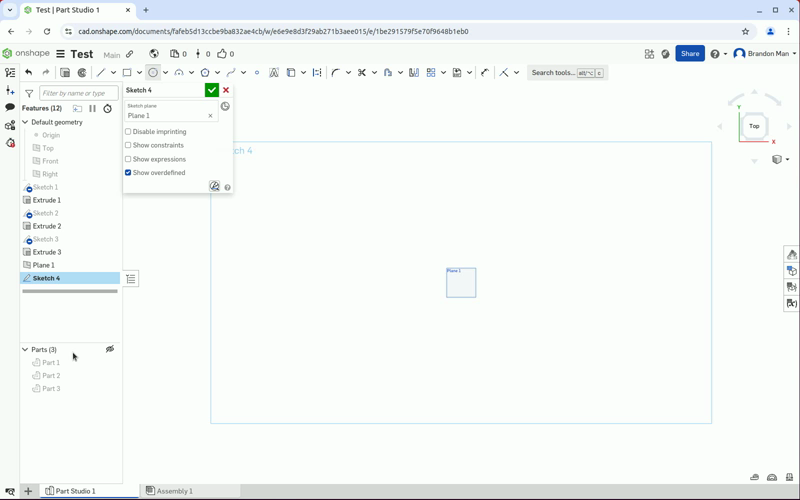
mouse_move(537, 207)
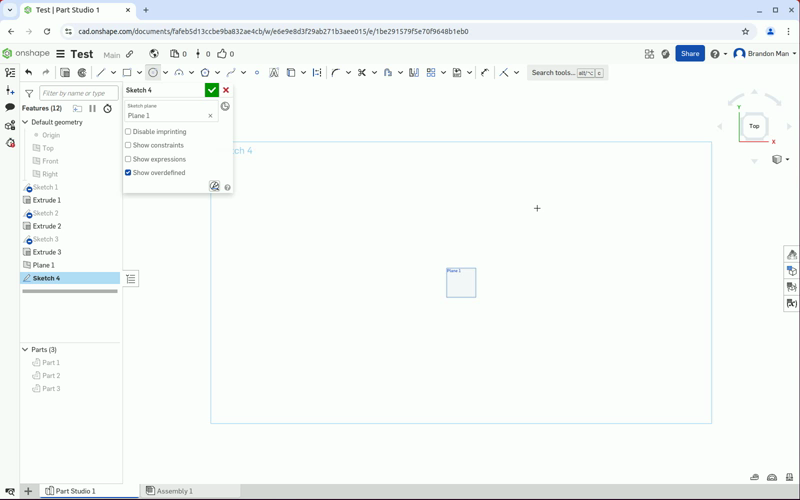
click(537, 207)
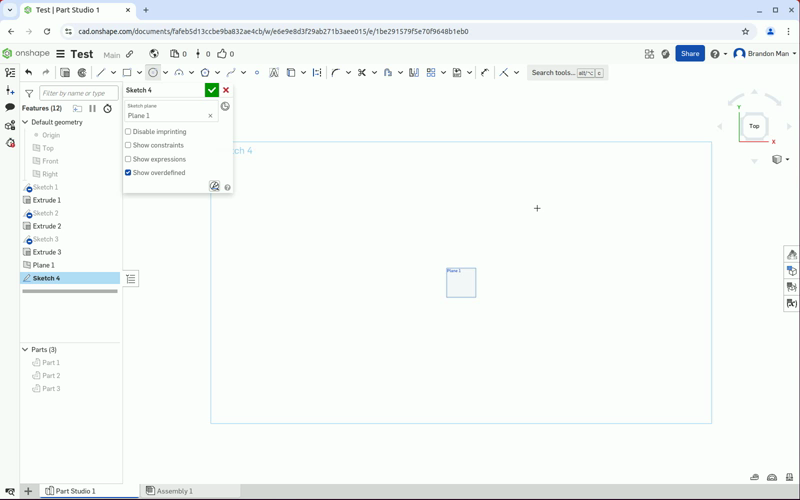
key_up(shift)
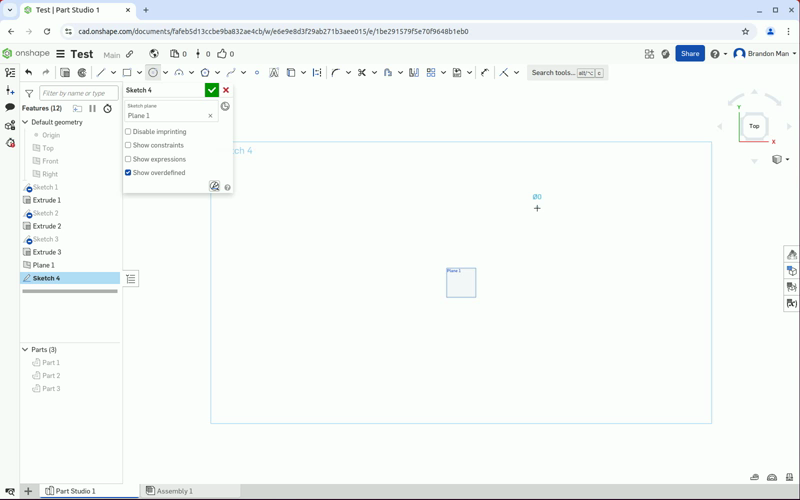
mouse_move(552, 207)
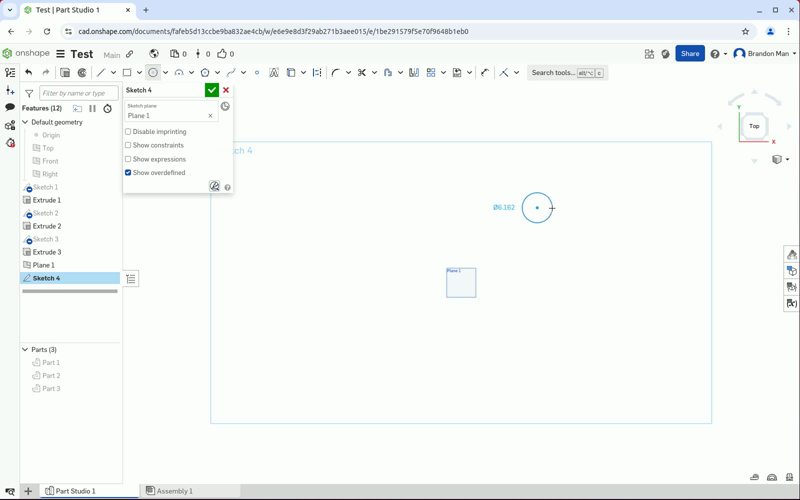
click(552, 207)
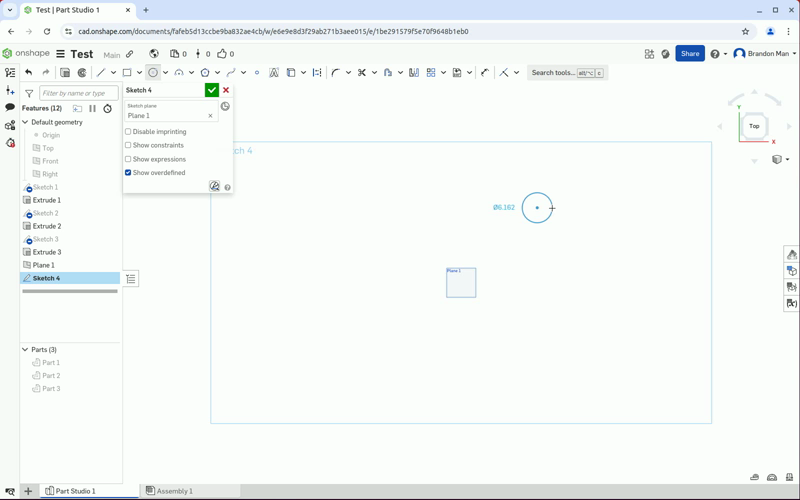
key(esc)
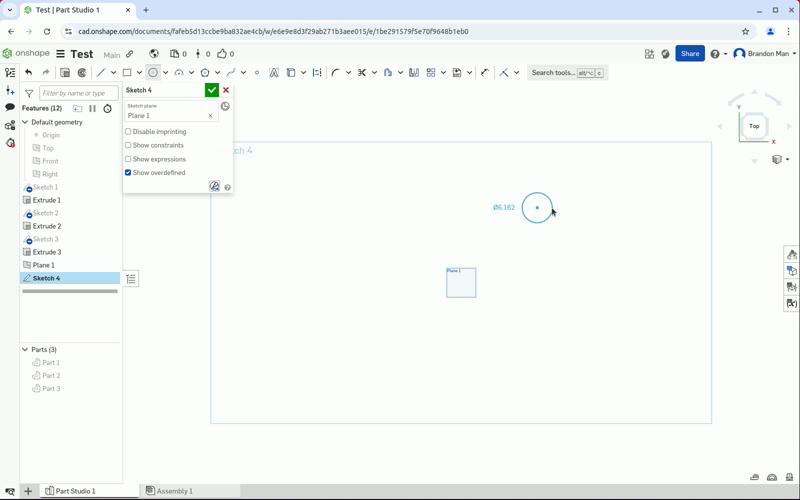
mouse_move(532, 202)
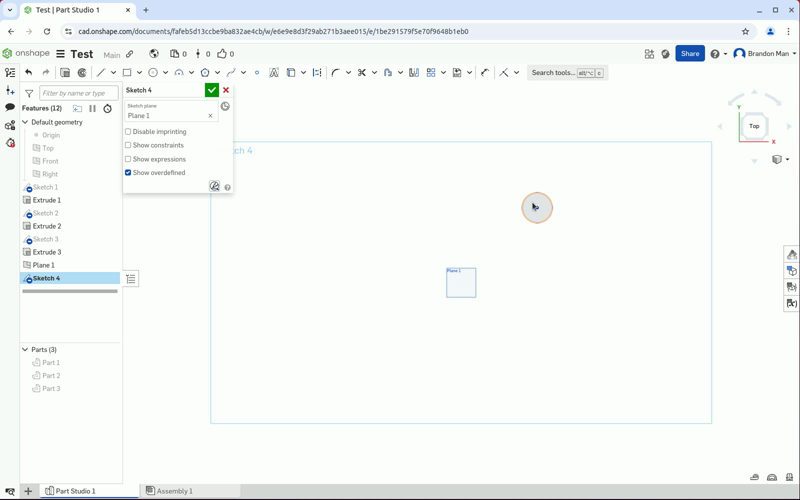
scroll(6)
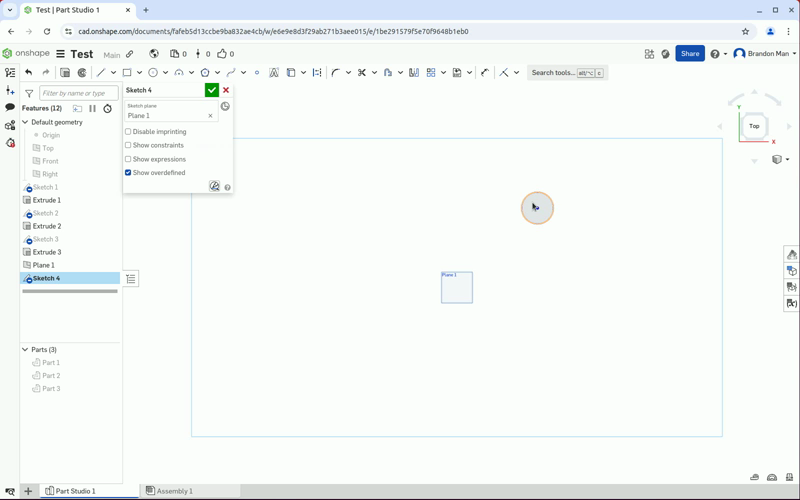
scroll(6)
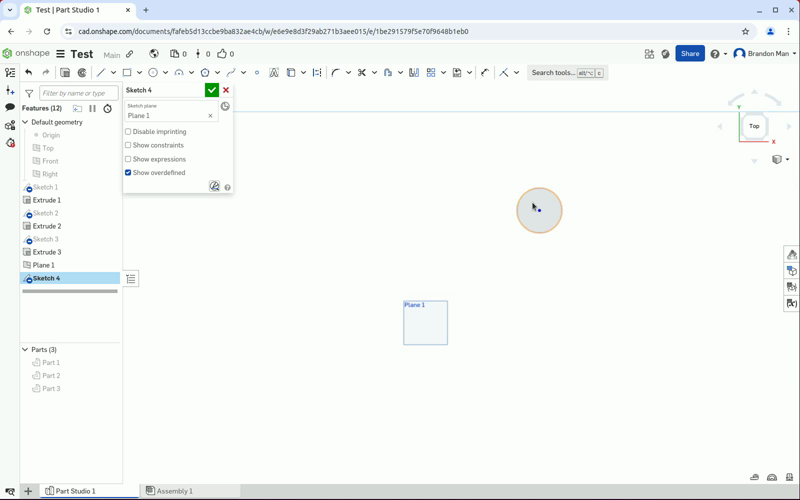
scroll(6)
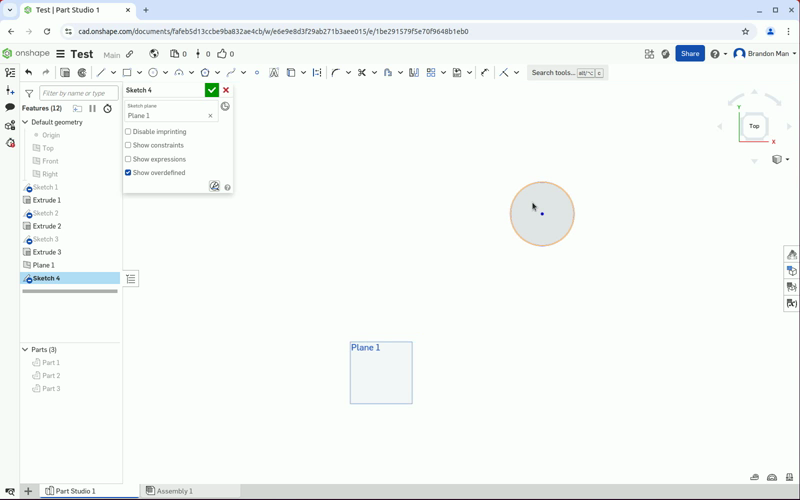
scroll(6)
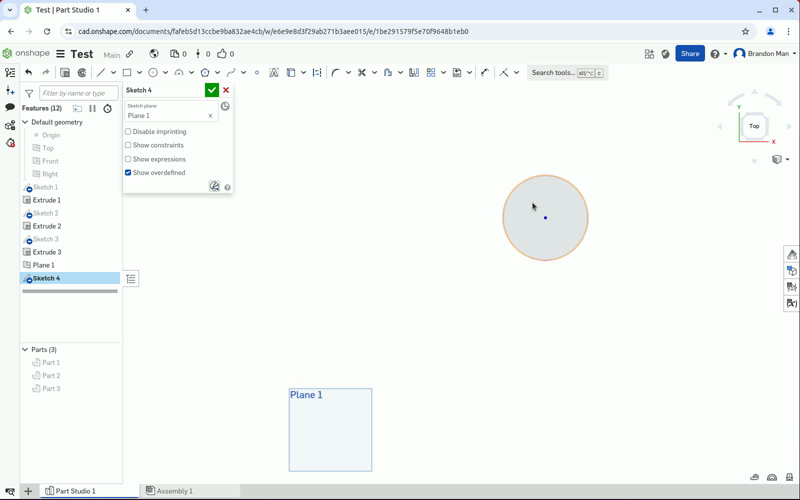
scroll(6)
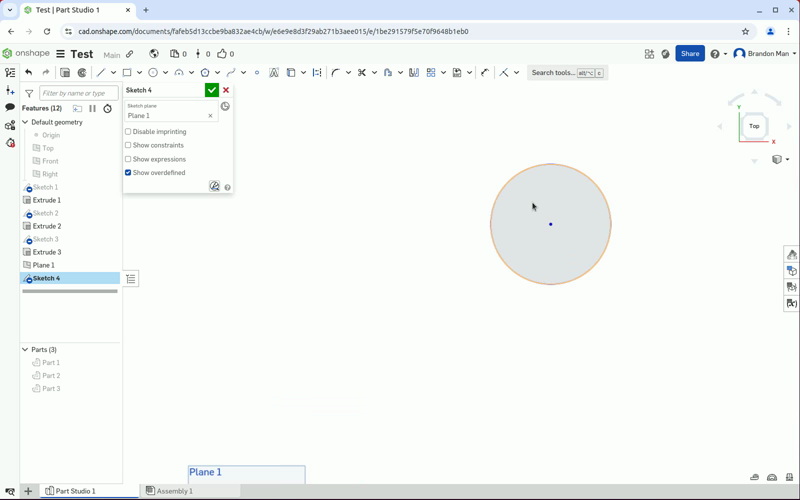
scroll(6)
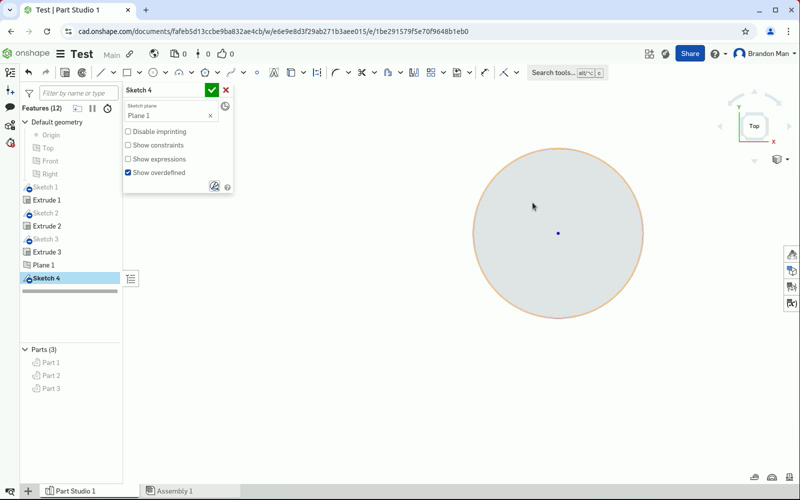
scroll(6)
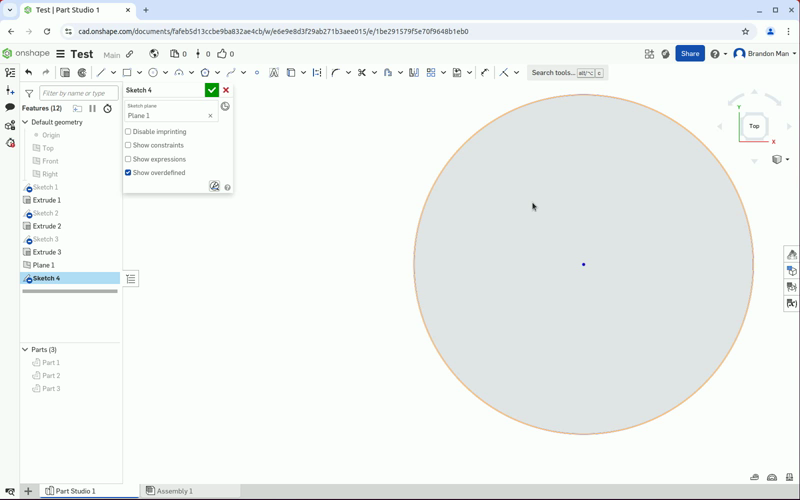
click(532, 202)
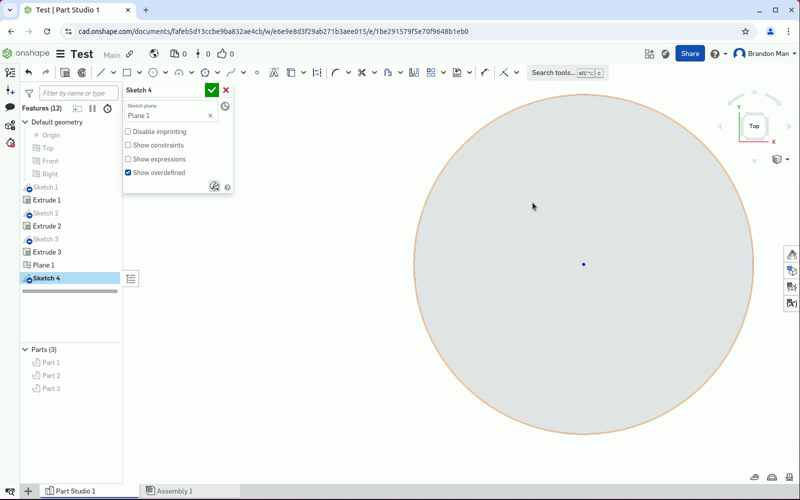
scroll(-6)
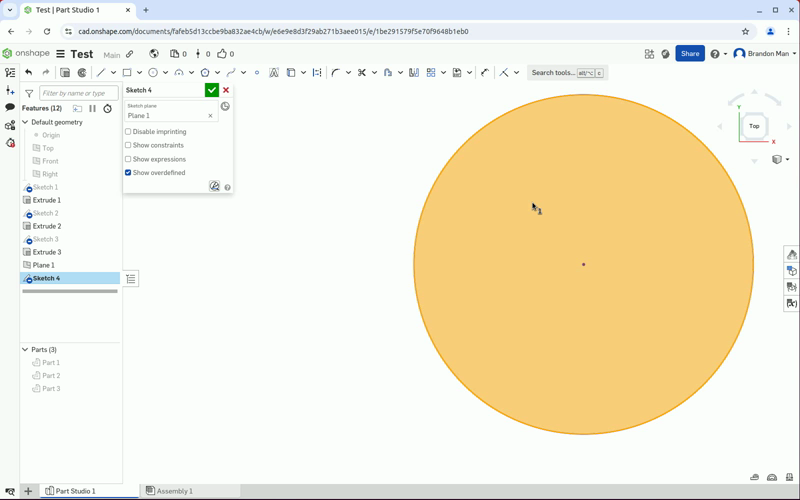
scroll(-6)
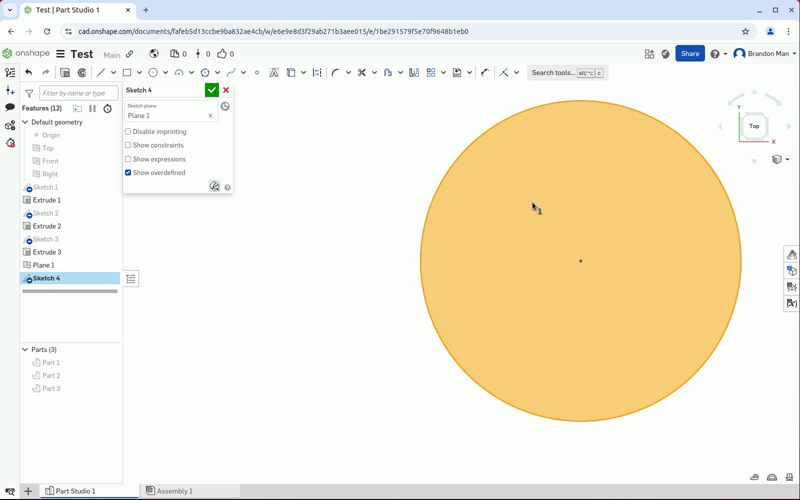
scroll(-6)
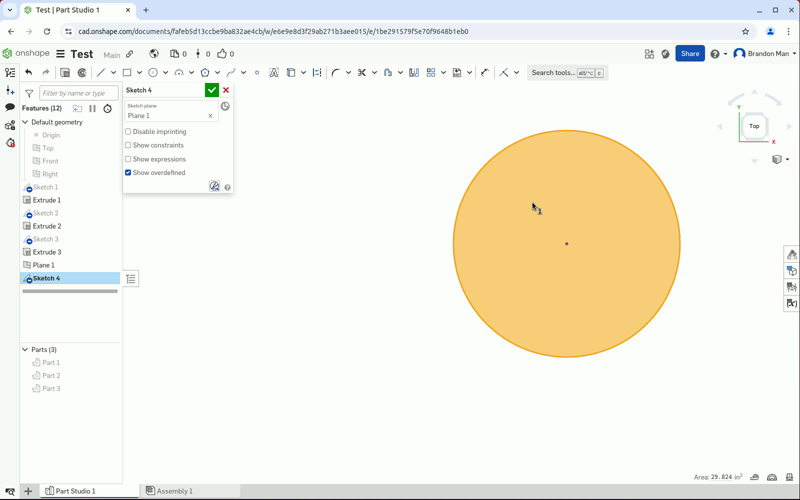
scroll(-6)
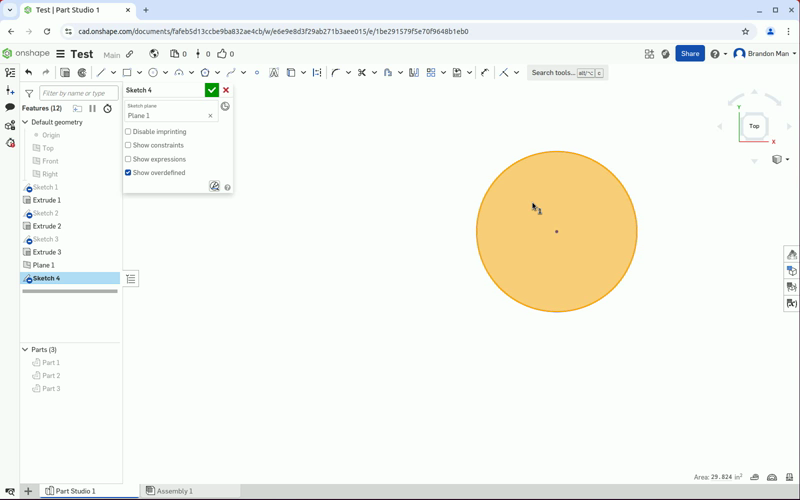
scroll(-6)
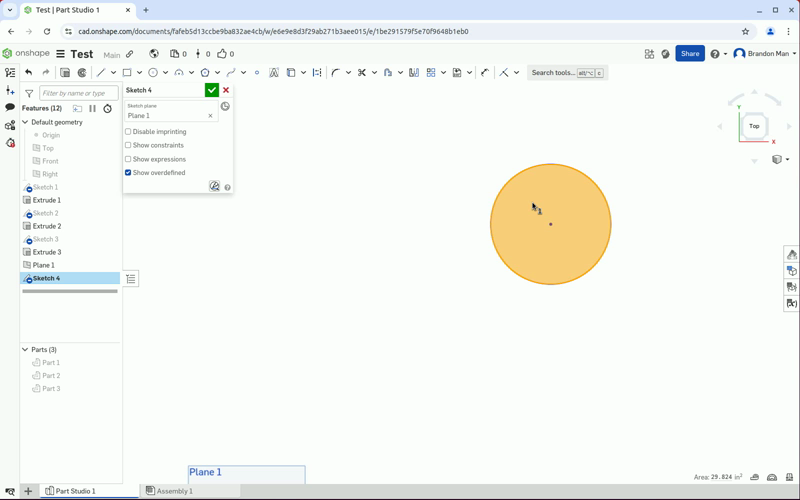
scroll(-6)
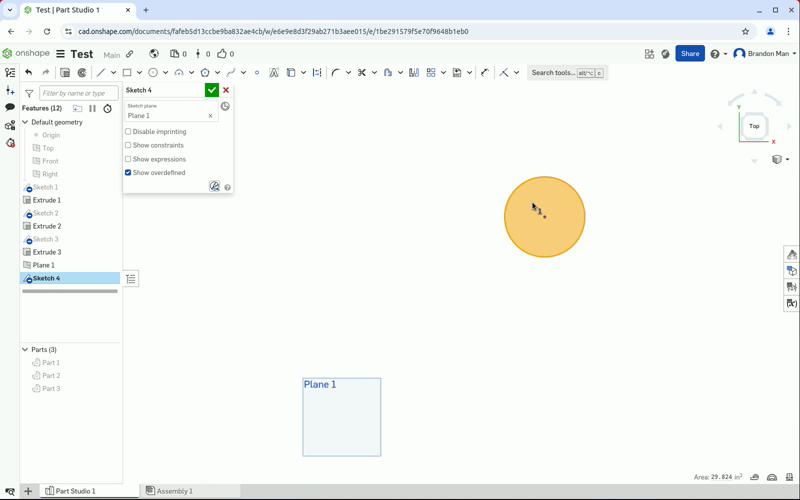
scroll(-6)
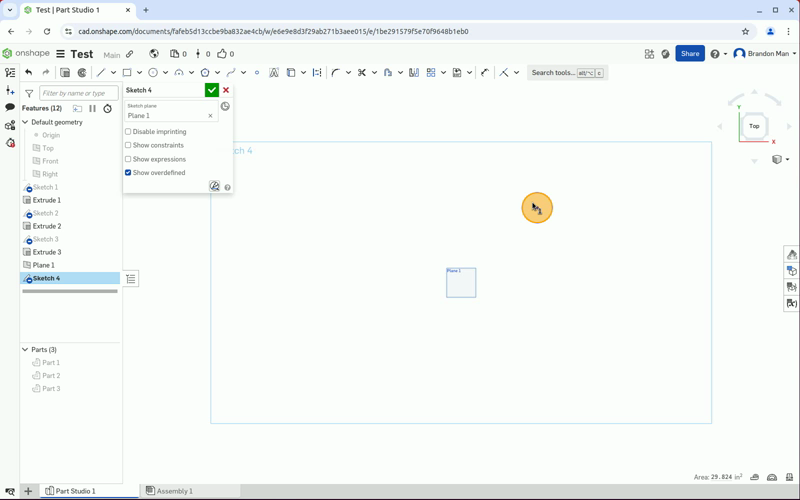
mouse_move(73, 352)
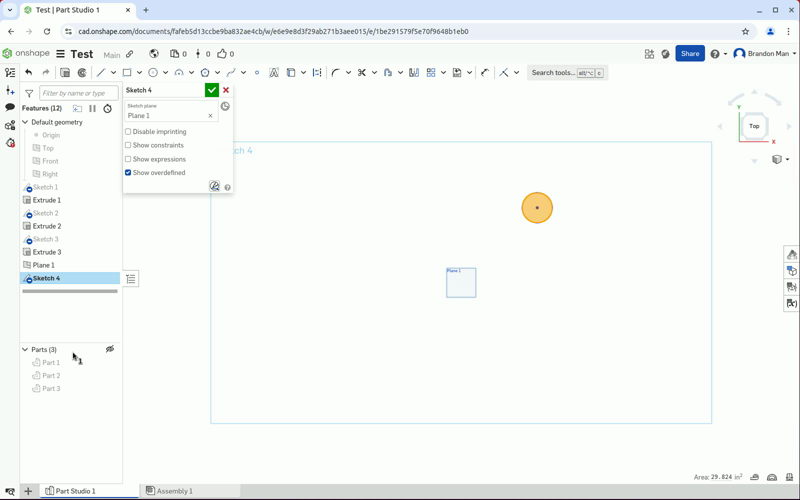
key(shift+y)
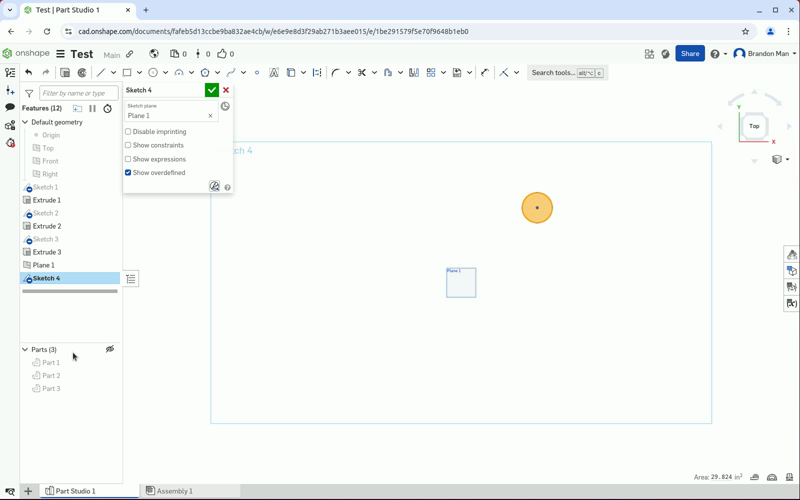
key(shift+e)
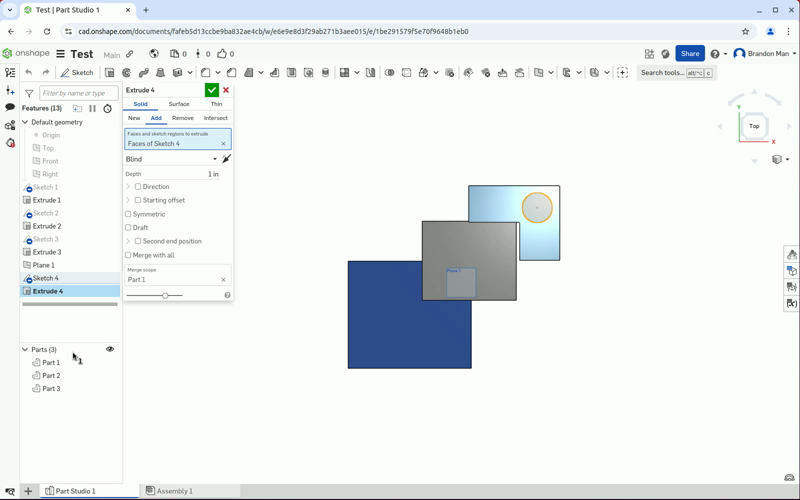
mouse_move(143, 106)
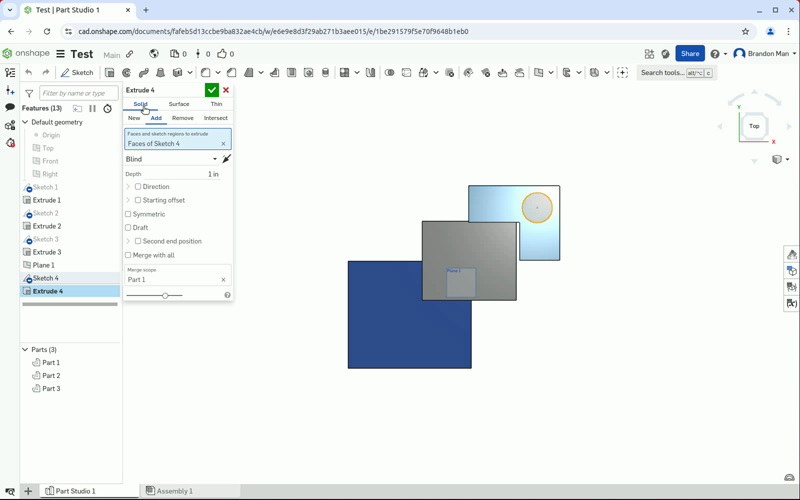
click(143, 106)
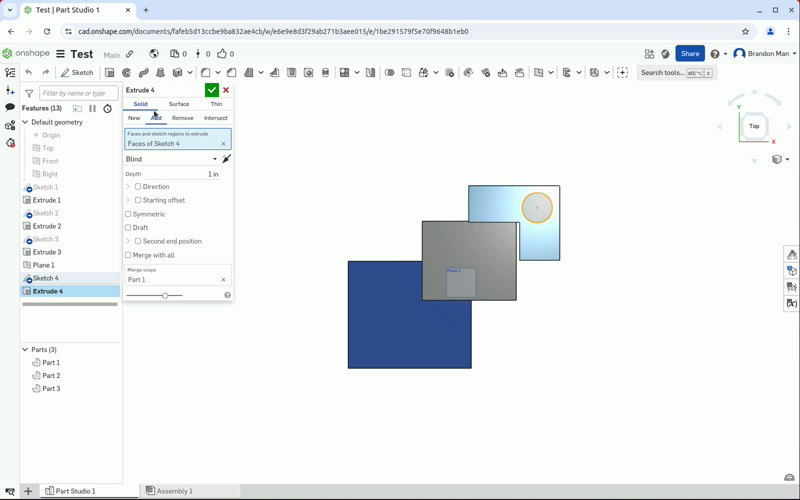
mouse_move(186, 120)
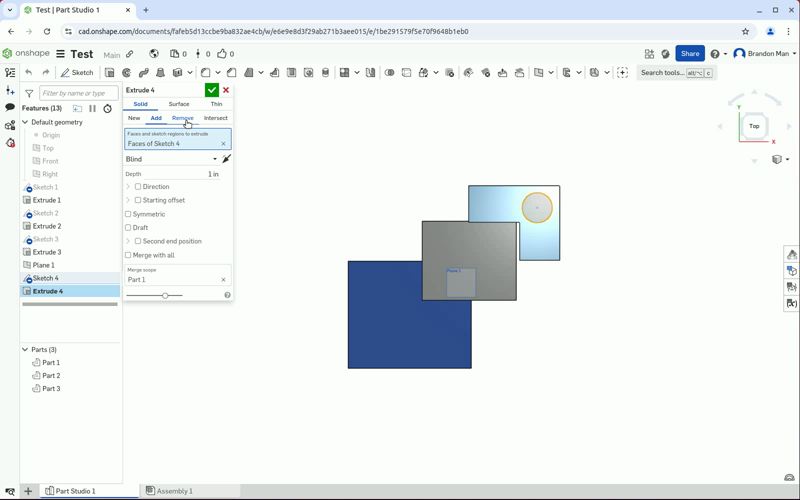
click(186, 120)
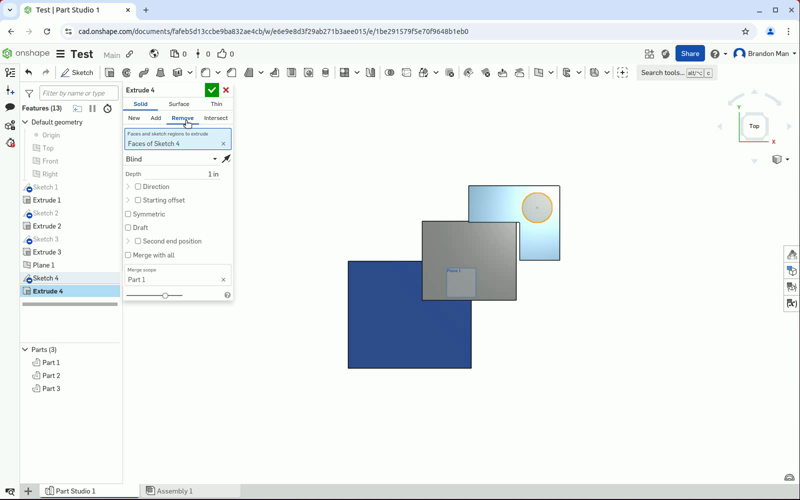
key(tab, 4)
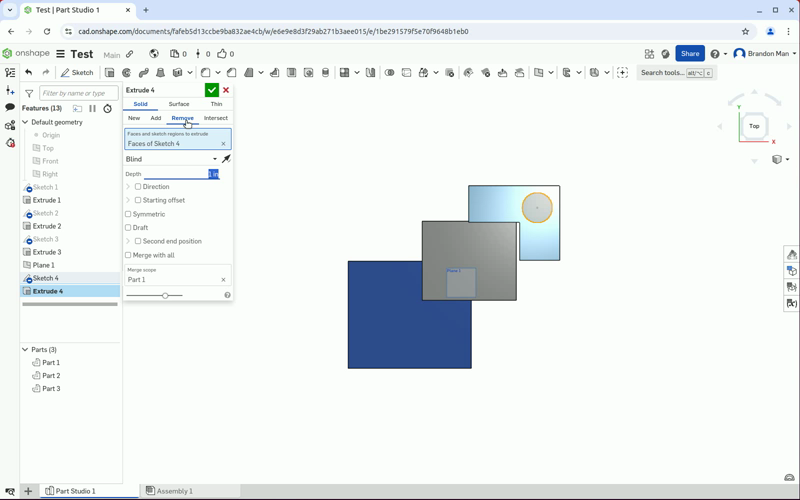
text(27.2)
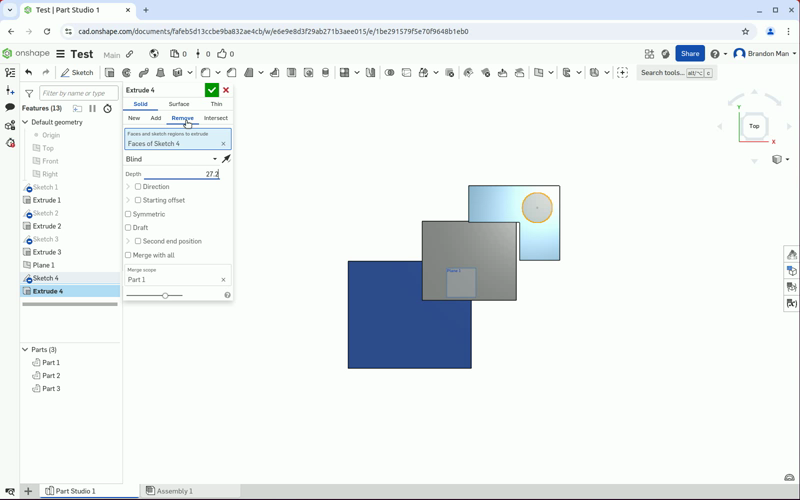
key(tab, 6)
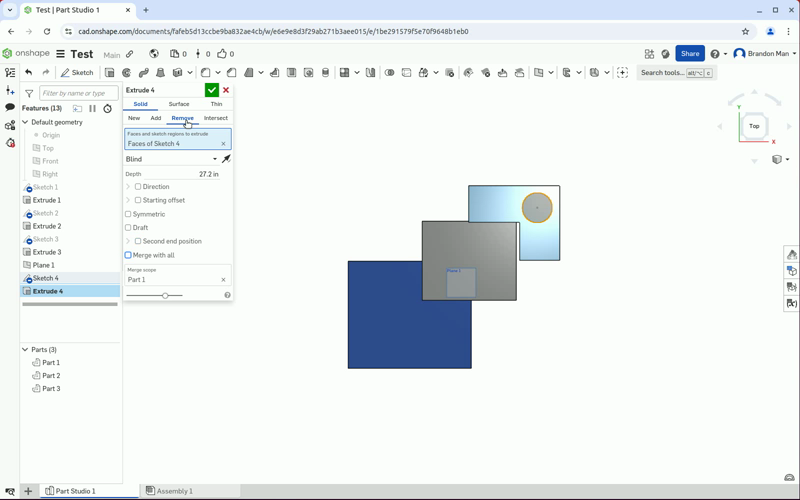
key(space)
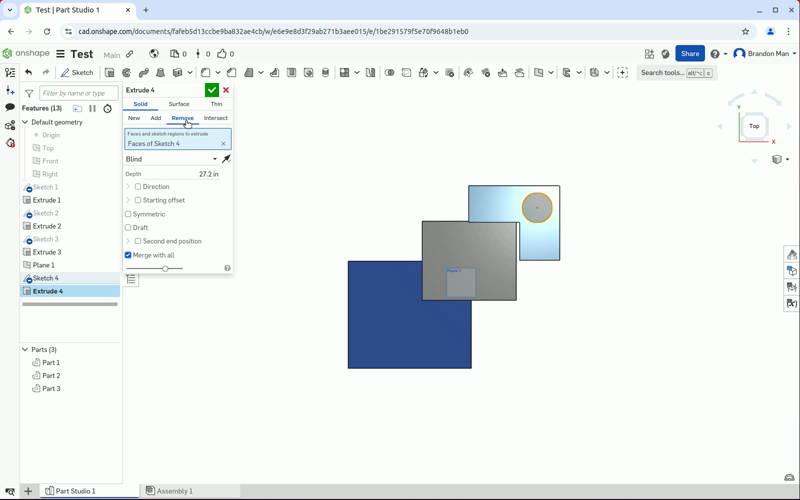
key(enter)
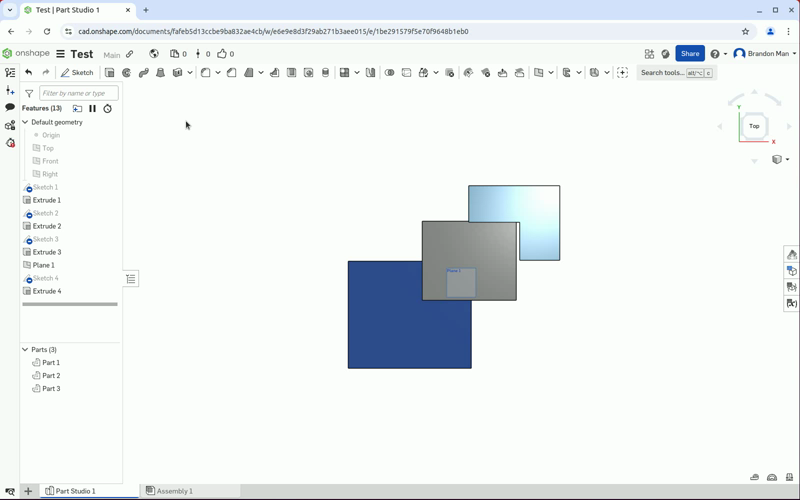
key(shift+h)
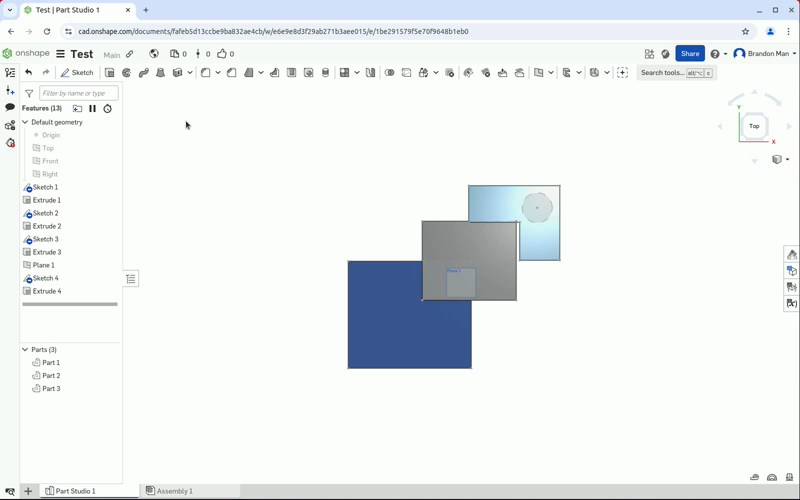
key(shift+h)
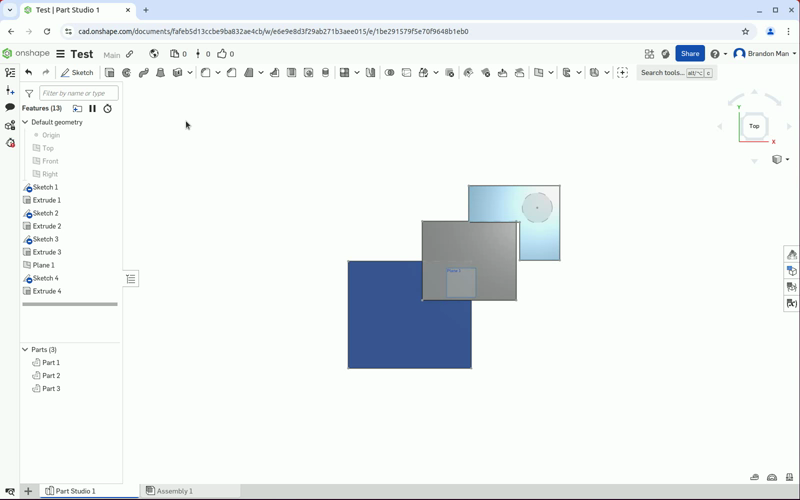
key(shift+7)
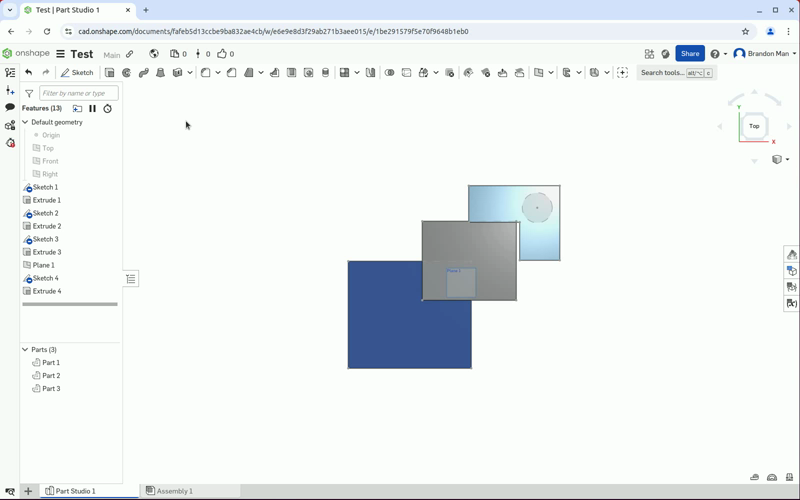
key(up, 3)
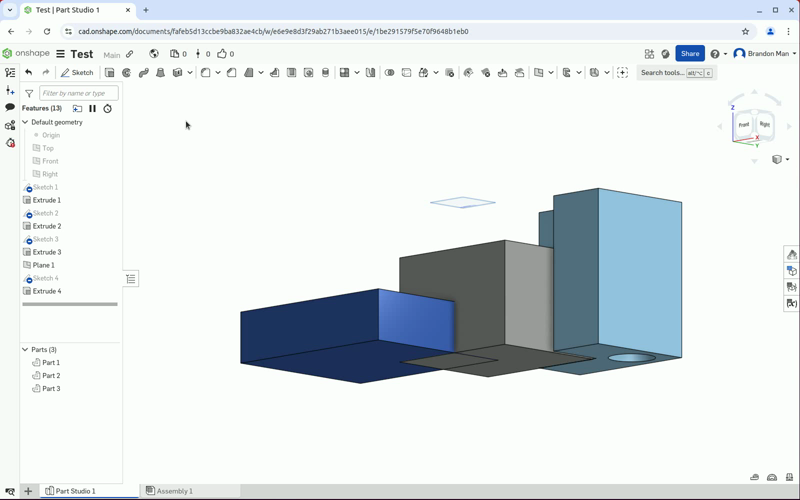
key(left, 3)
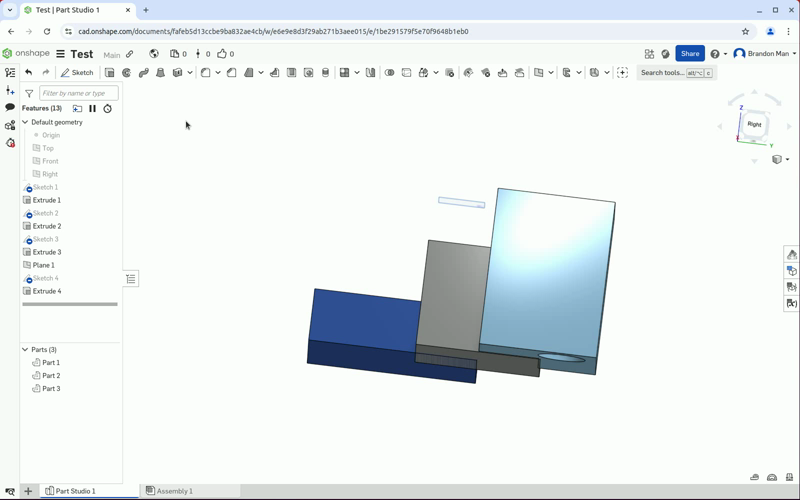
key(right, 3)
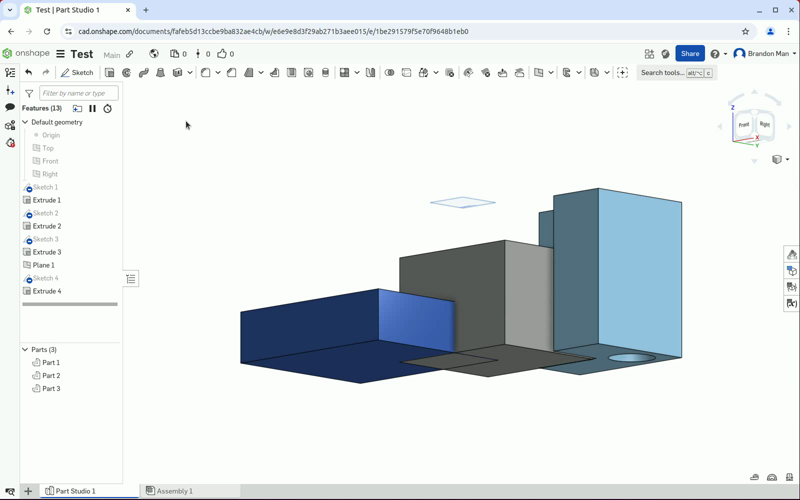
key(down, 3)
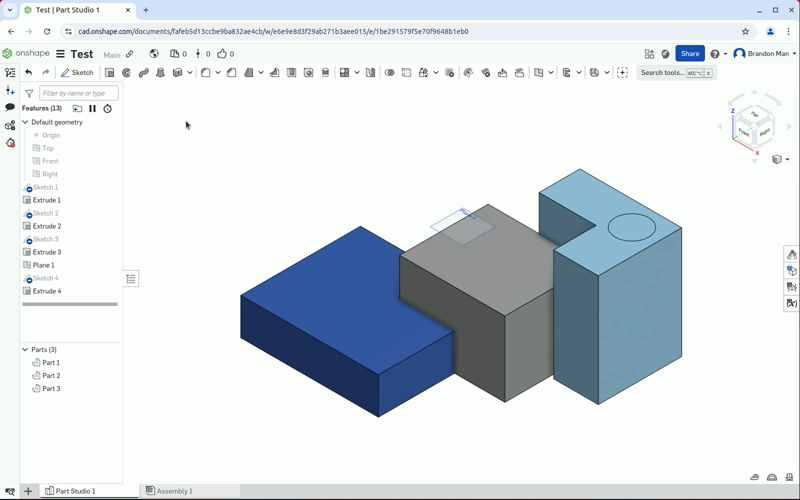
mouse_move(73, 189)
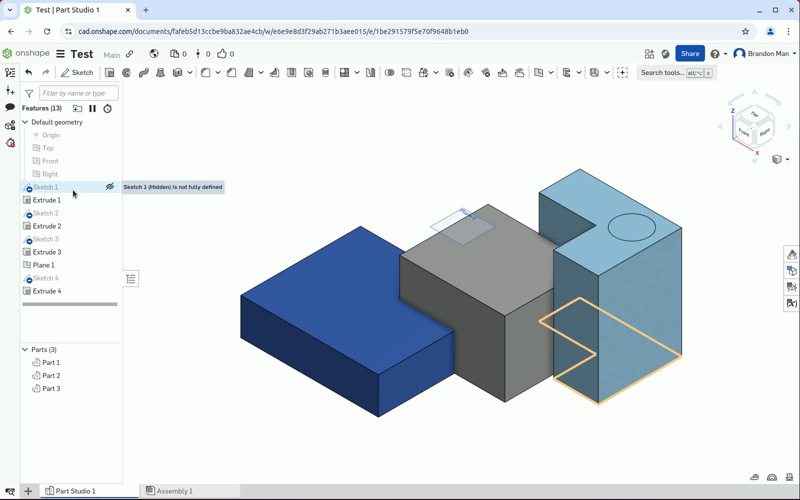
click(73, 189)